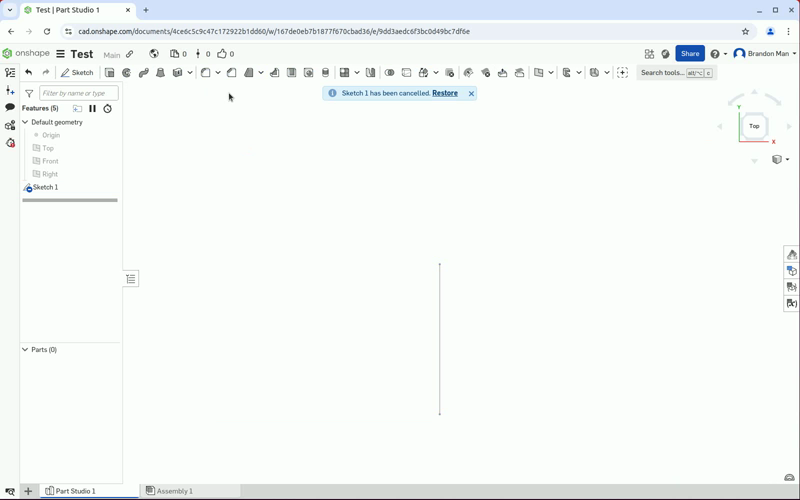
key(shift+h)
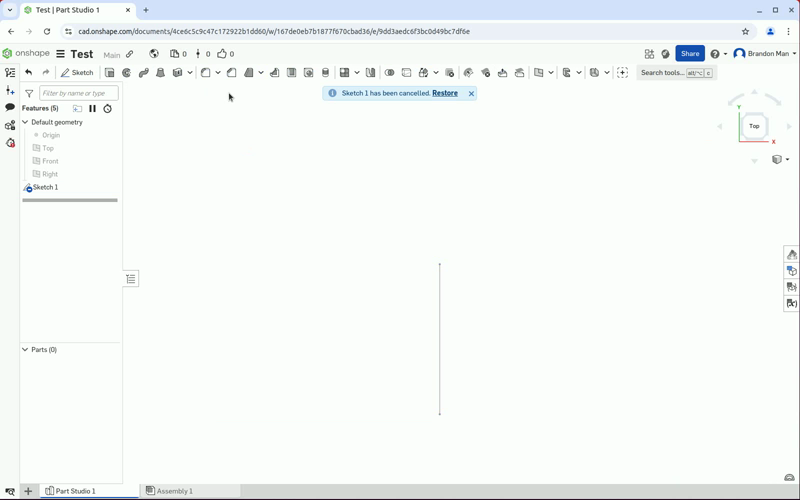
key(shift+s)
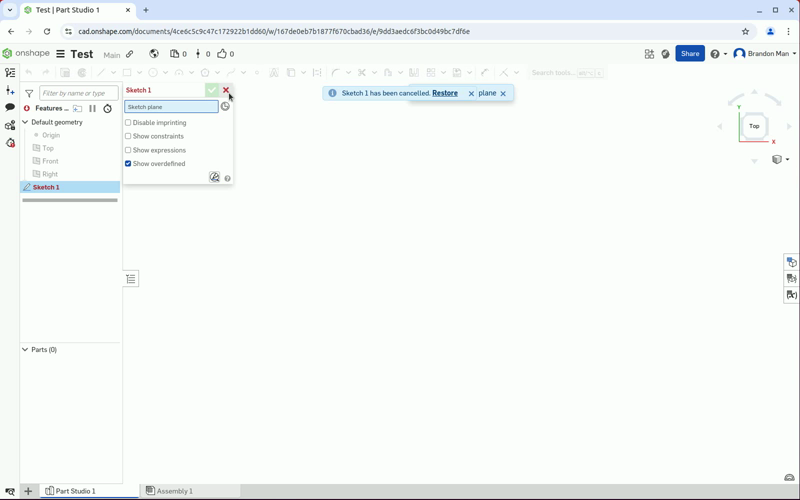
mouse_move(73, 150)
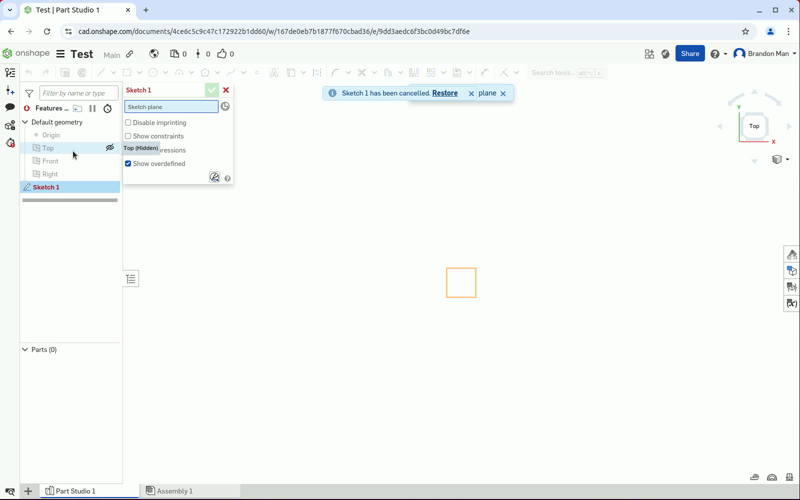
click(73, 150)
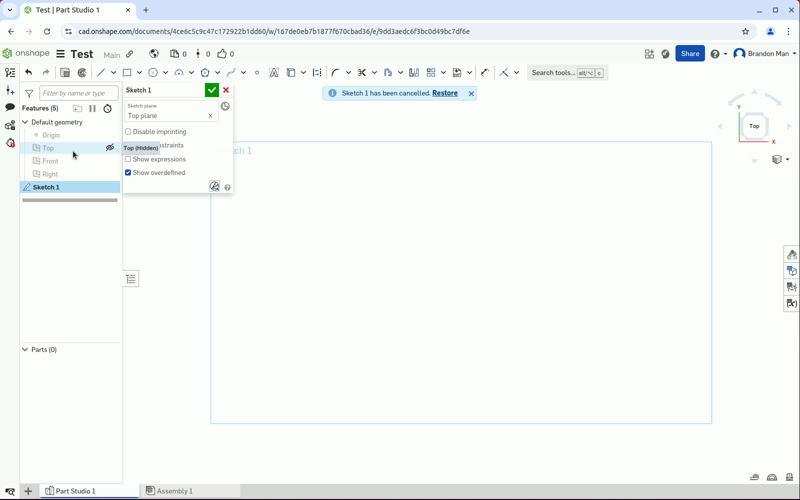
mouse_move(73, 352)
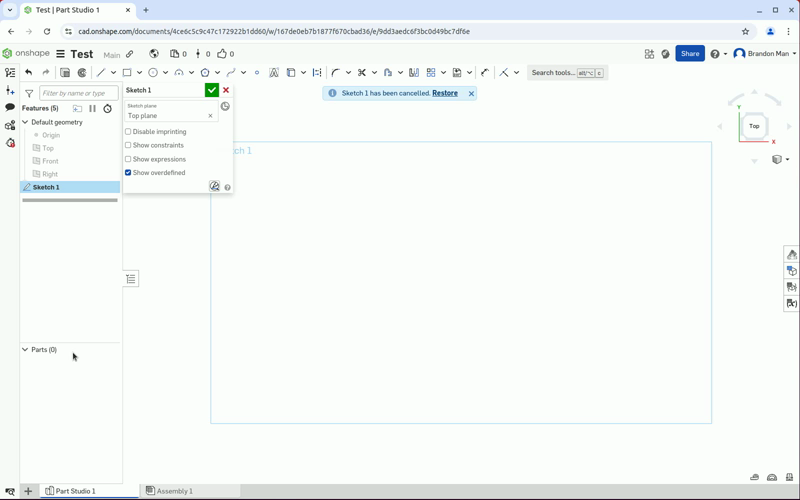
key(y)
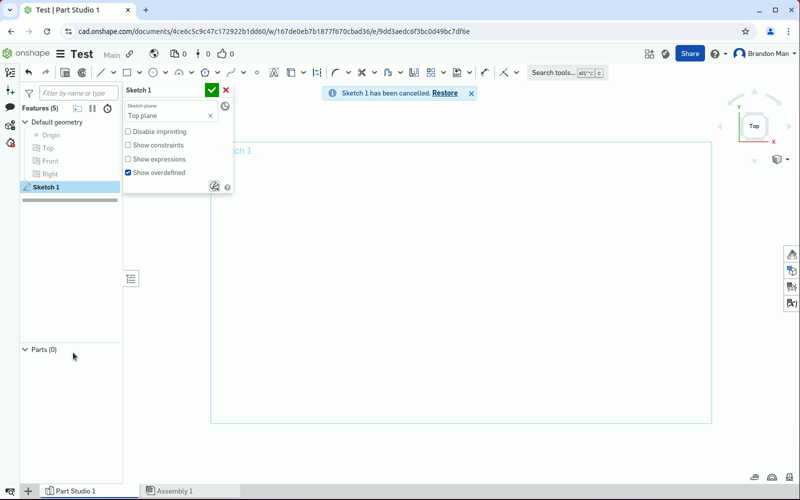
key(l)
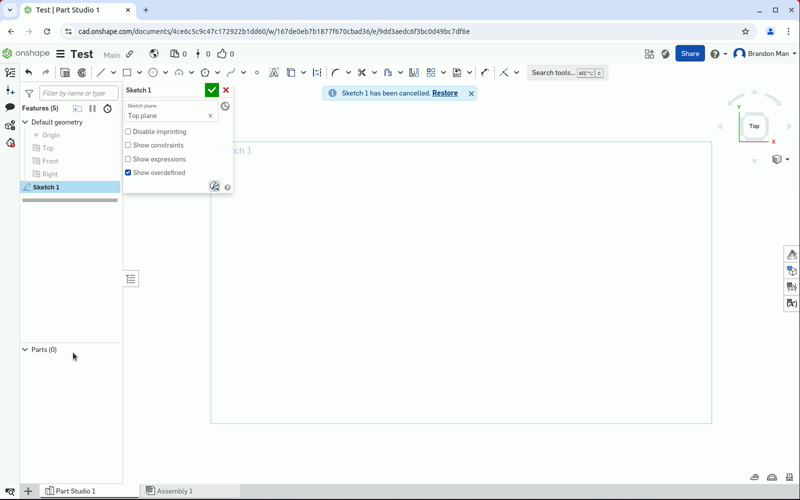
key_down(shift)
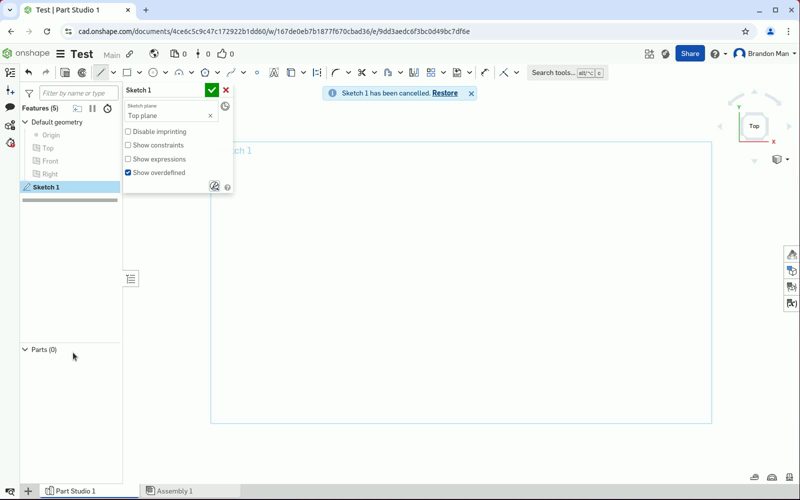
mouse_move(348, 325)
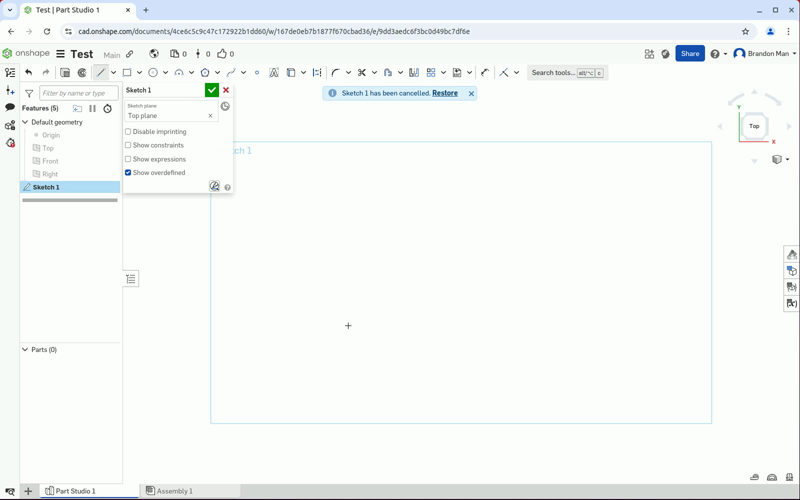
click(348, 325)
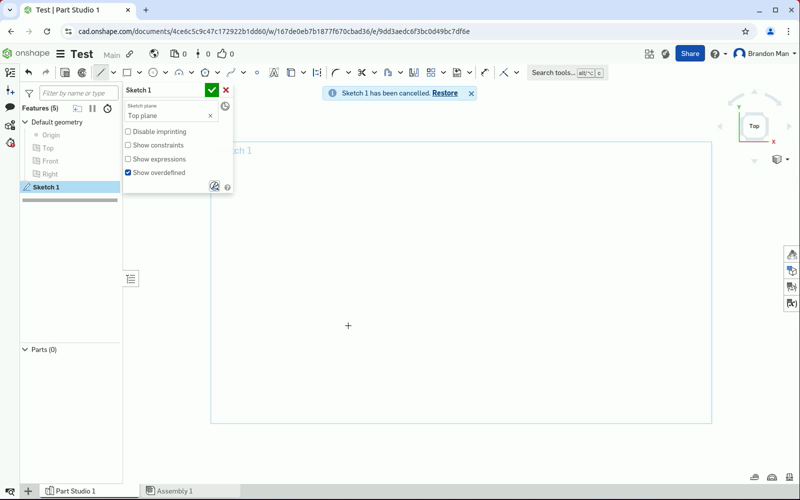
key_up(shift)
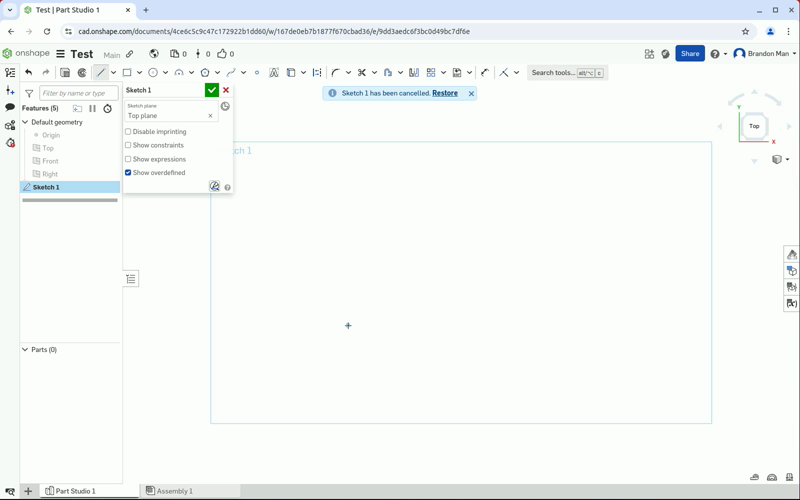
key_down(shift)
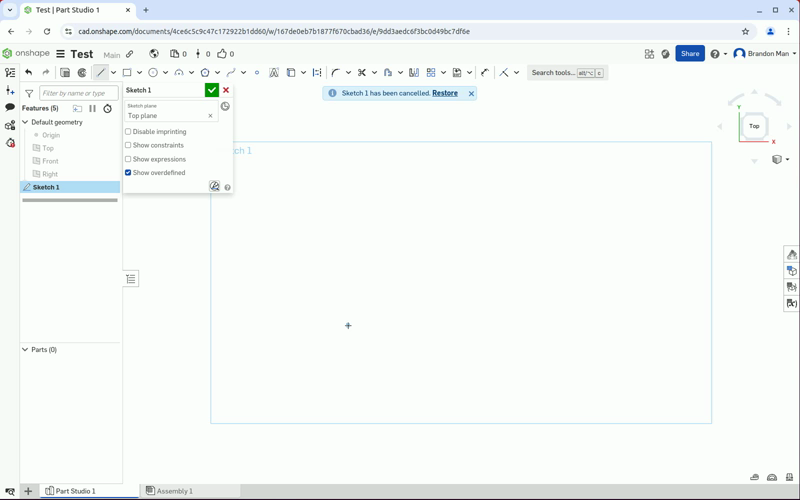
mouse_move(460, 325)
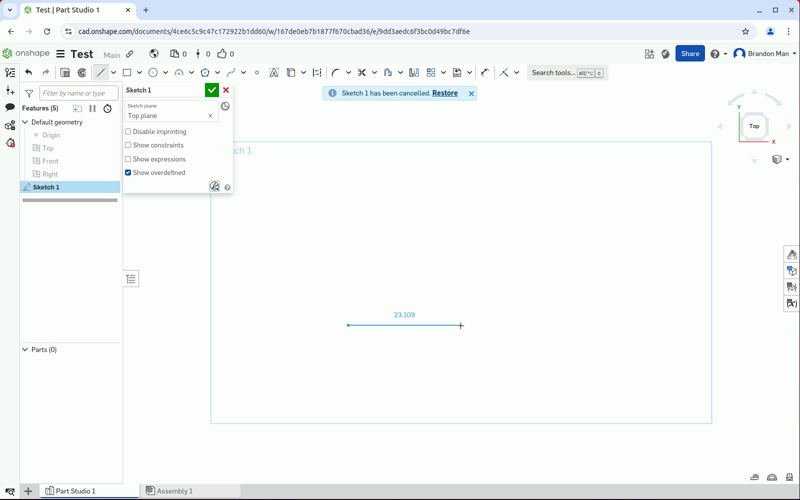
click(460, 325)
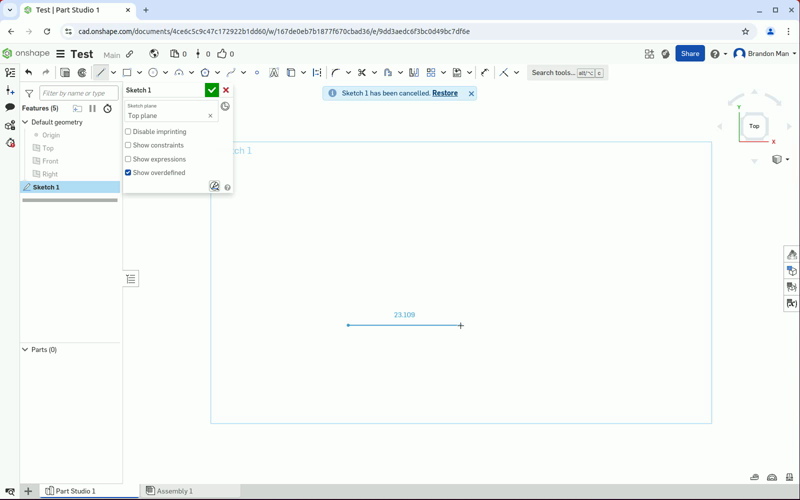
key_up(shift)
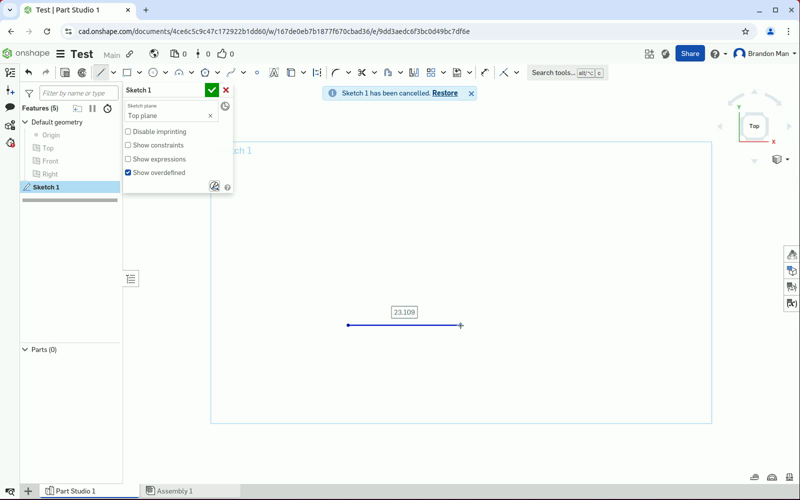
key_down(shift)
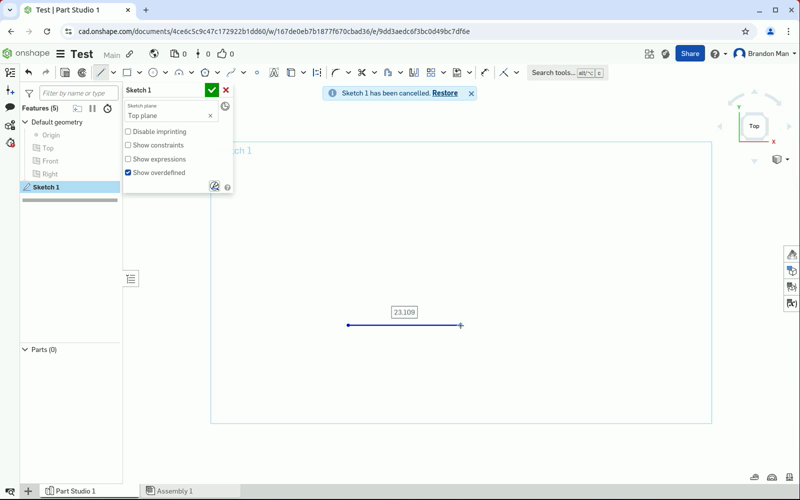
mouse_move(490, 325)
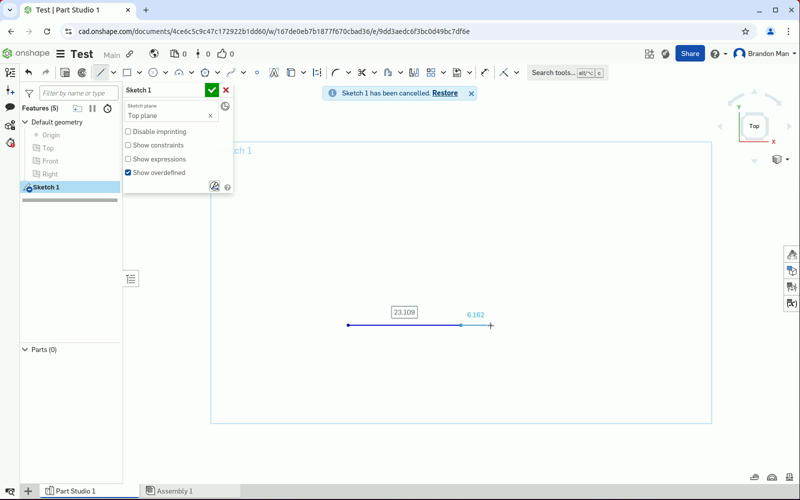
mouse_move(460, 282)
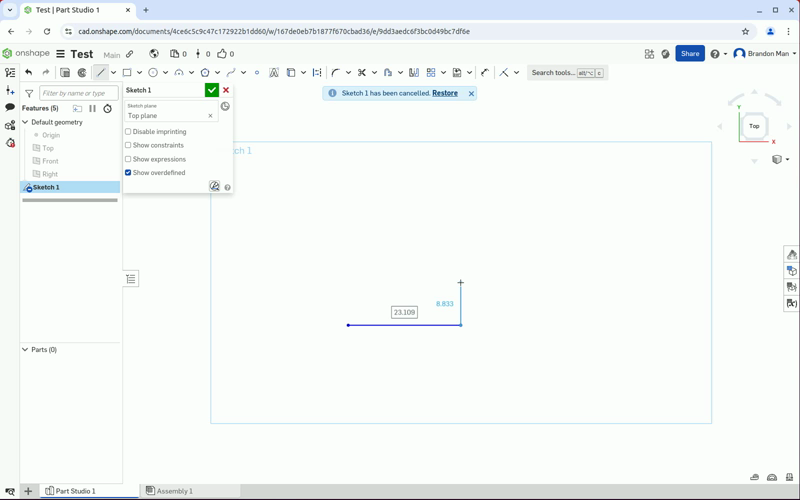
click(460, 282)
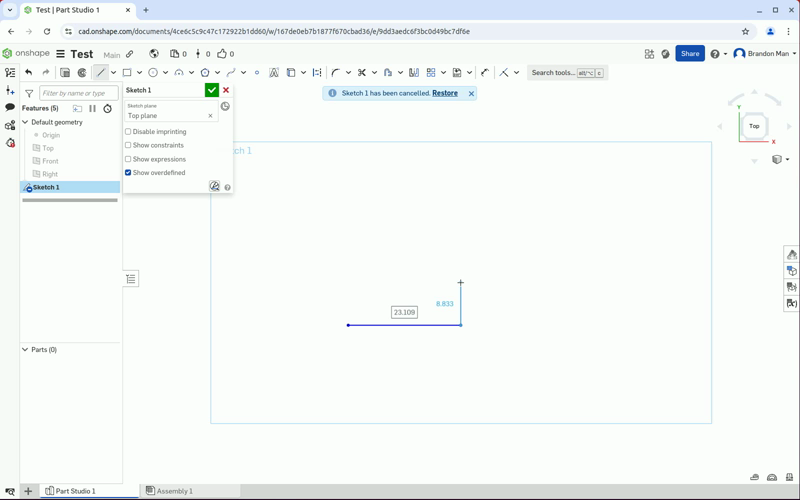
key_up(shift)
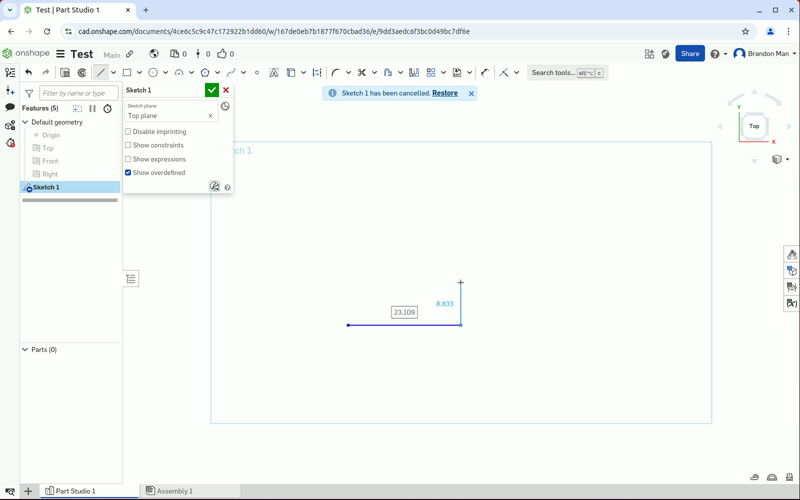
key_down(shift)
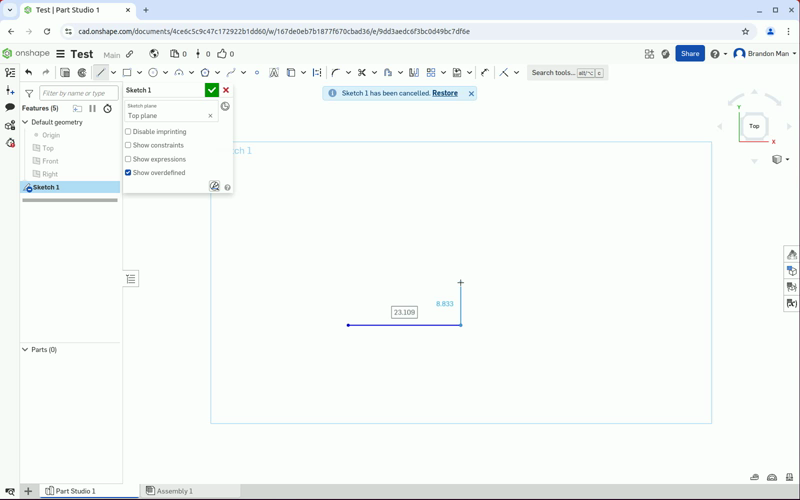
mouse_move(348, 282)
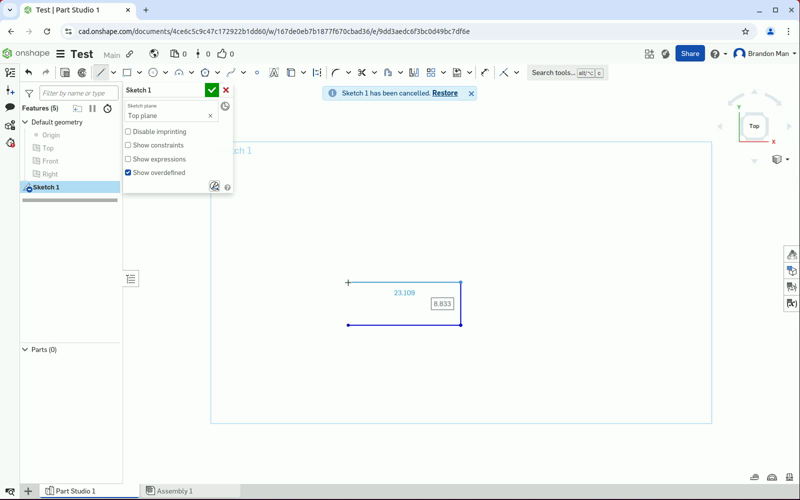
click(348, 282)
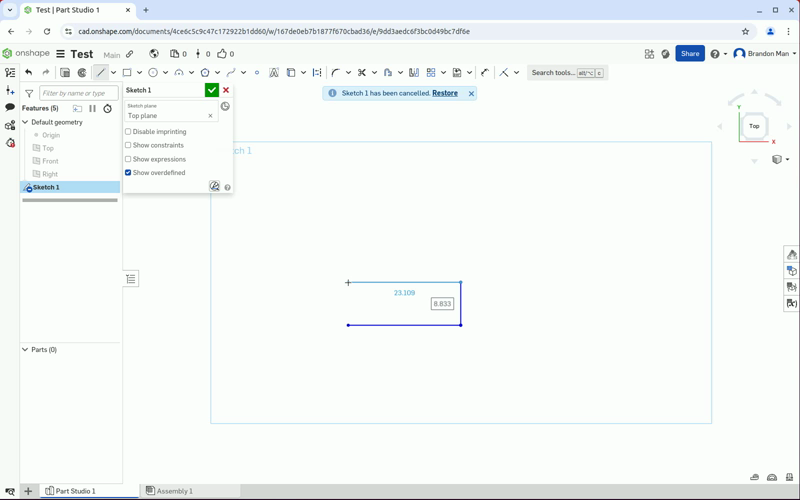
key_up(shift)
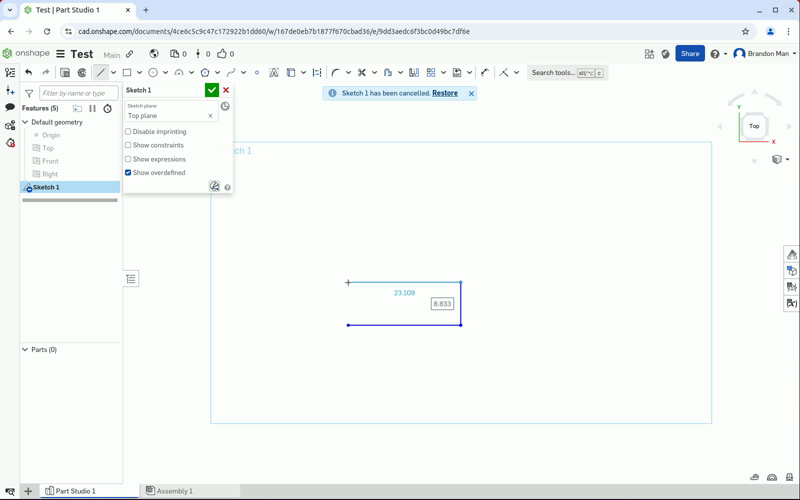
mouse_move(378, 282)
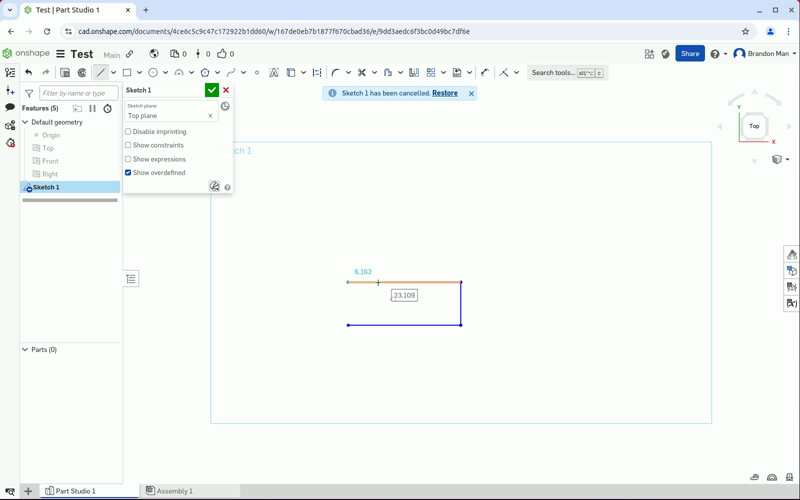
key_down(shift)
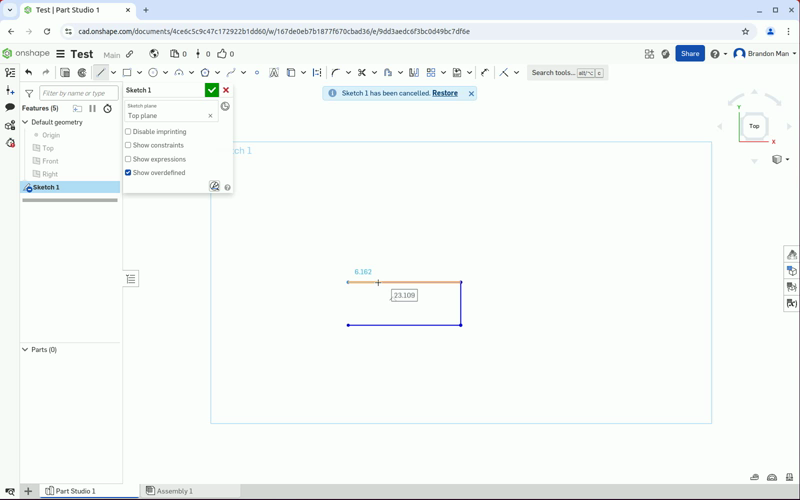
mouse_move(348, 325)
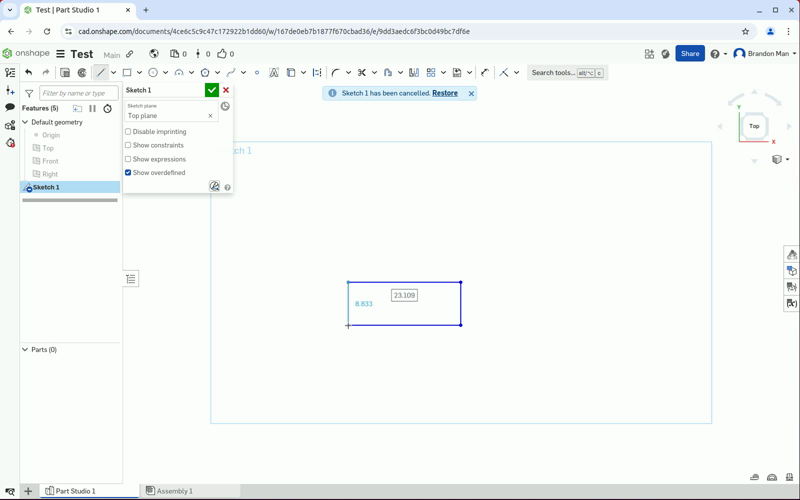
key_up(shift)
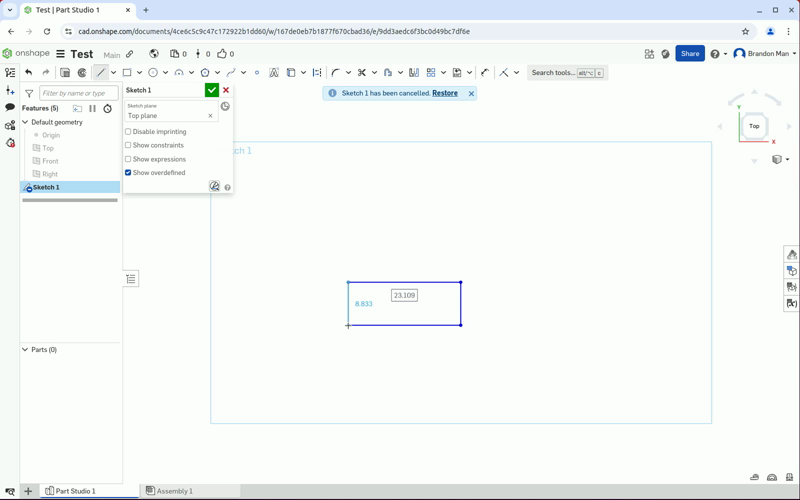
click(348, 325)
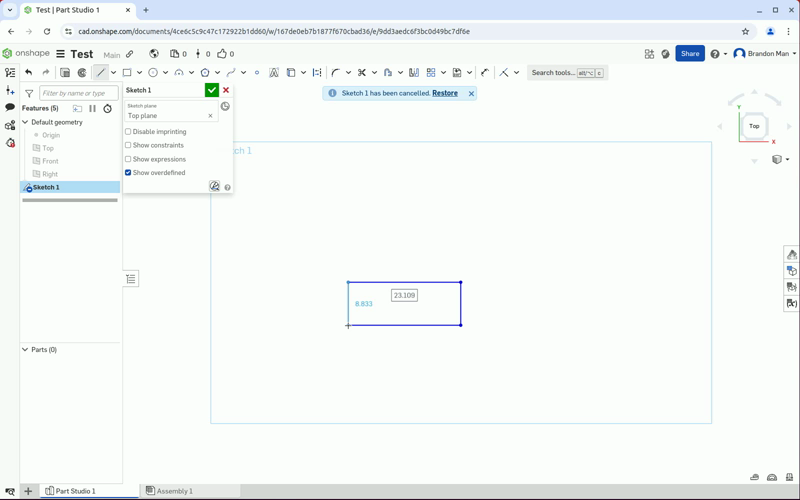
key(esc)
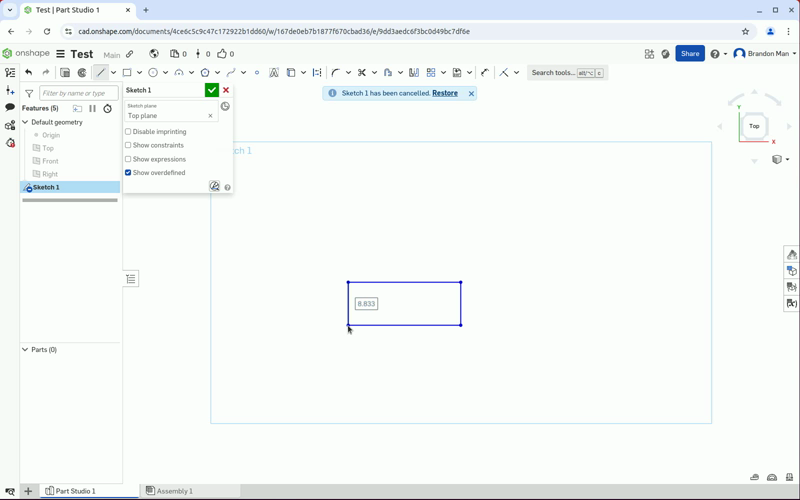
mouse_move(424, 297)
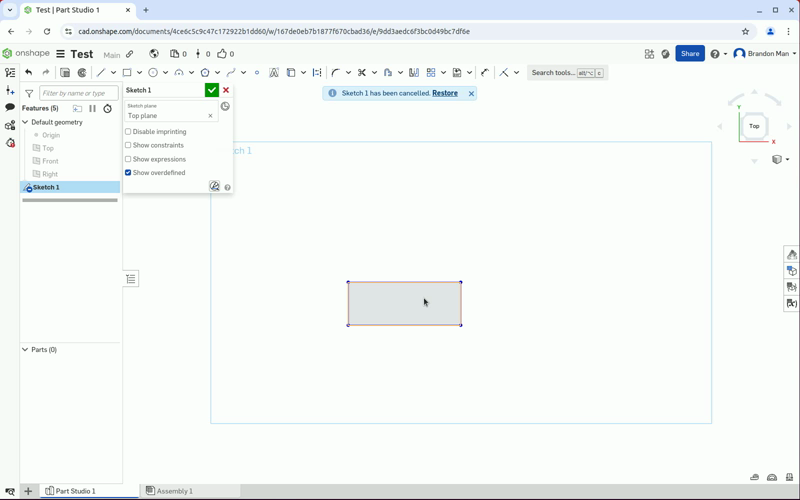
click(424, 297)
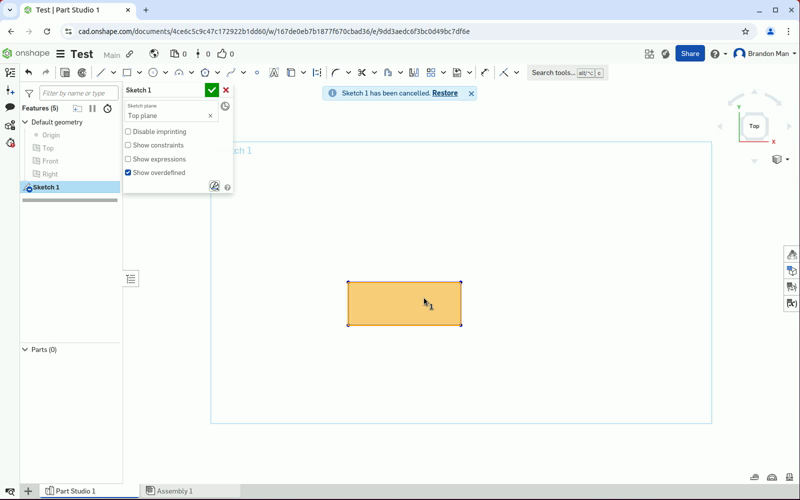
mouse_move(73, 352)
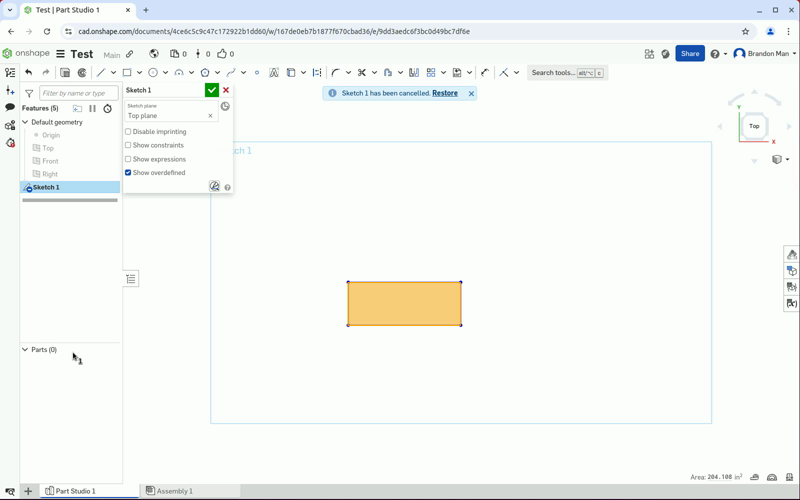
key(shift+y)
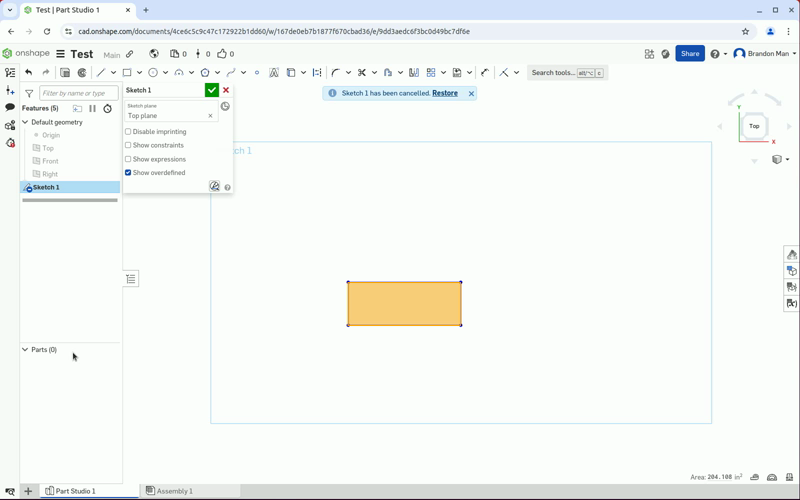
key(shift+e)
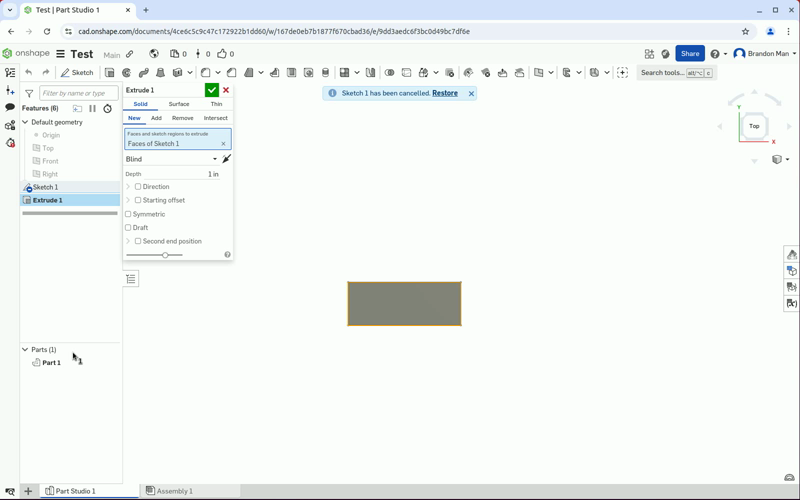
mouse_move(143, 106)
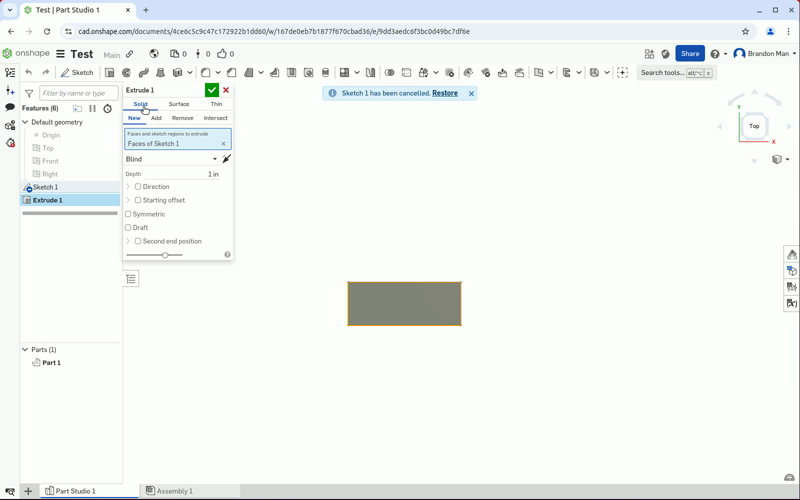
click(143, 106)
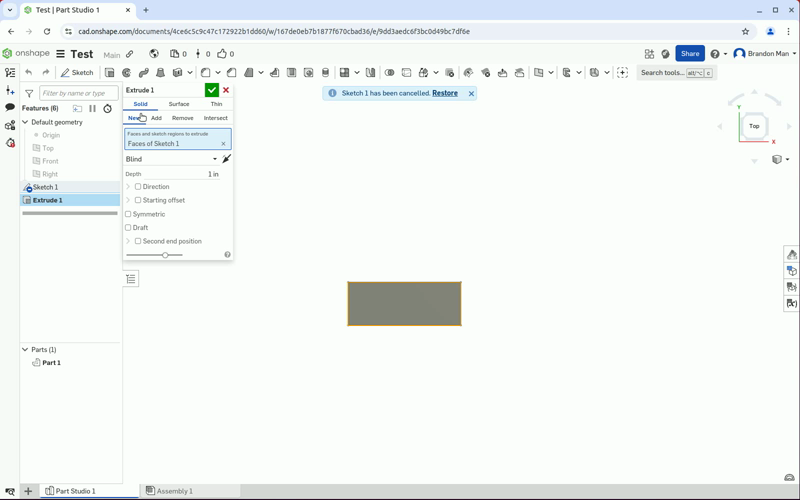
mouse_move(137, 120)
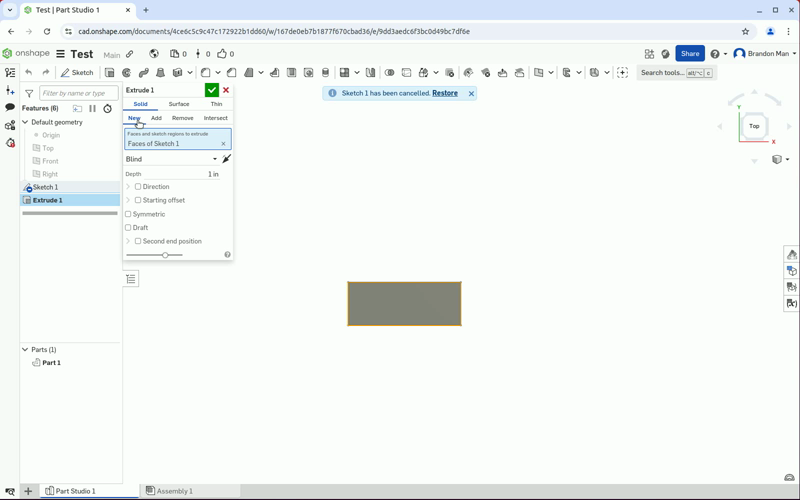
click(137, 120)
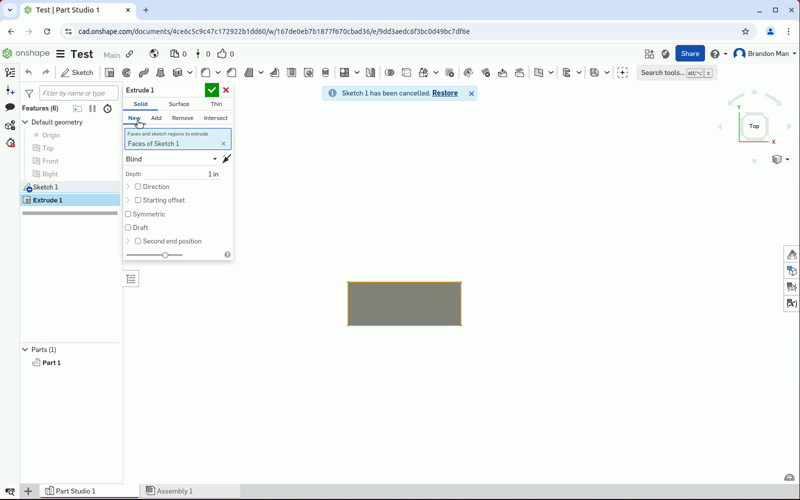
key(tab, 4)
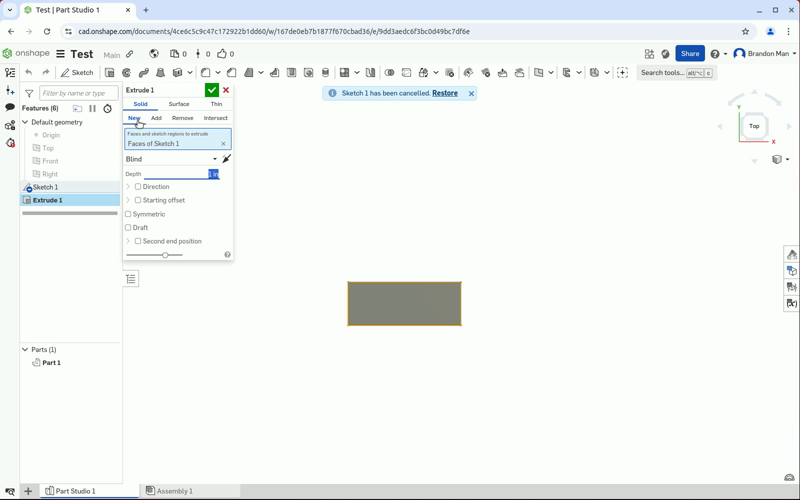
text(5.777)
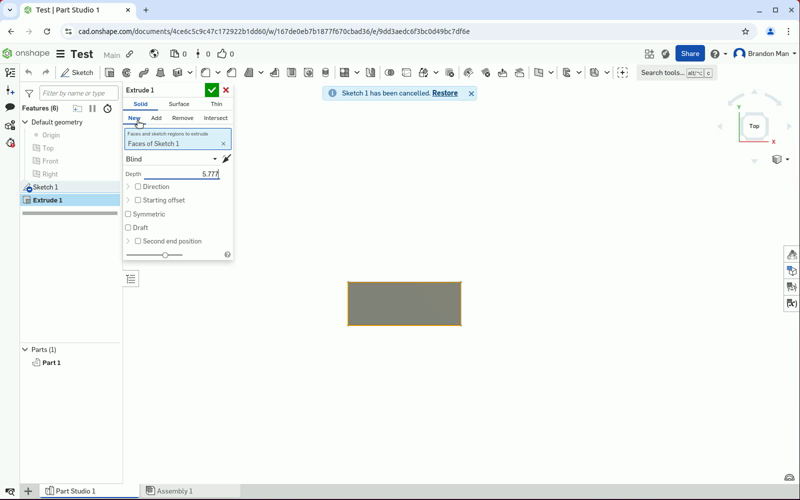
key(enter)
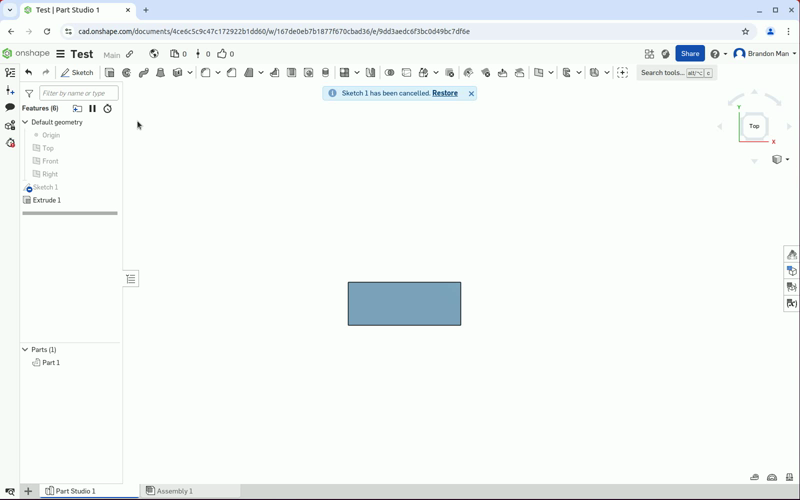
key(shift+h)
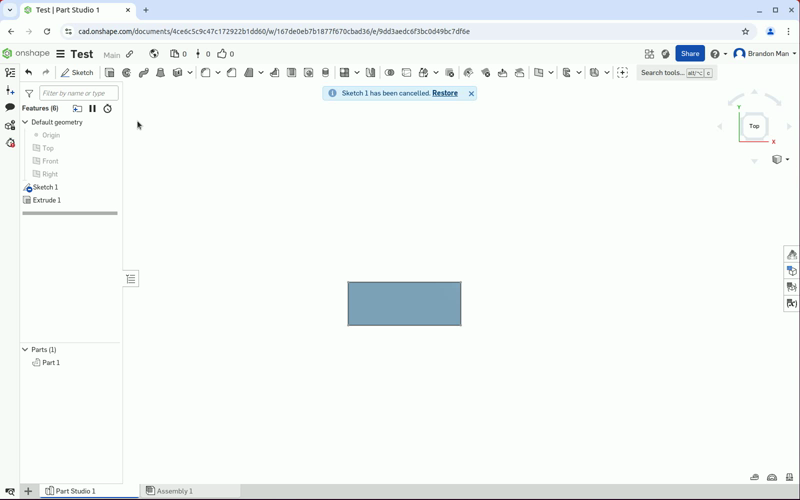
key(shift+h)
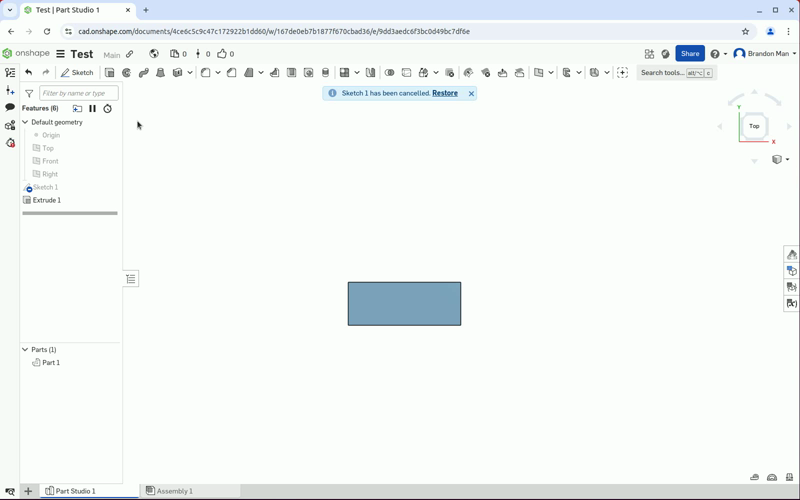
mouse_move(73, 189)
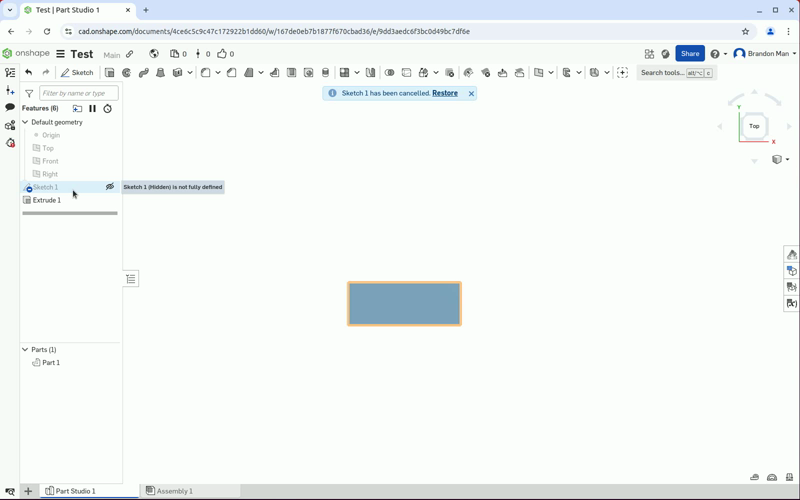
click(73, 189)
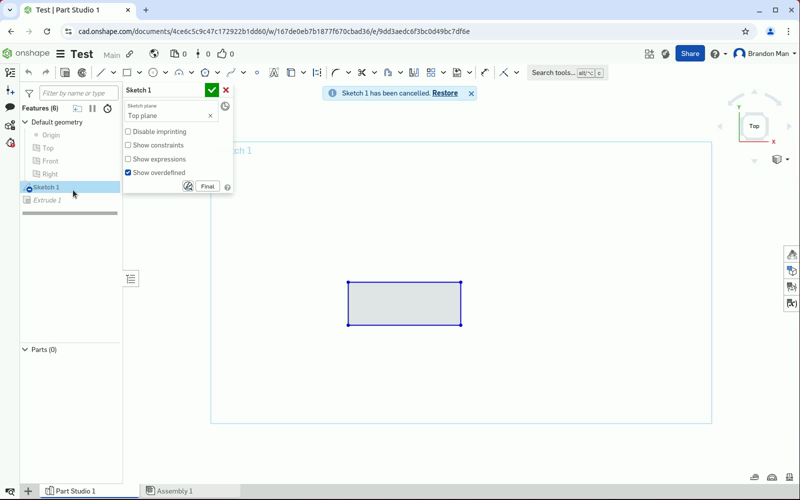
mouse_move(229, 92)
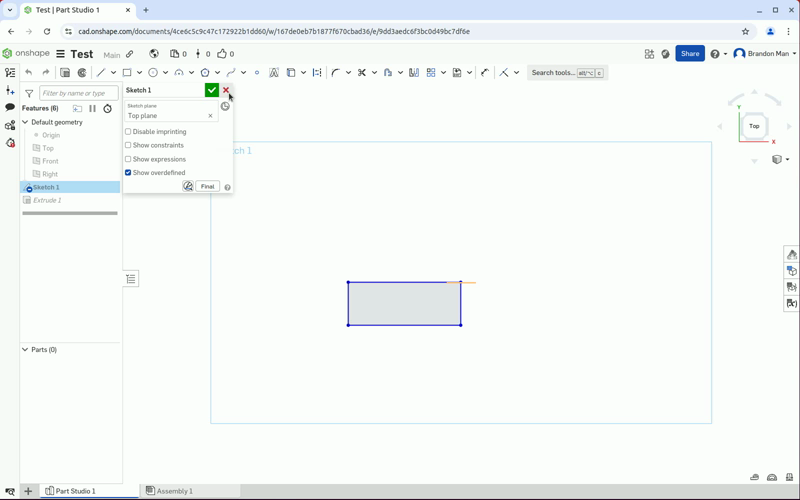
click(229, 92)
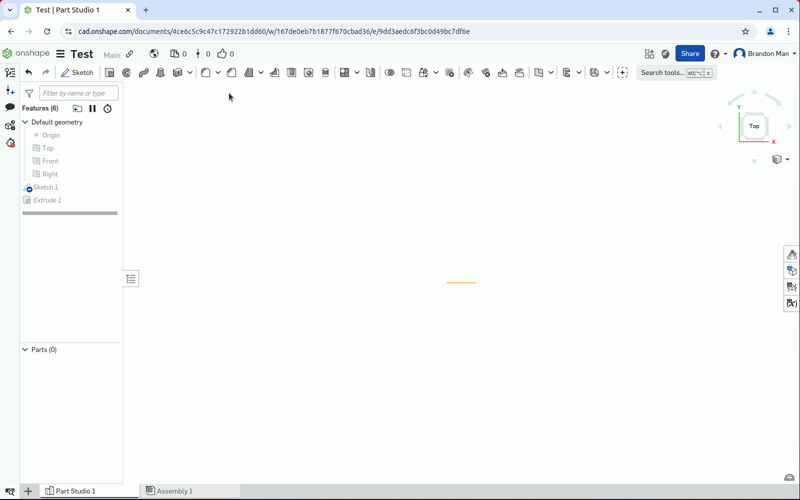
mouse_move(541, 75)
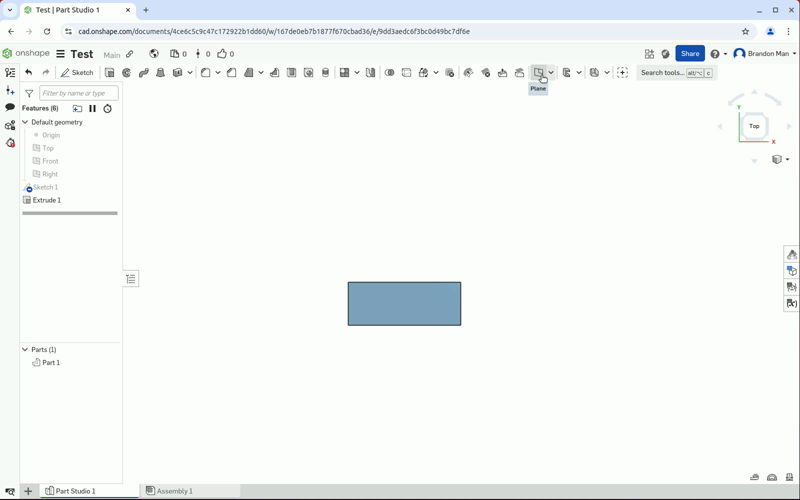
click(541, 75)
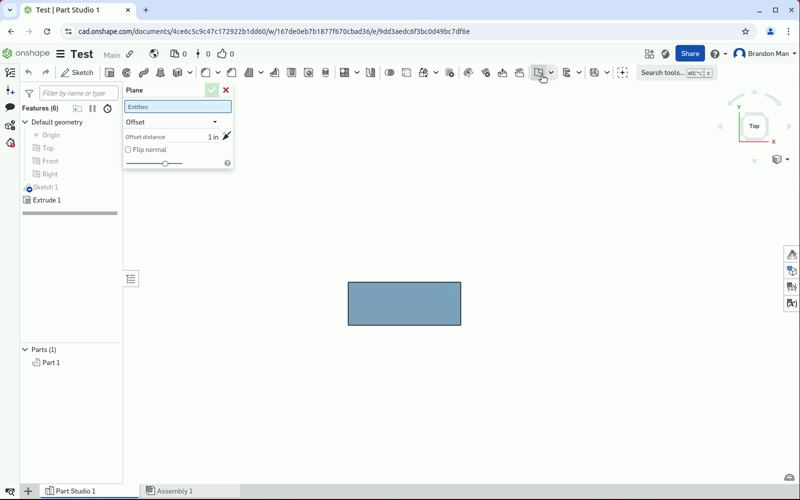
mouse_move(73, 150)
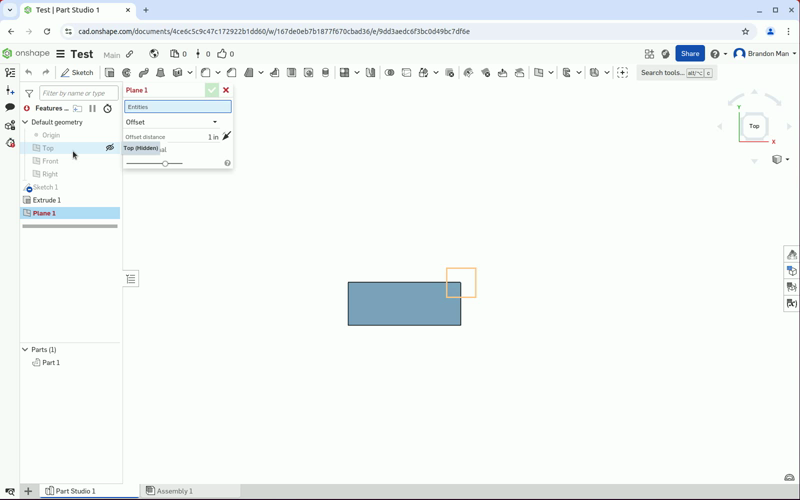
click(73, 150)
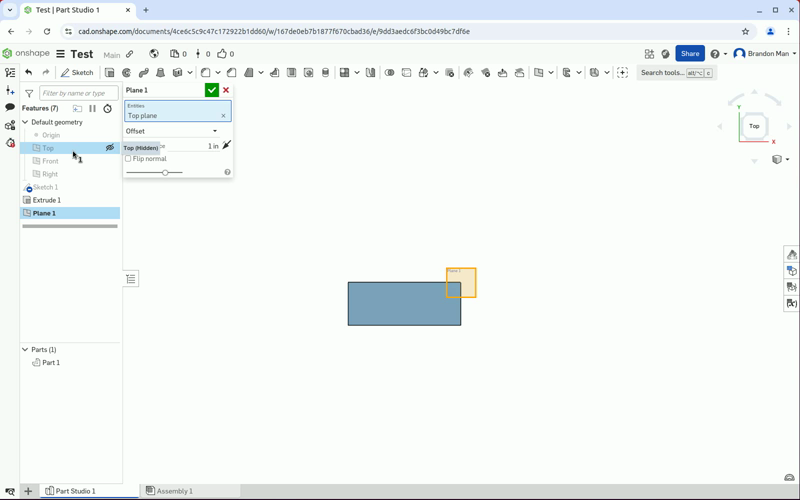
key(tab, 2)
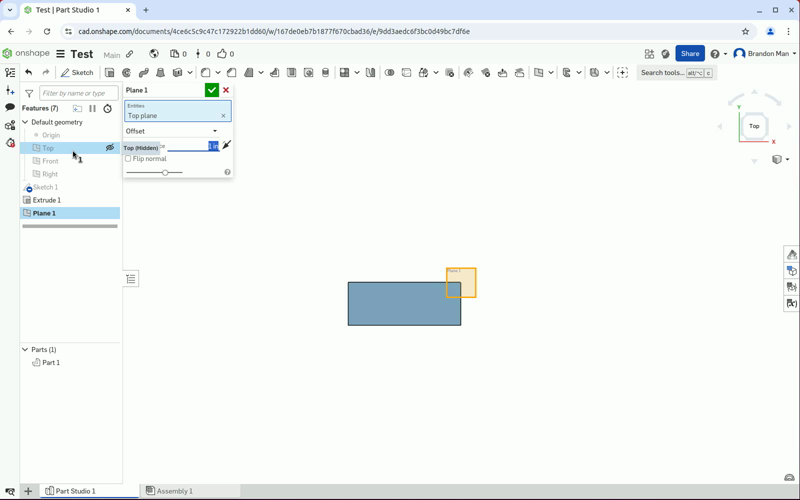
text(5.792)
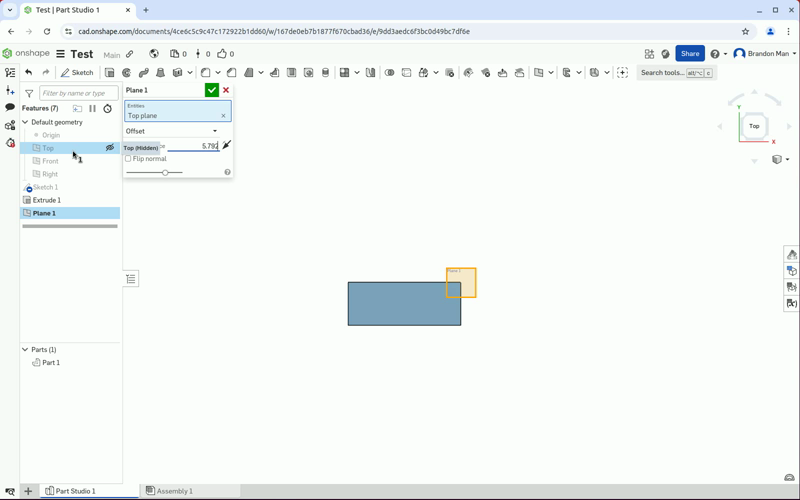
key(enter, 2)
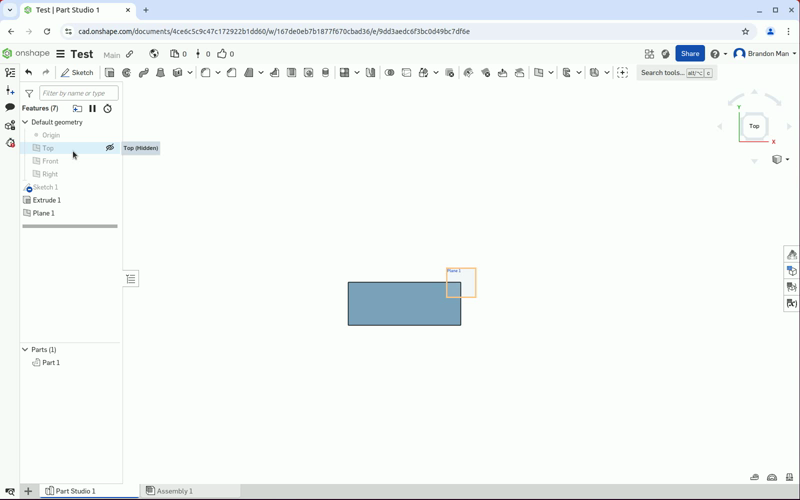
key(shift+s)
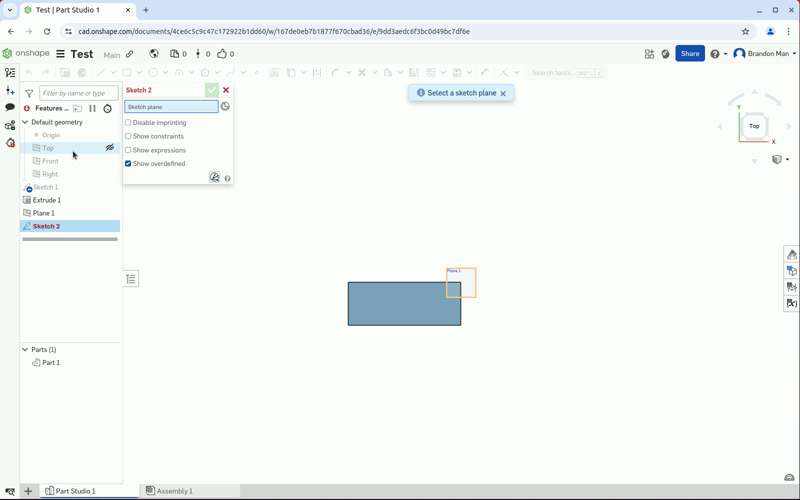
mouse_move(73, 215)
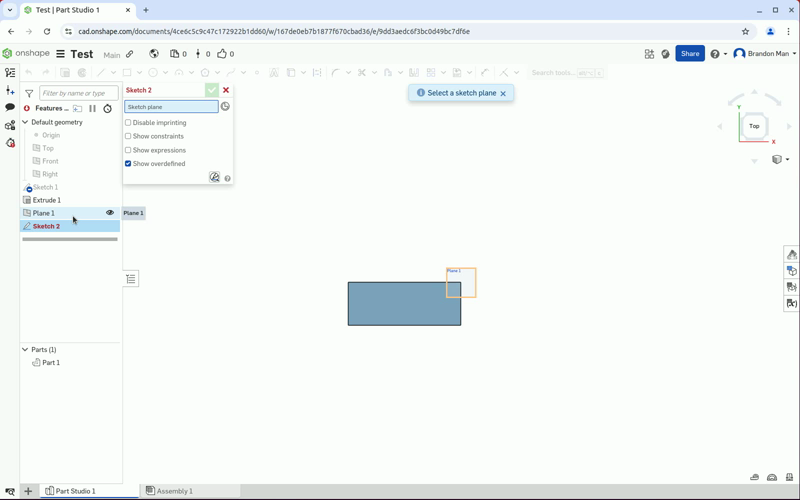
click(73, 215)
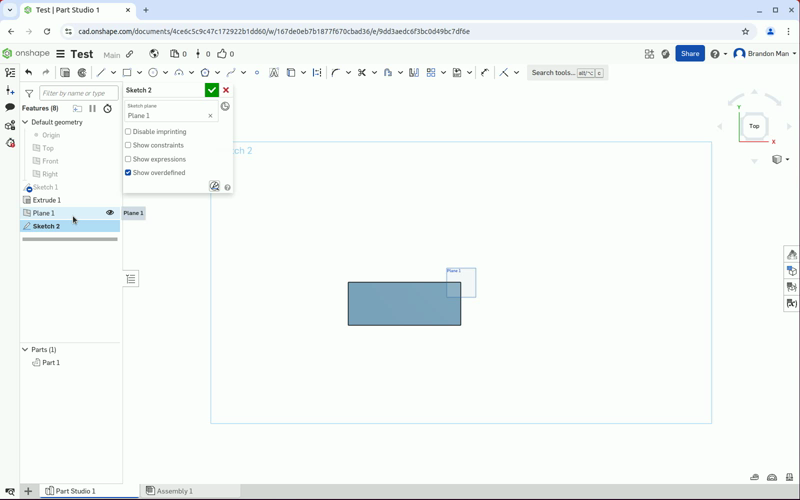
mouse_move(73, 352)
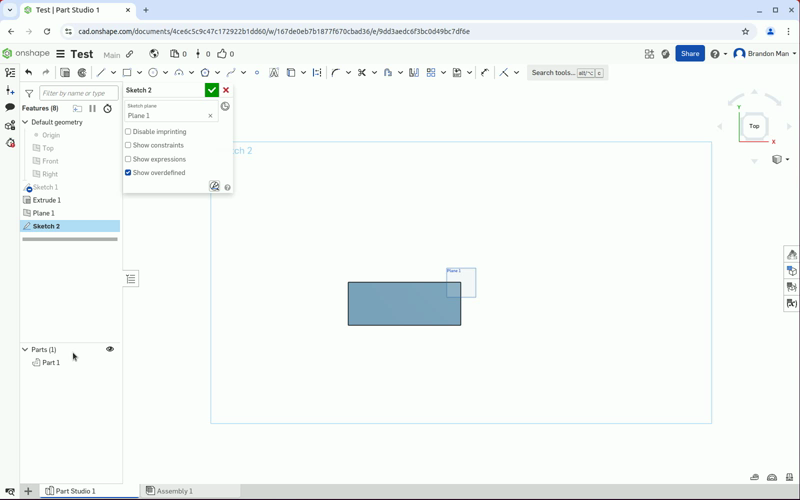
key(y)
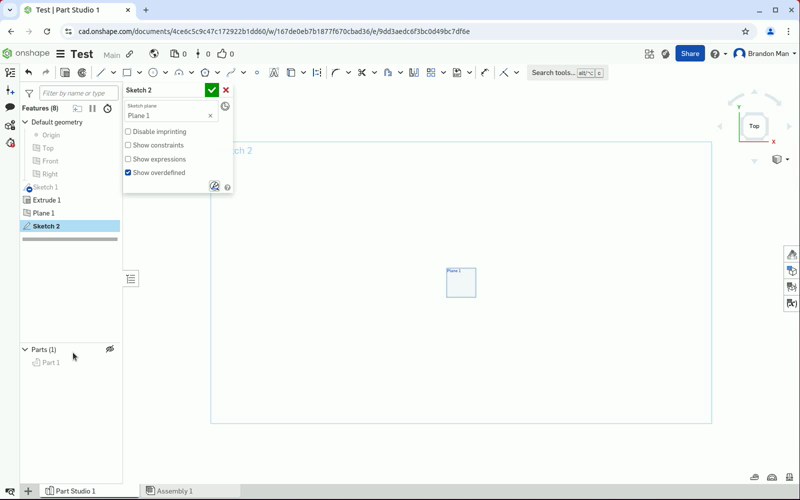
key(l)
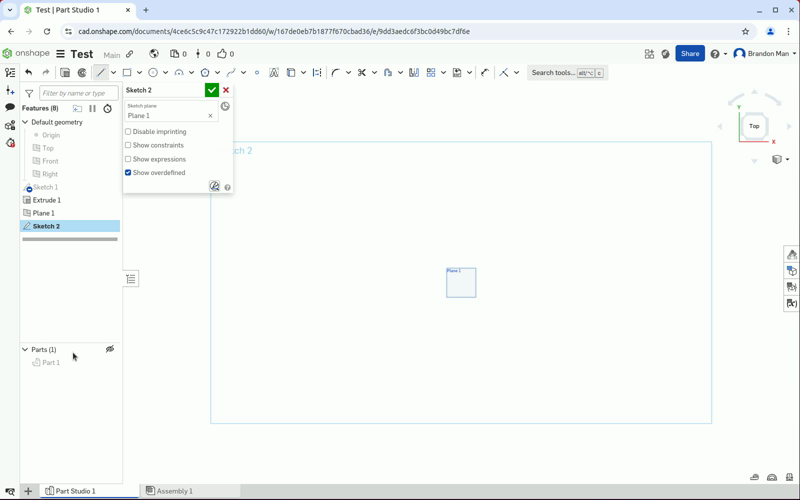
key_down(shift)
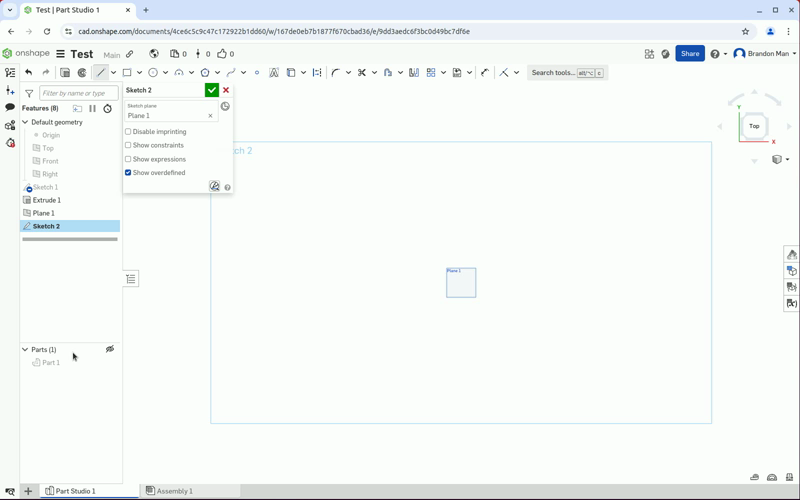
mouse_move(390, 282)
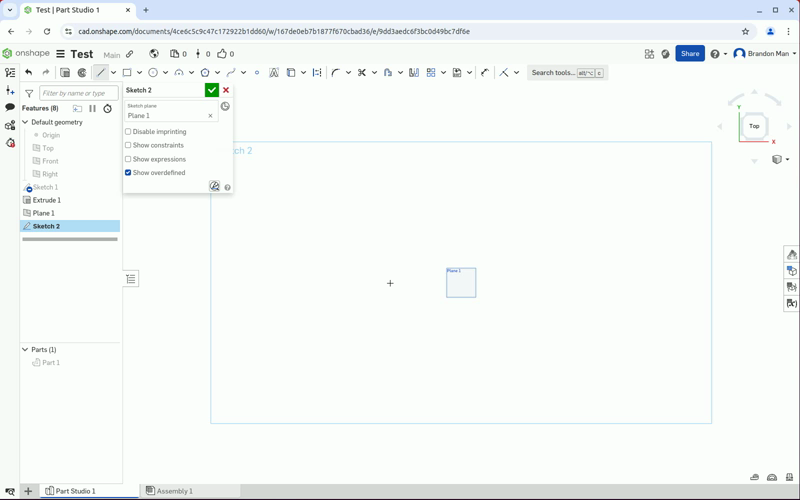
click(390, 282)
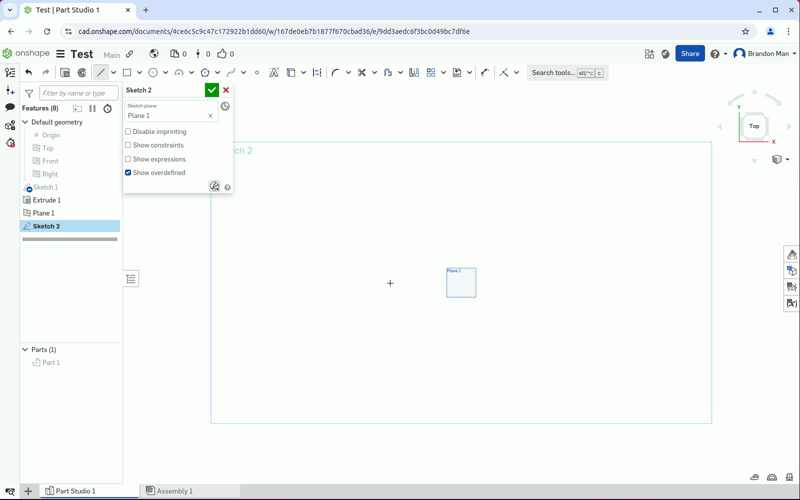
key_up(shift)
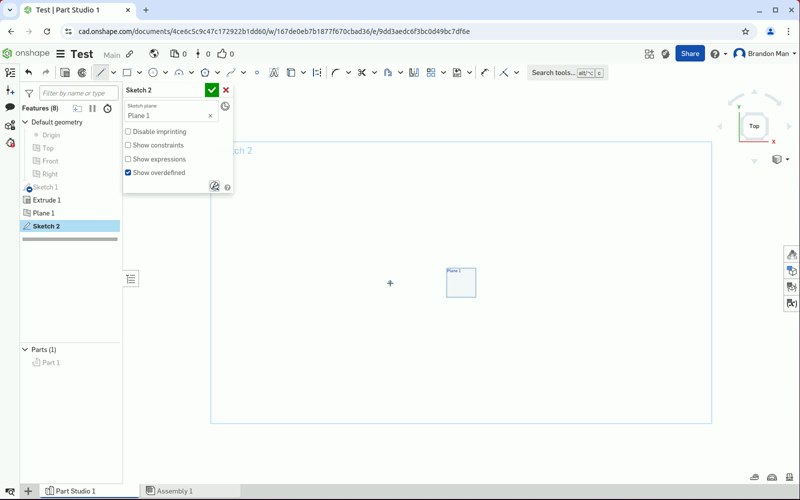
key_down(shift)
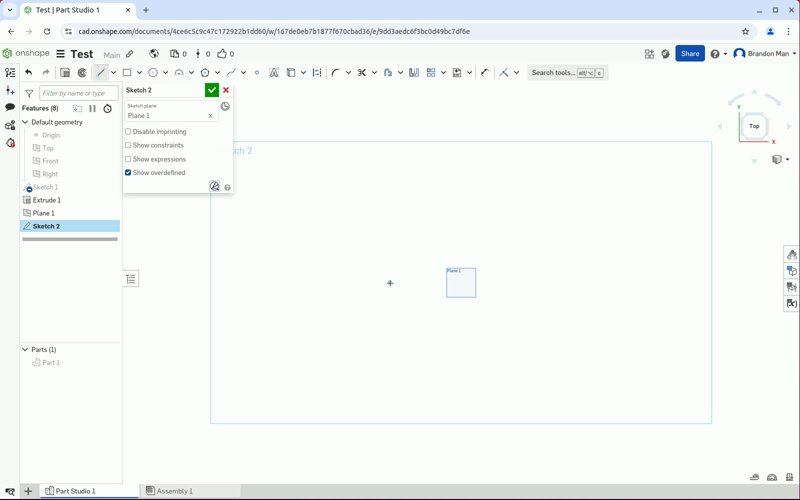
mouse_move(461, 282)
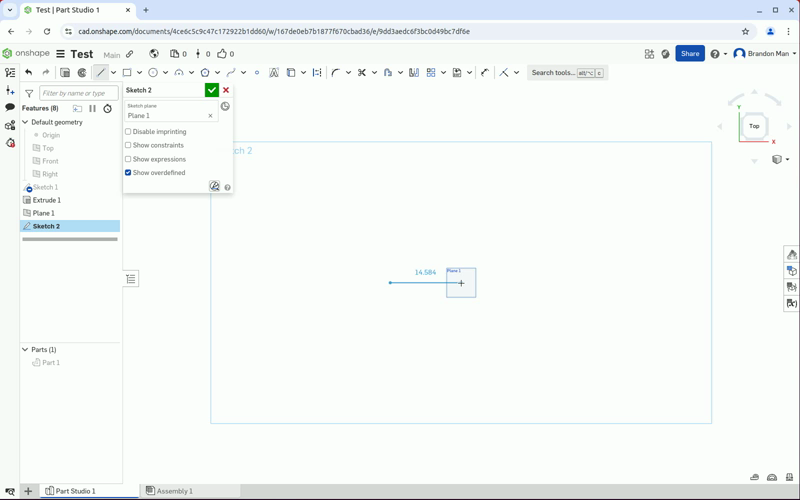
click(461, 282)
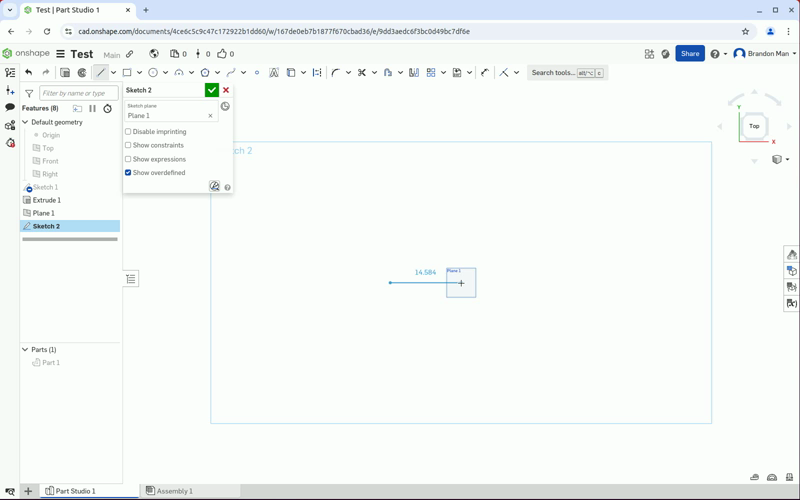
key_up(shift)
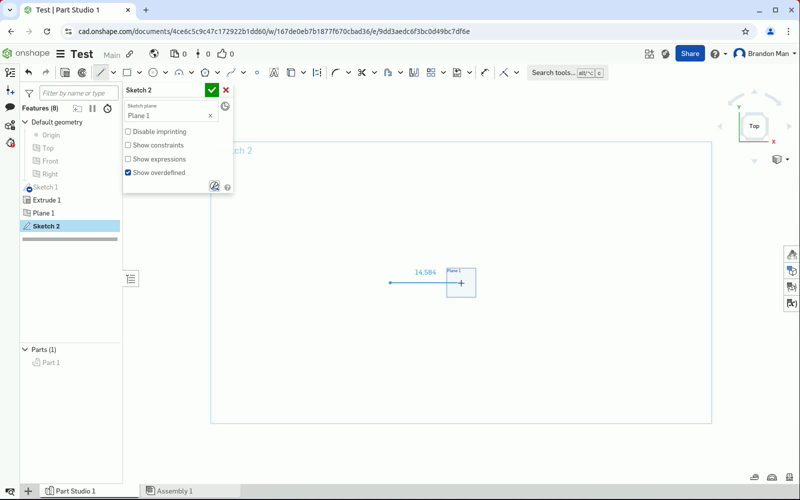
key_down(shift)
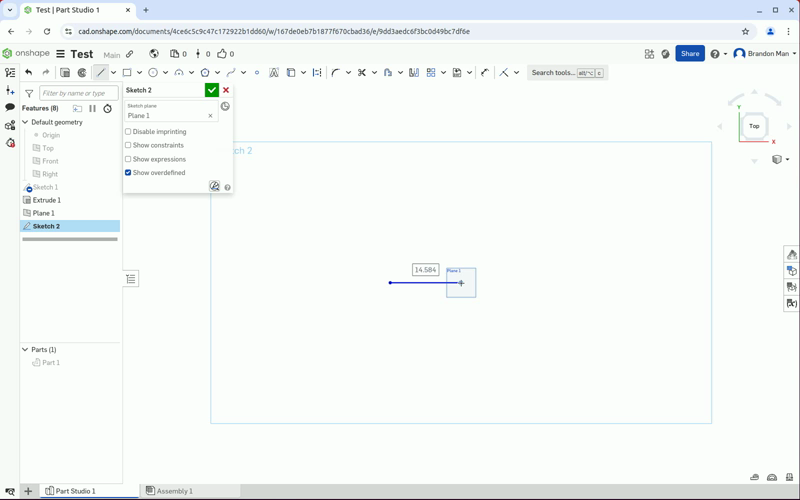
mouse_move(491, 282)
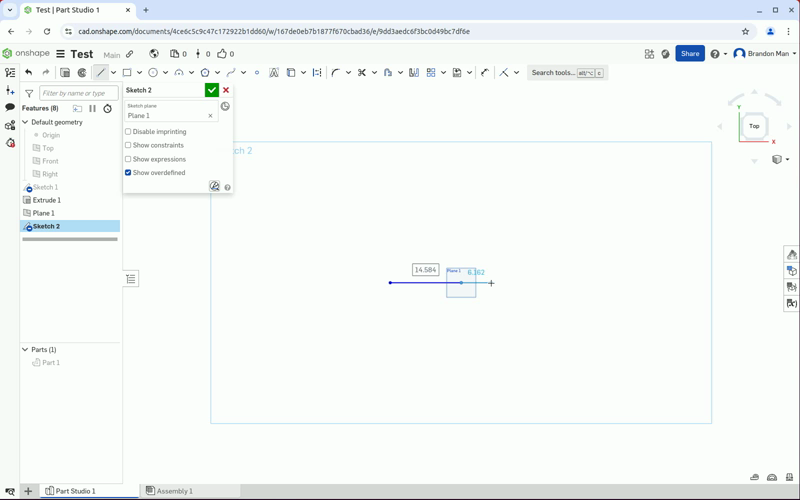
mouse_move(461, 254)
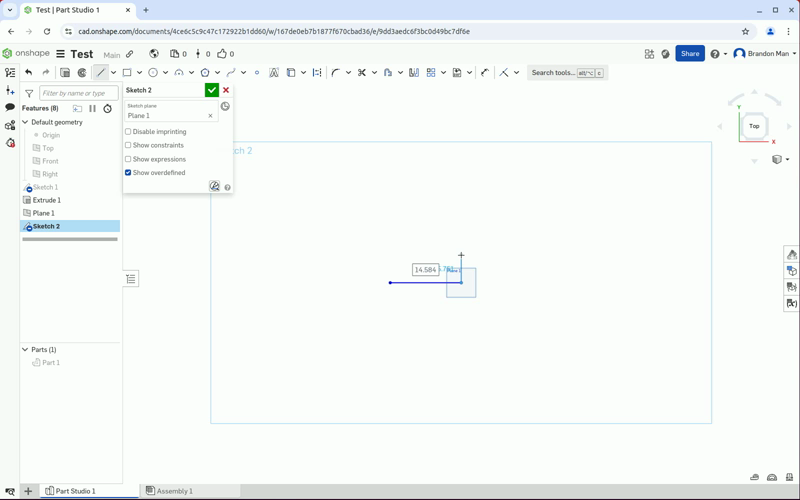
click(461, 254)
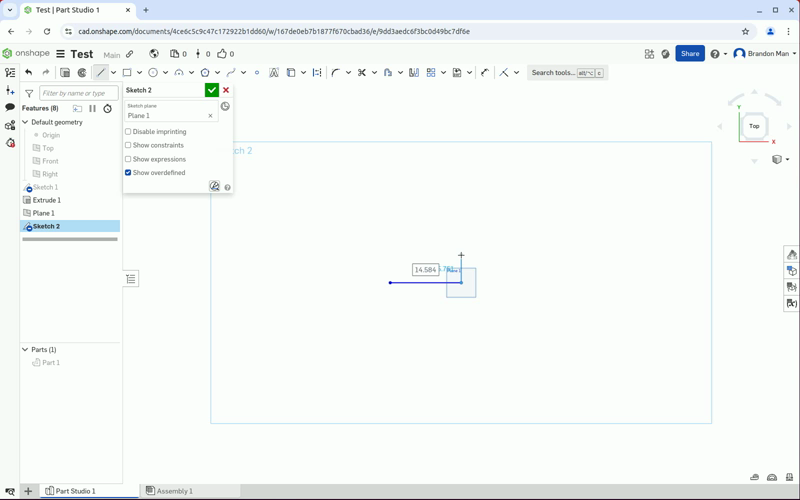
key_up(shift)
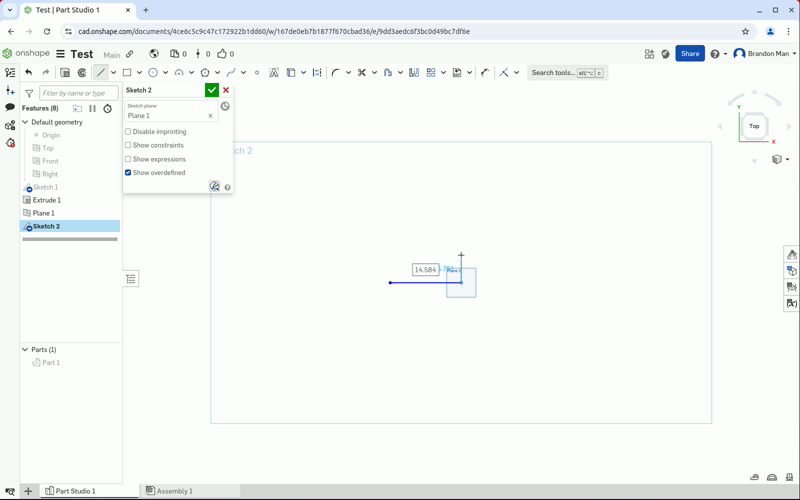
key_down(shift)
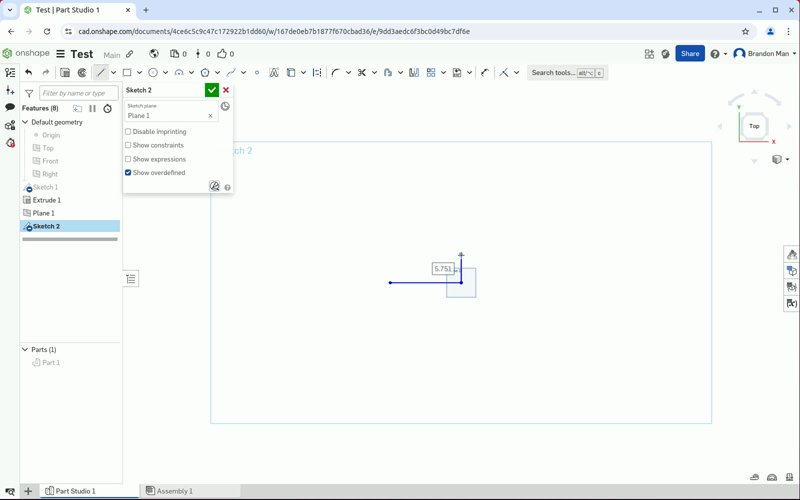
mouse_move(390, 254)
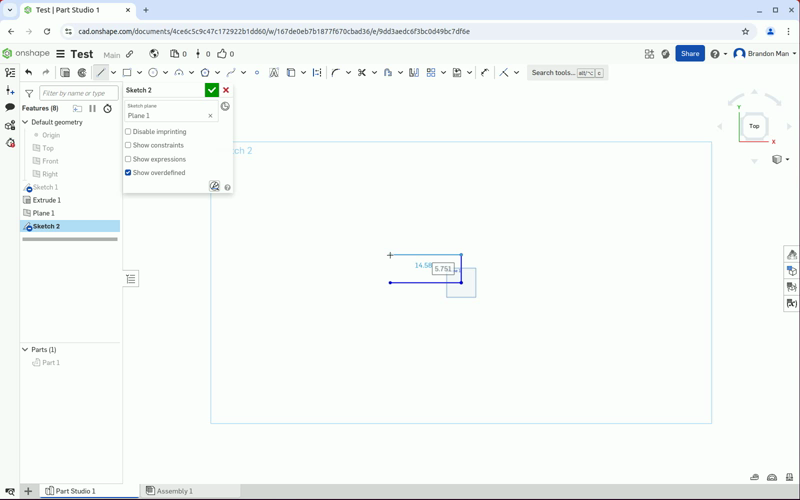
click(390, 254)
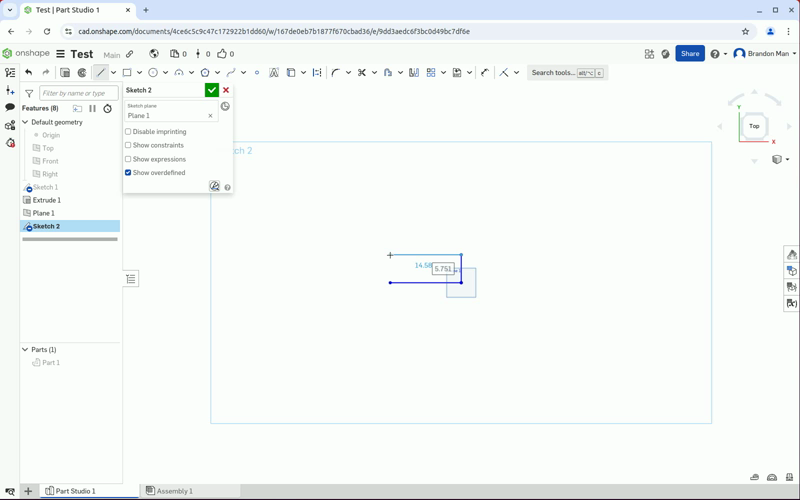
key_up(shift)
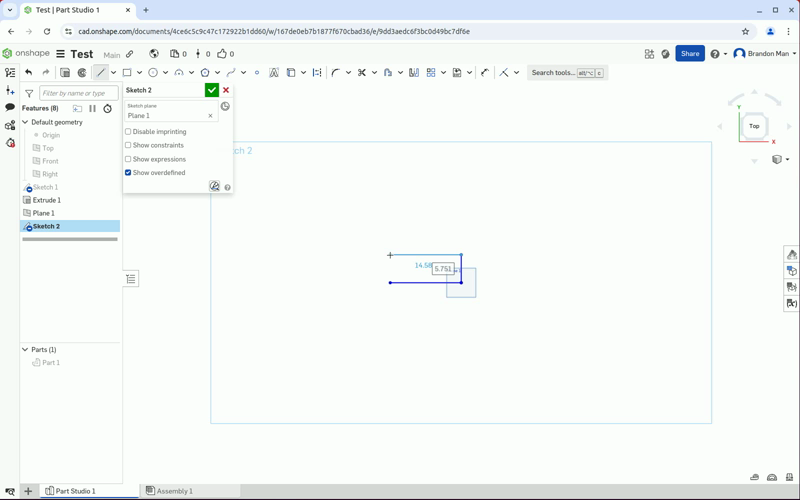
mouse_move(420, 254)
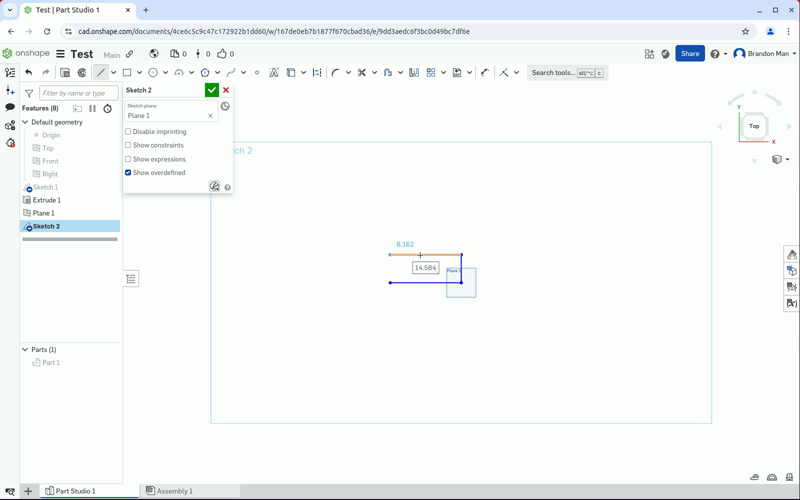
key_down(shift)
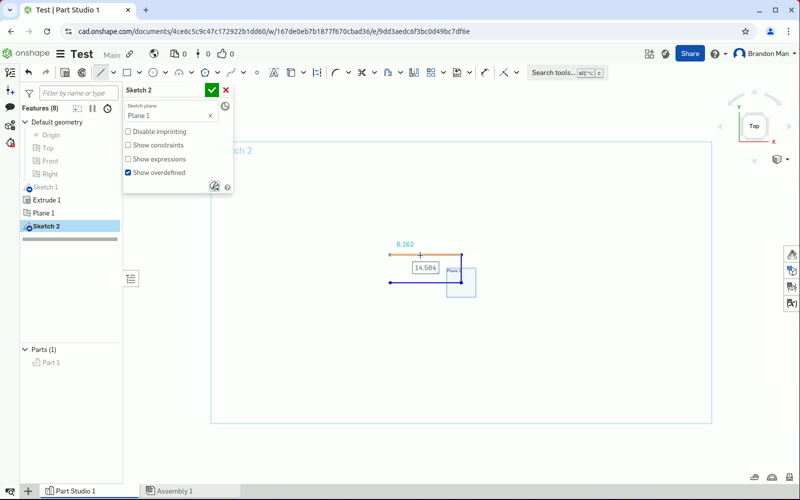
mouse_move(390, 282)
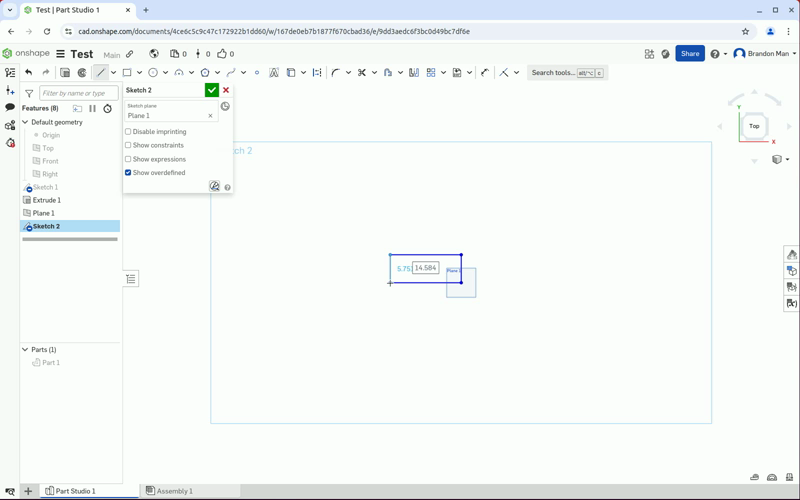
key_up(shift)
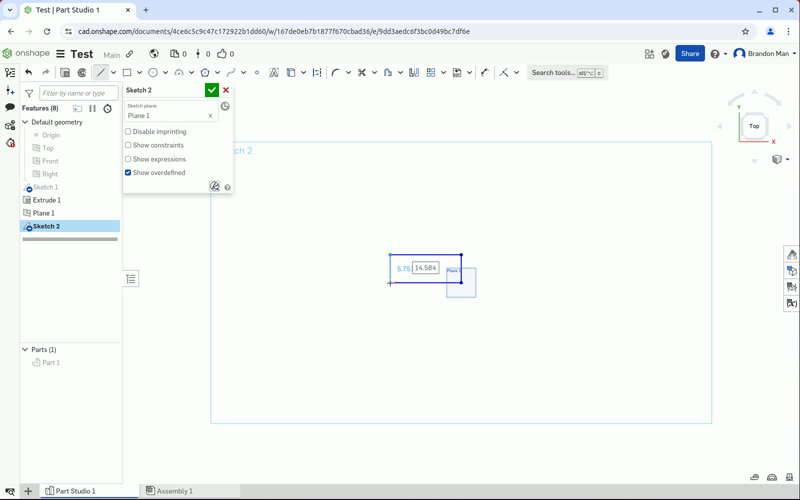
click(390, 282)
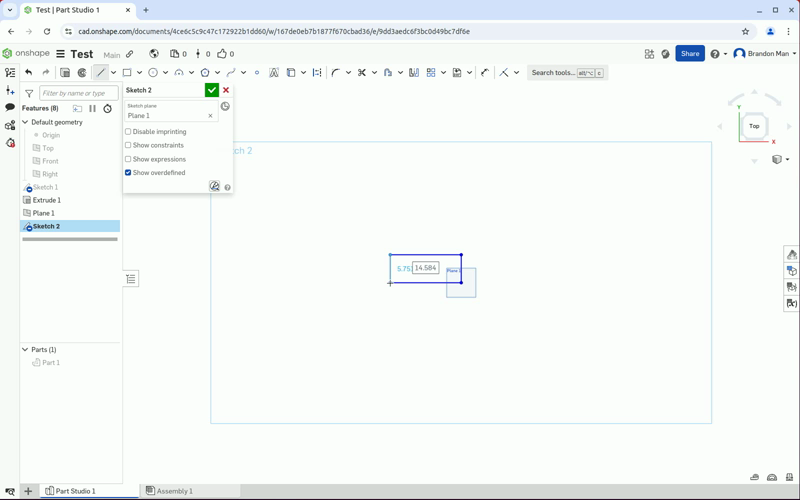
key(esc)
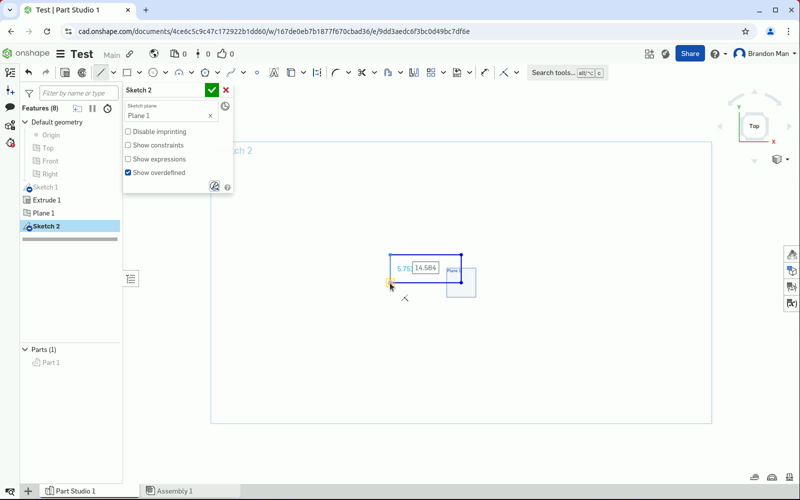
mouse_move(459, 272)
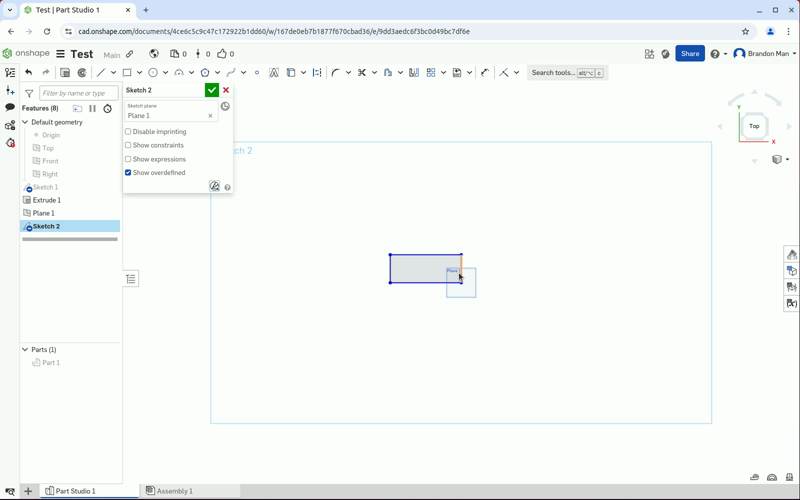
click(459, 272)
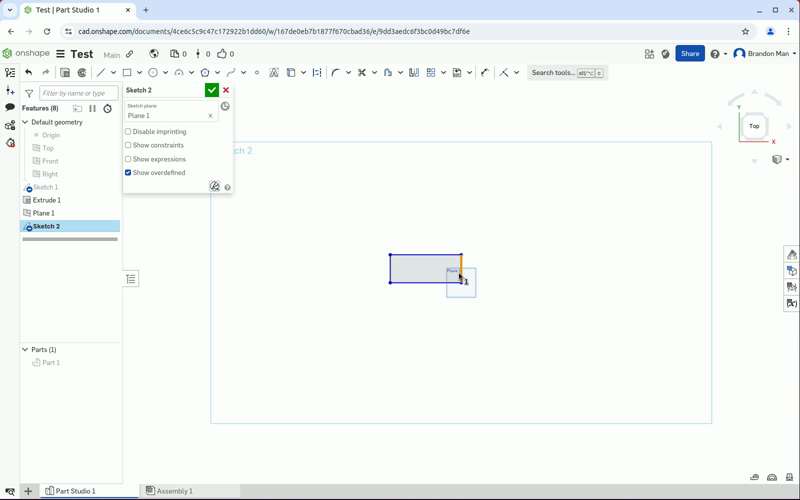
mouse_move(73, 352)
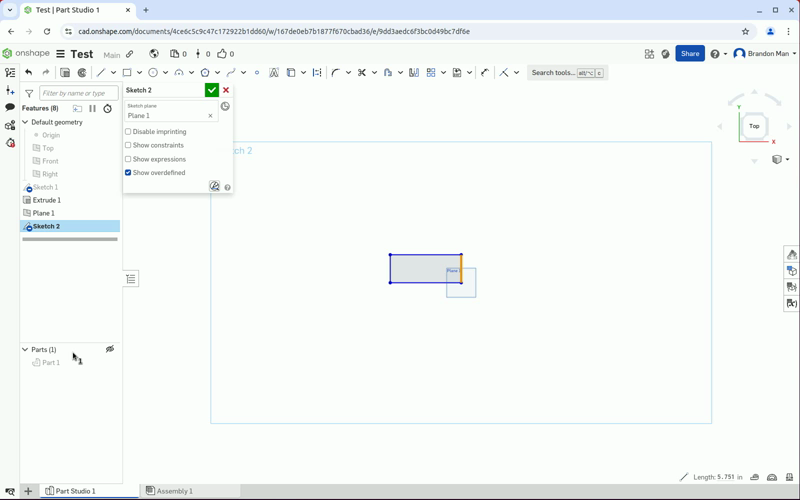
key(shift+y)
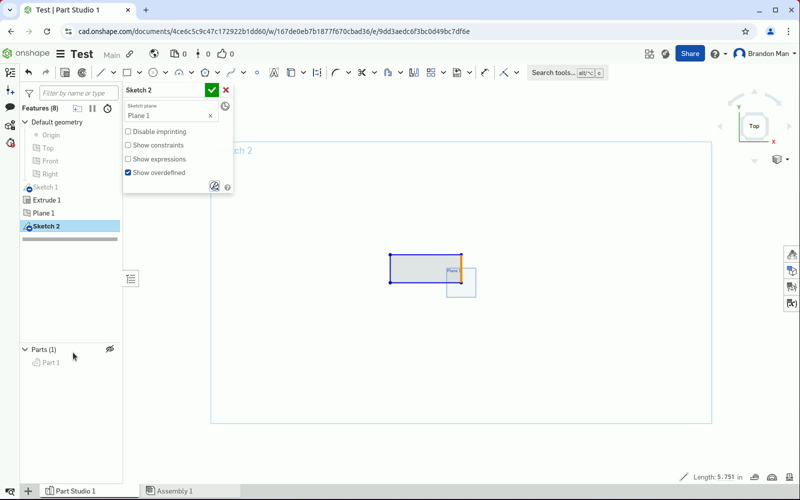
key(shift+e)
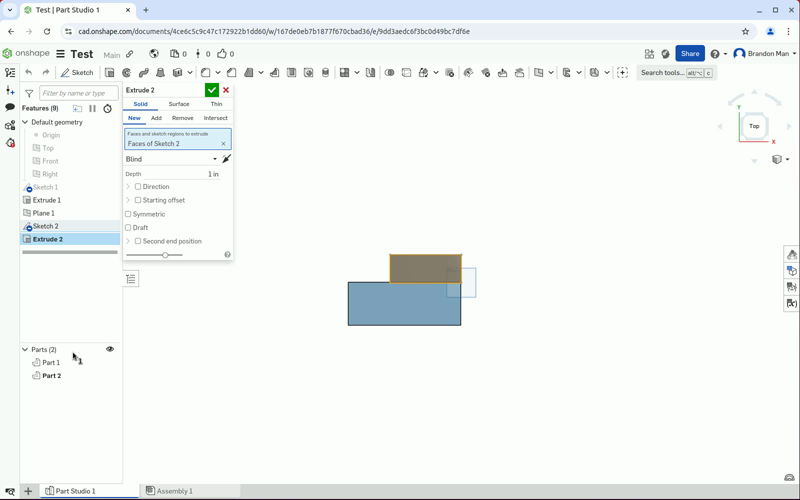
mouse_move(143, 106)
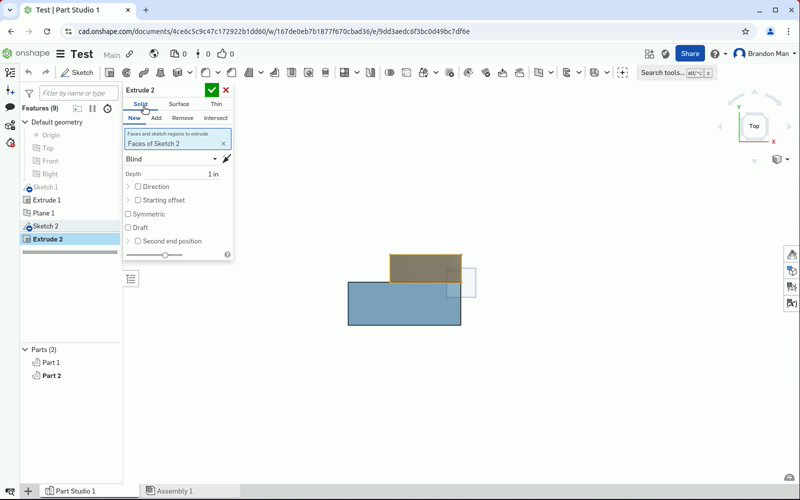
click(143, 106)
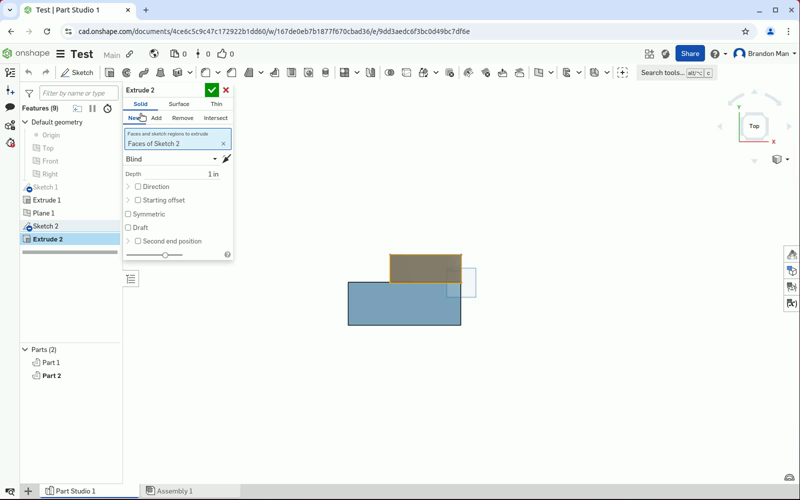
mouse_move(137, 120)
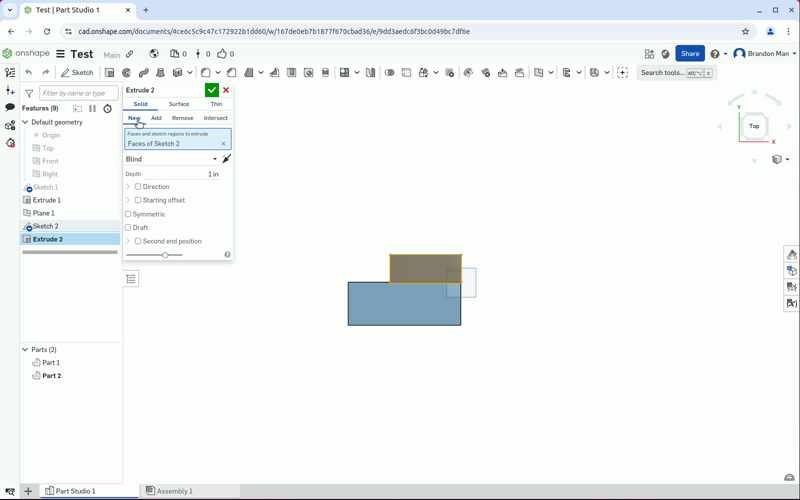
click(137, 120)
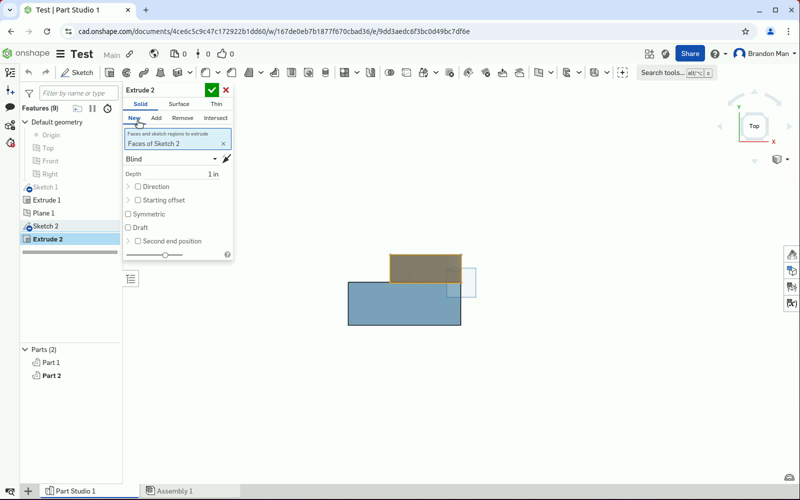
key(tab, 4)
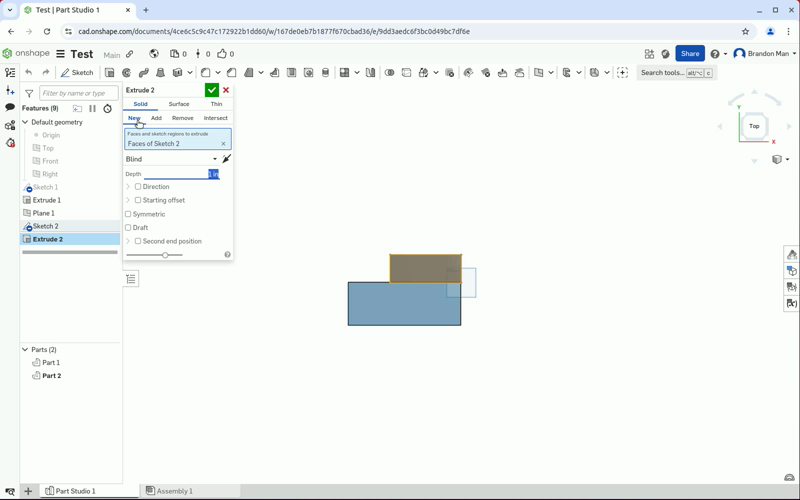
text(5.777)
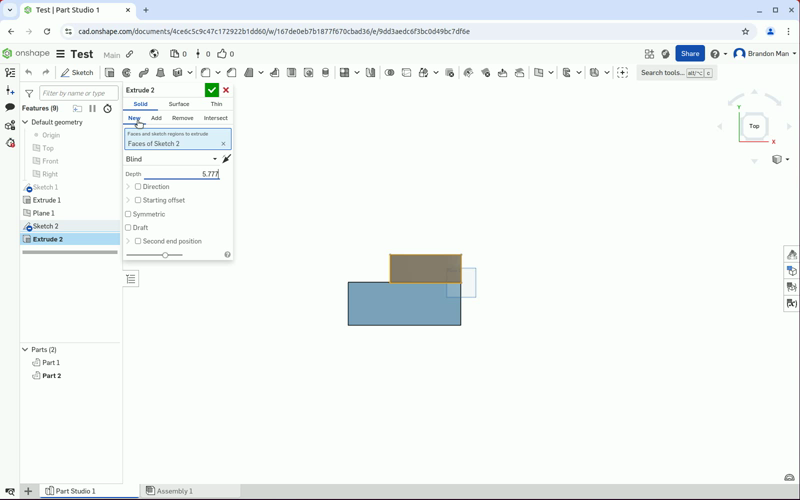
key(enter)
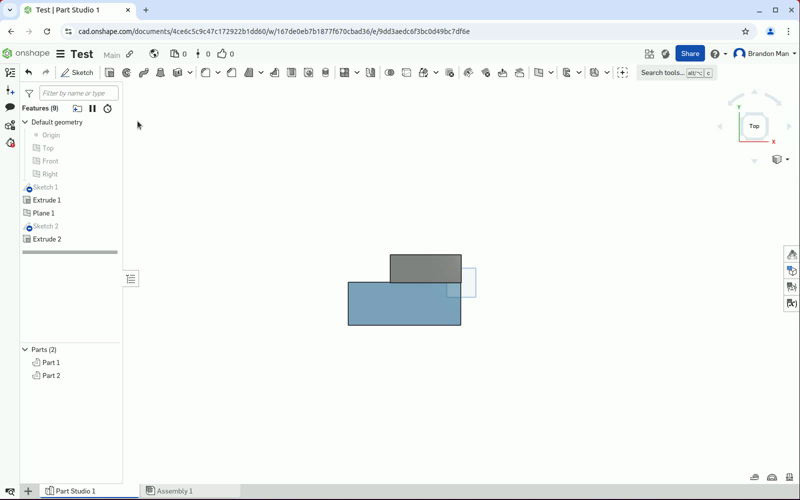
key(shift+h)
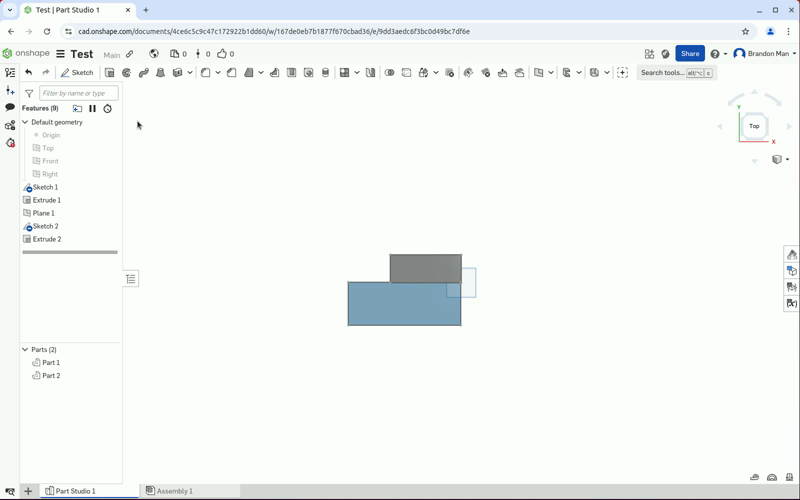
key(shift+h)
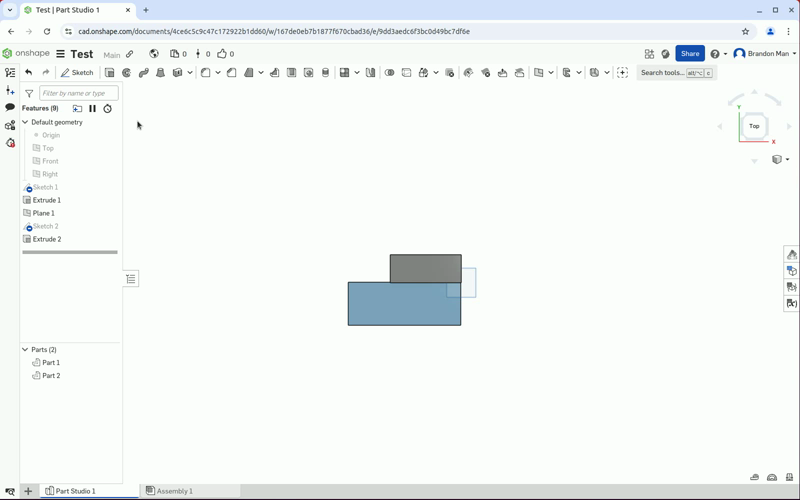
mouse_move(73, 189)
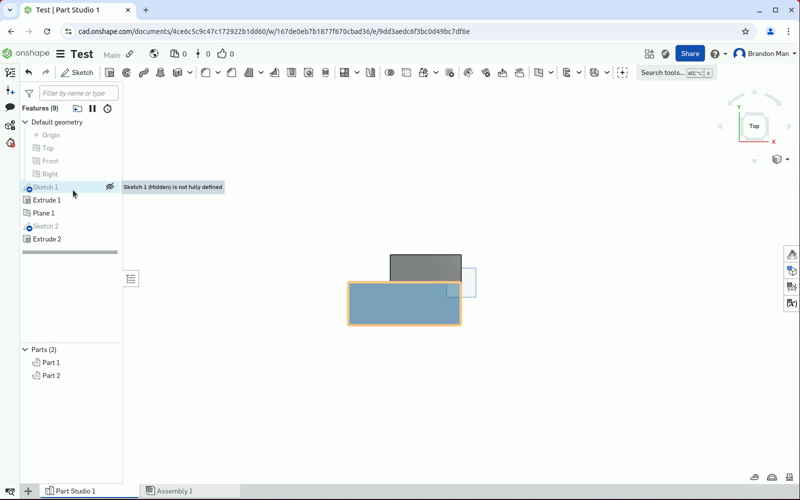
click(73, 189)
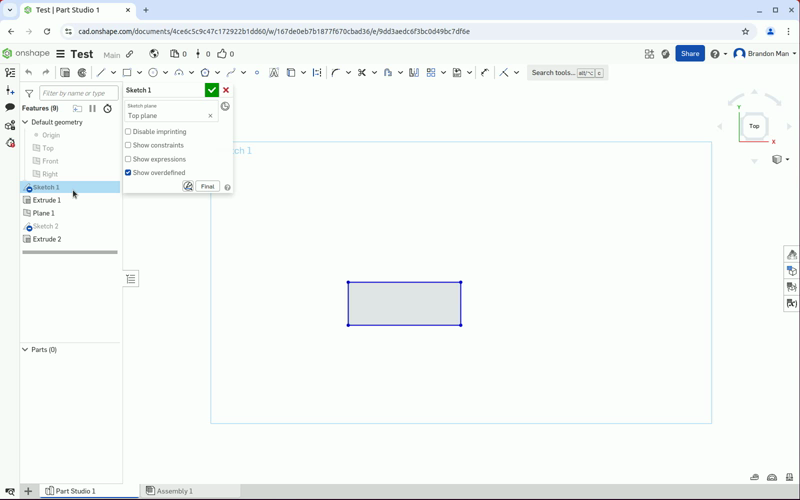
mouse_move(229, 92)
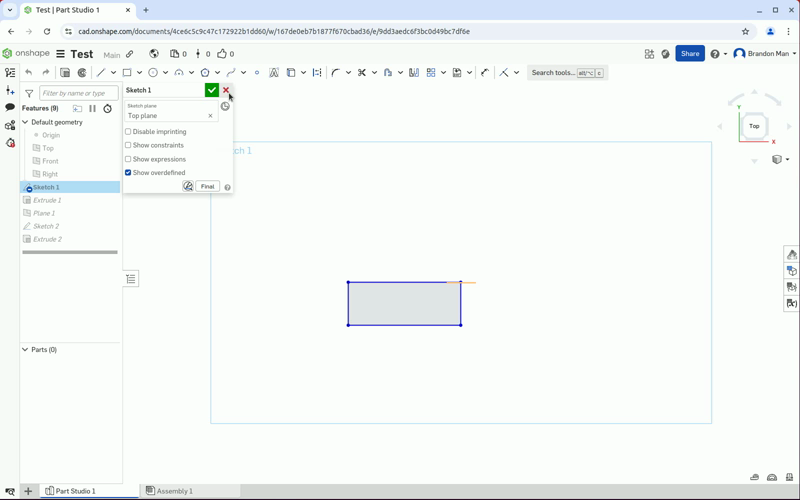
click(229, 92)
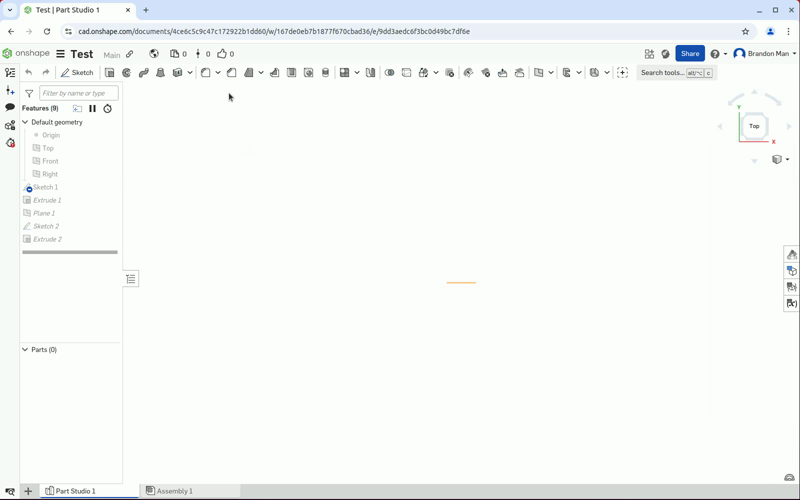
key(shift+s)
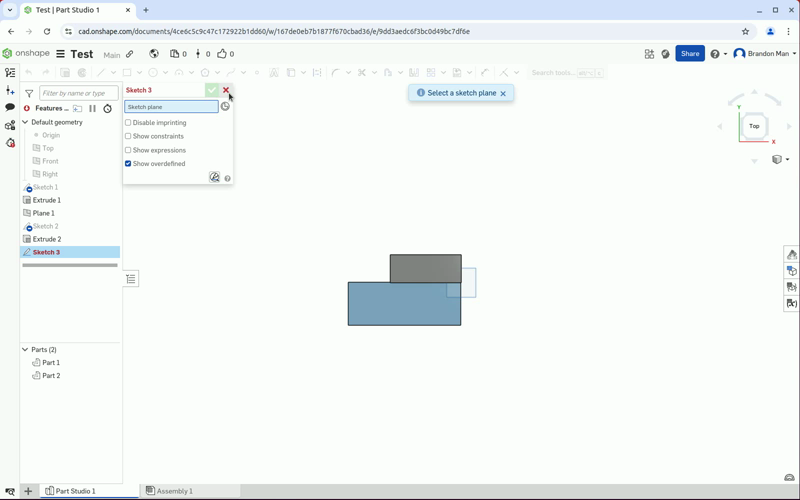
mouse_move(73, 215)
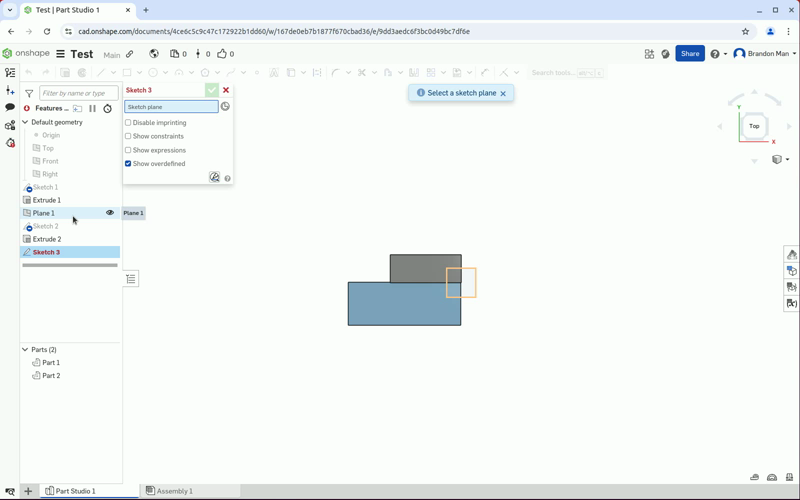
click(73, 215)
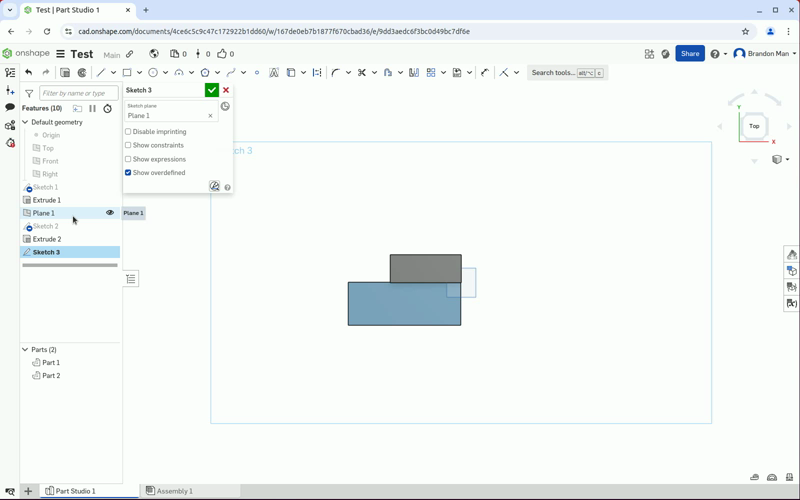
mouse_move(73, 352)
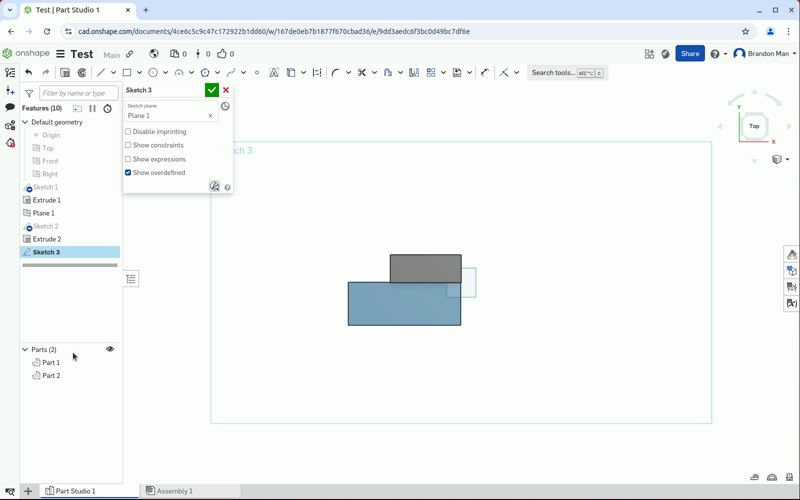
key(y)
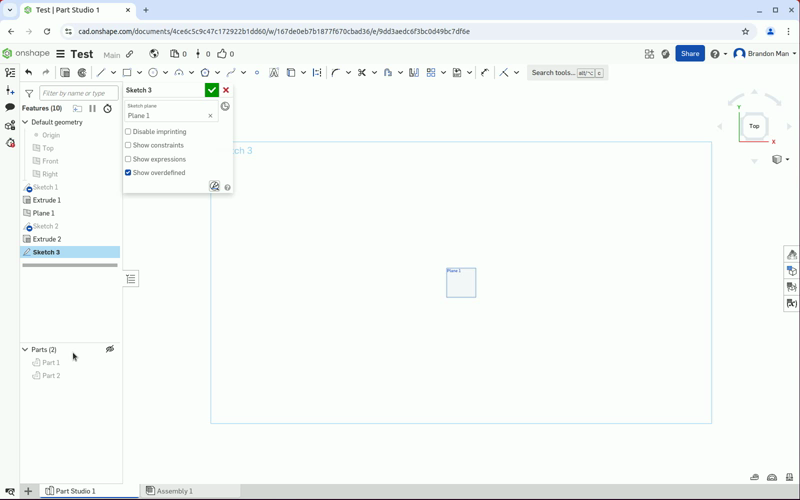
key(l)
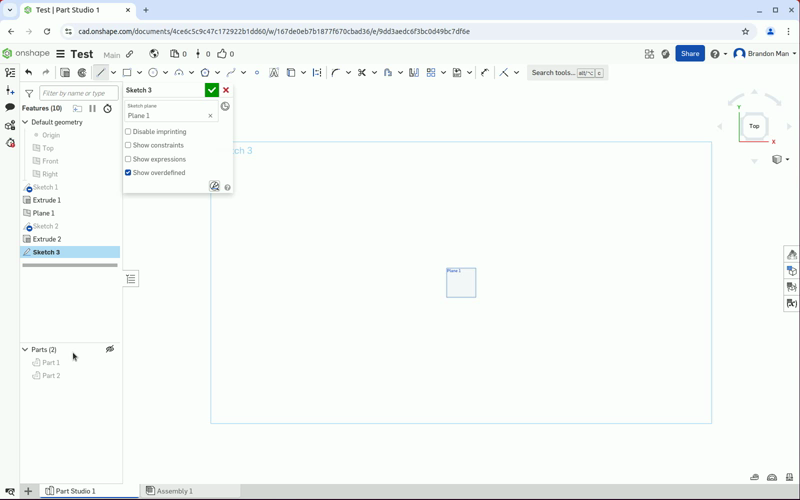
key_down(shift)
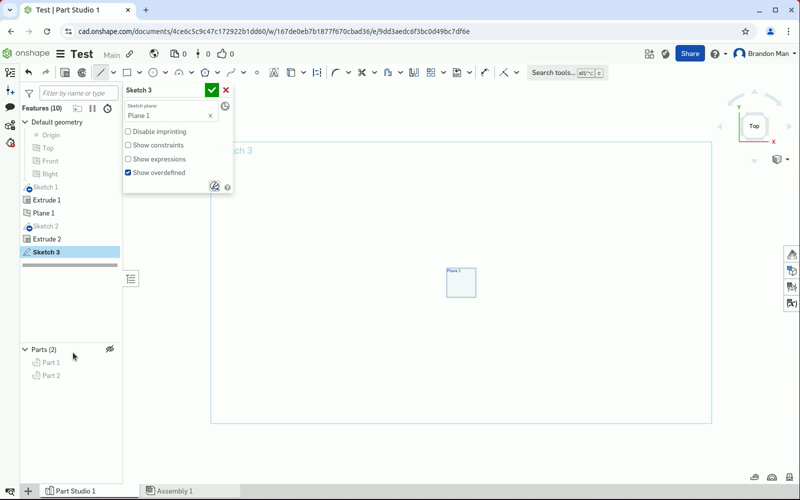
mouse_move(390, 325)
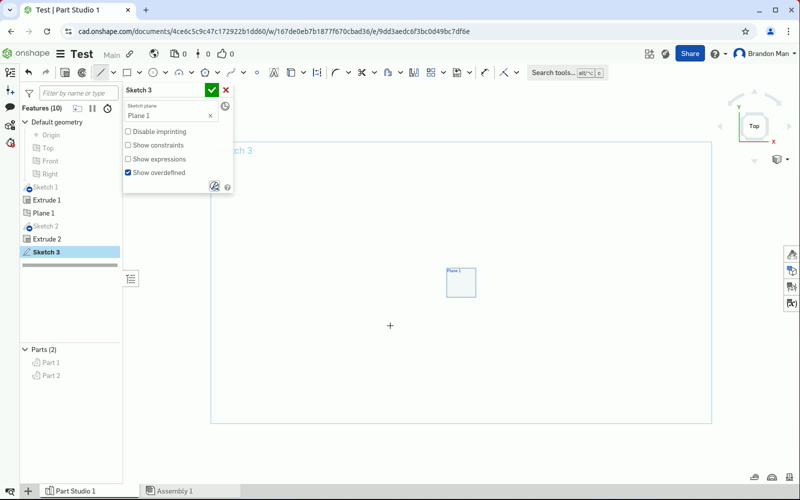
click(390, 325)
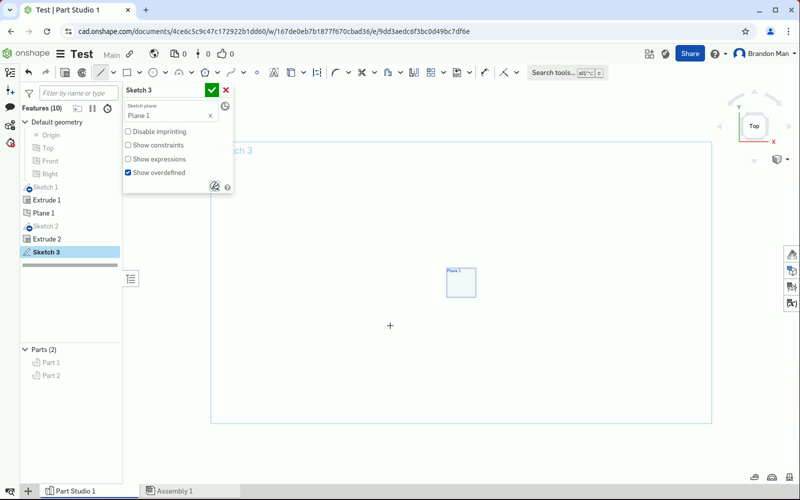
key_up(shift)
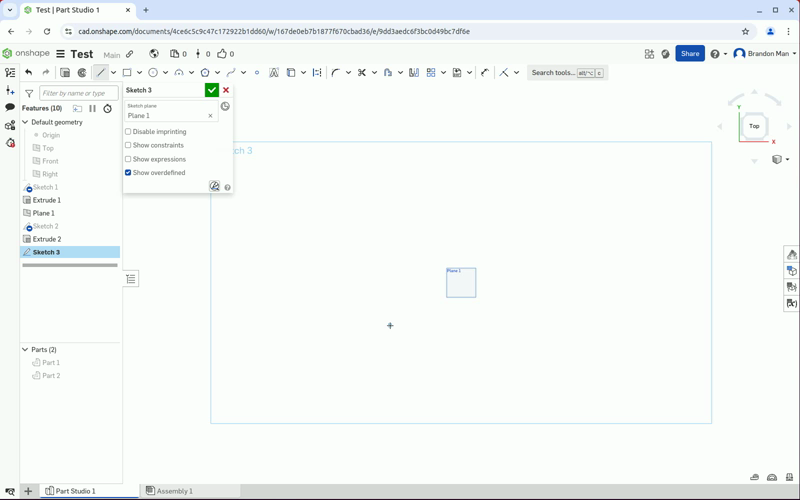
key_down(shift)
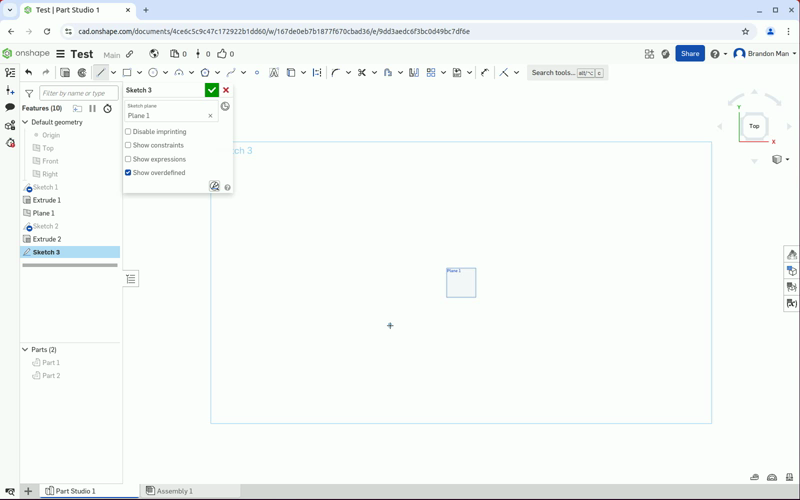
mouse_move(461, 325)
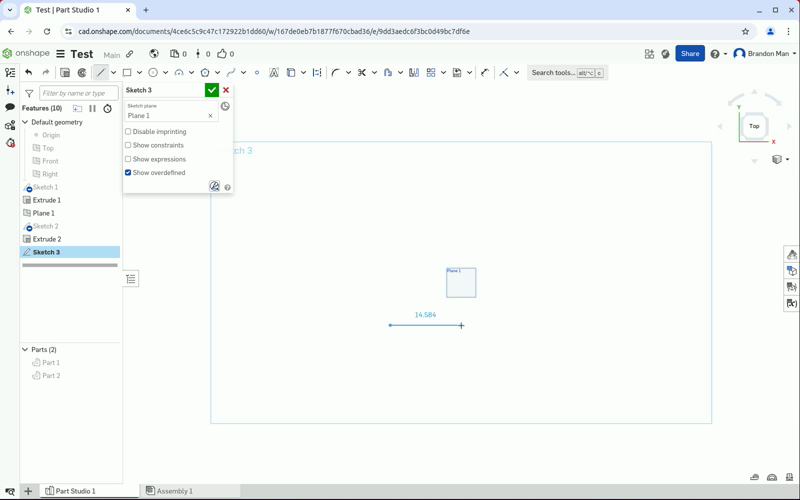
click(461, 325)
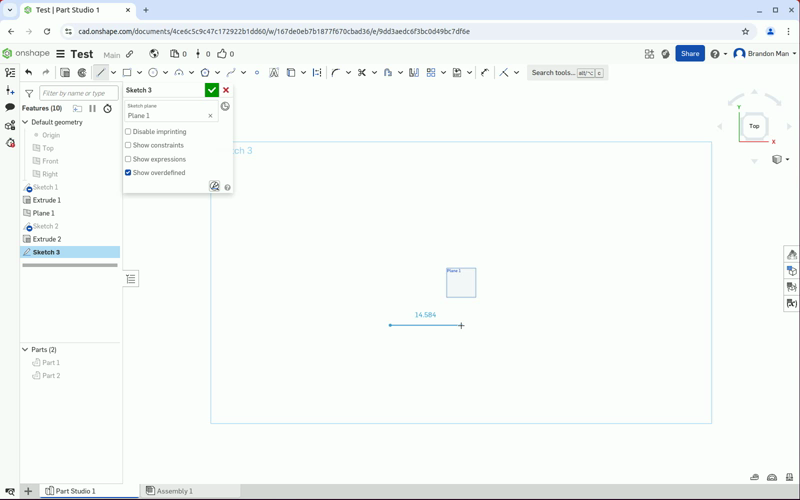
key_up(shift)
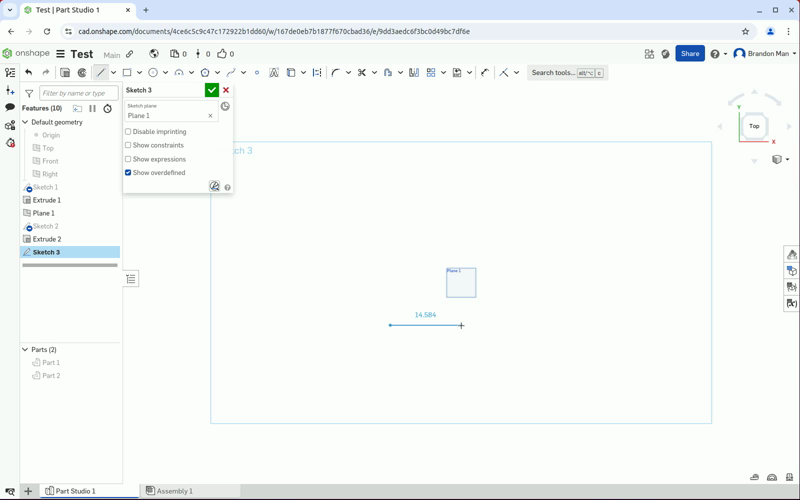
key_down(shift)
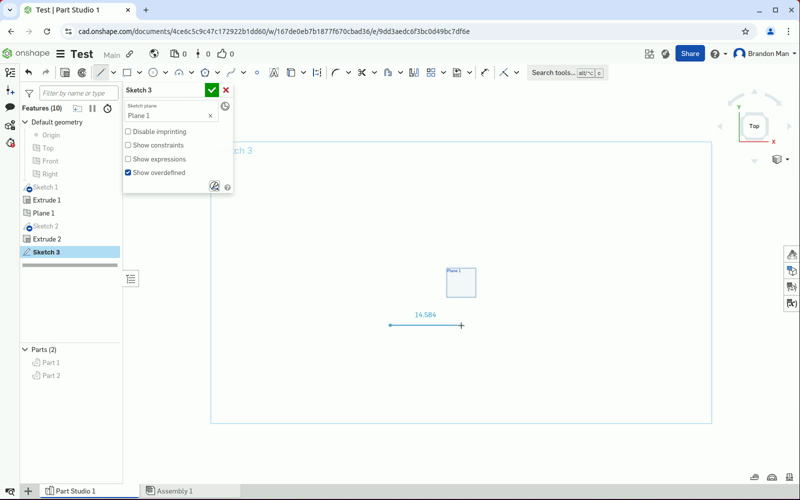
mouse_move(491, 325)
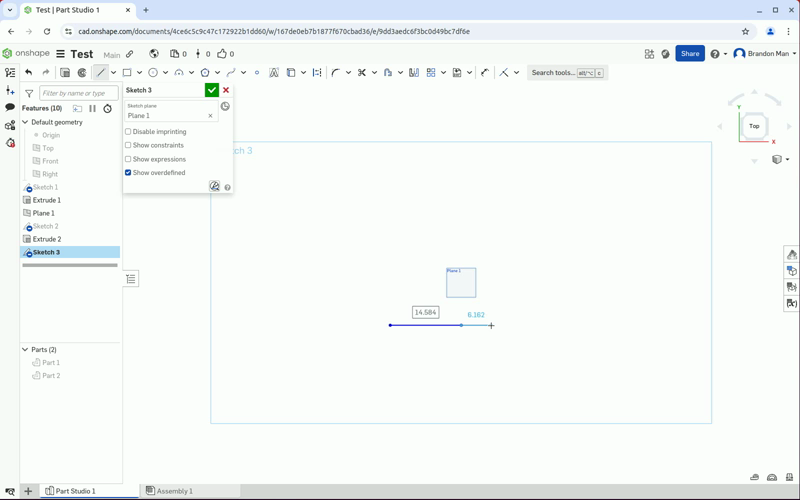
mouse_move(461, 282)
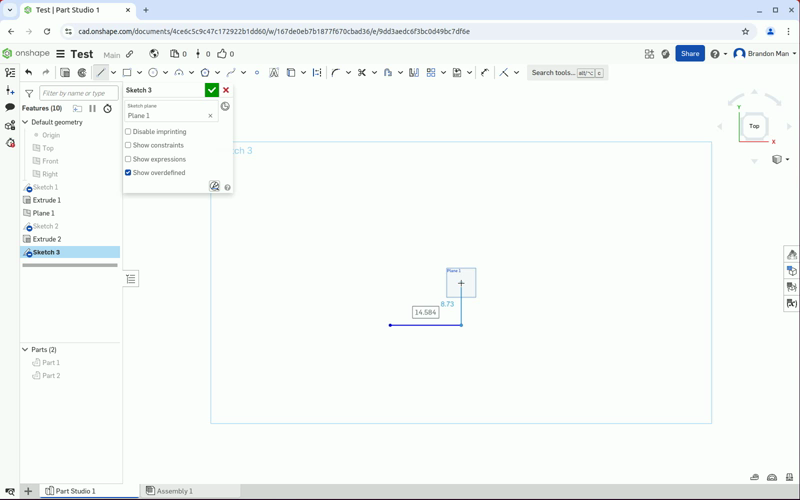
click(461, 282)
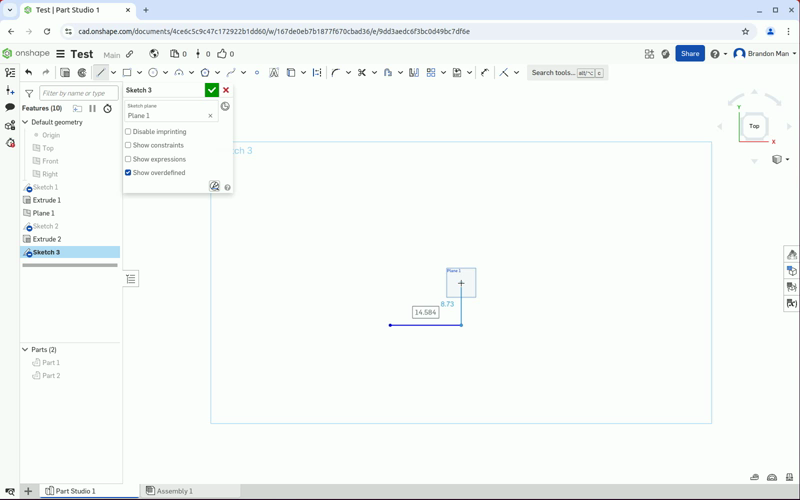
key_up(shift)
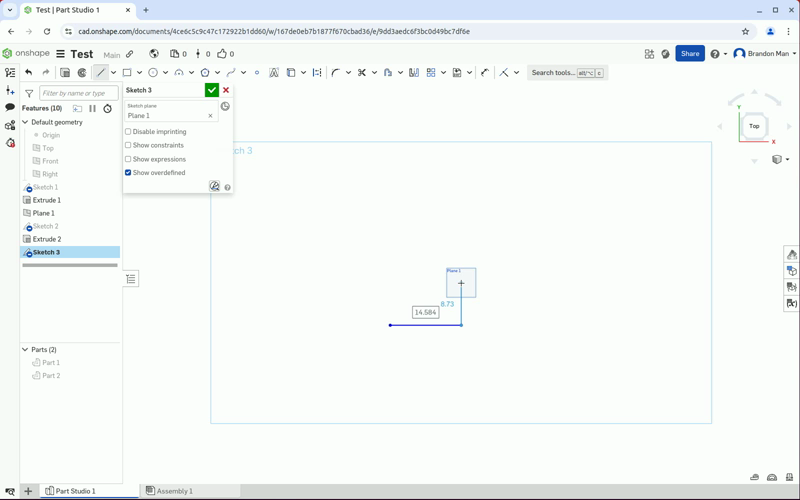
key_down(shift)
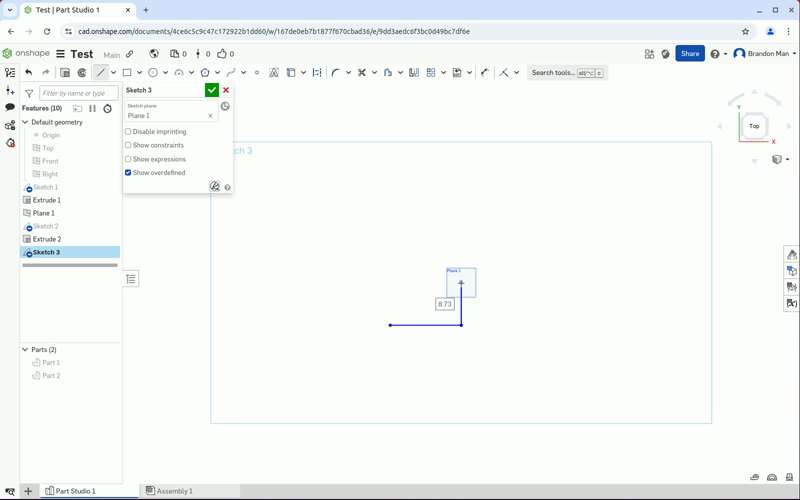
mouse_move(390, 282)
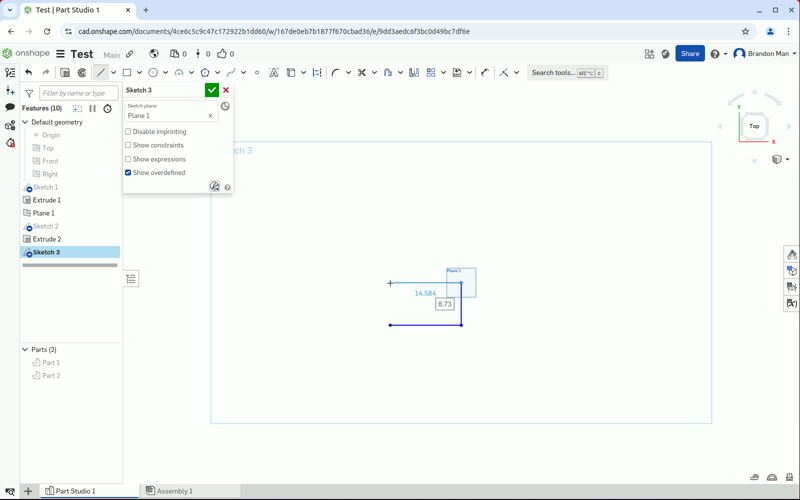
click(390, 282)
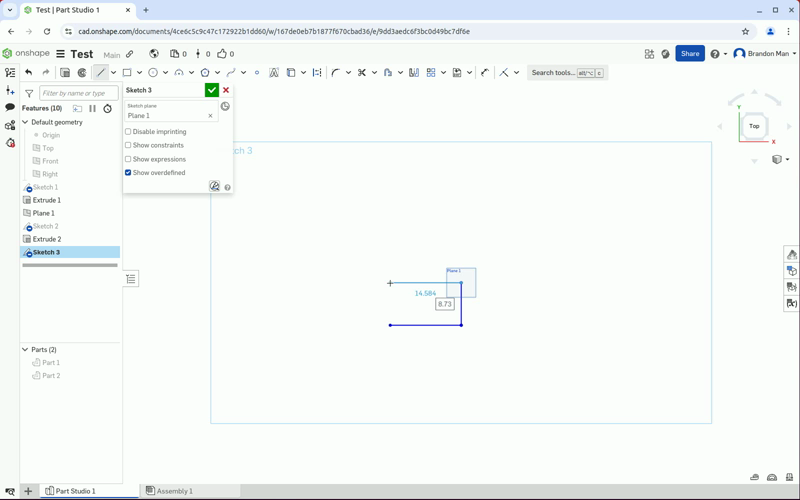
key_up(shift)
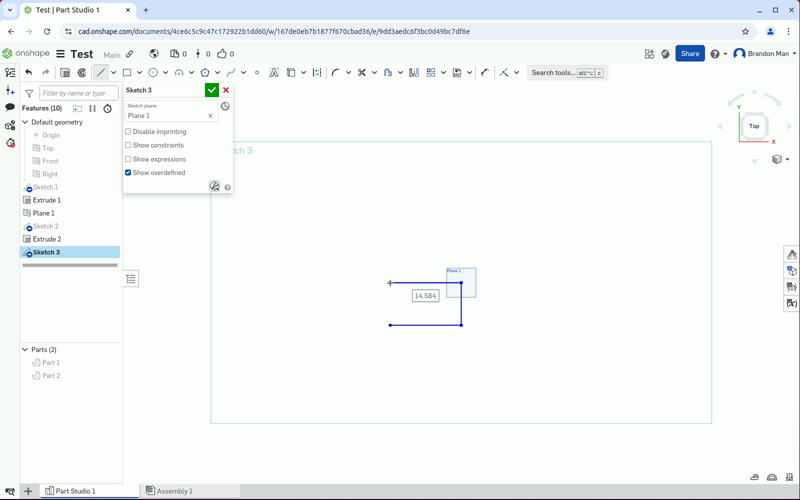
mouse_move(420, 282)
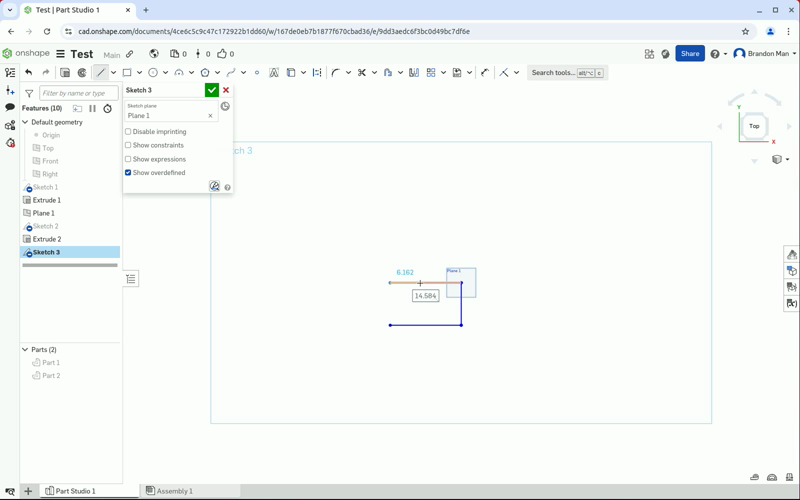
key_down(shift)
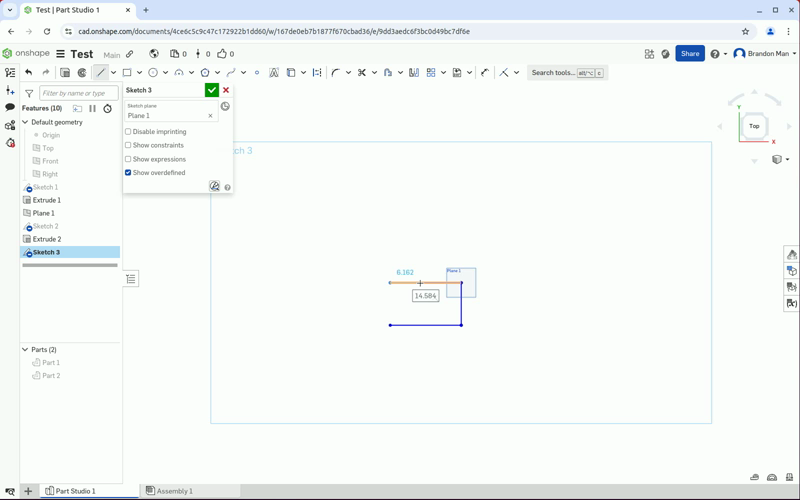
mouse_move(390, 325)
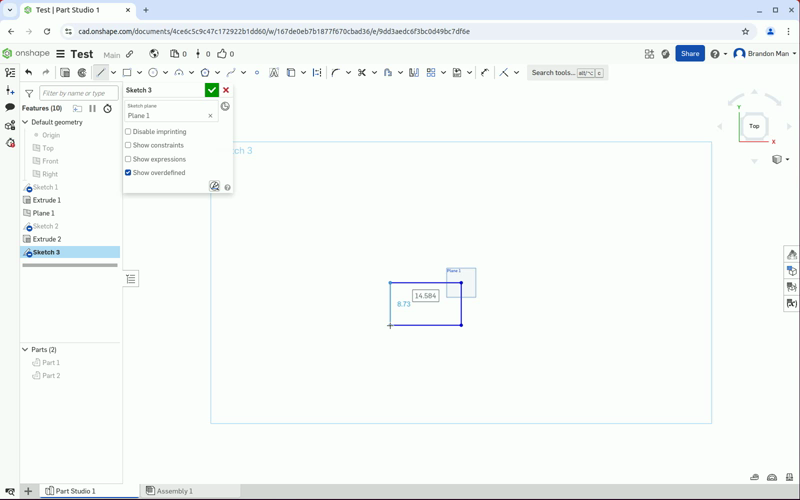
key_up(shift)
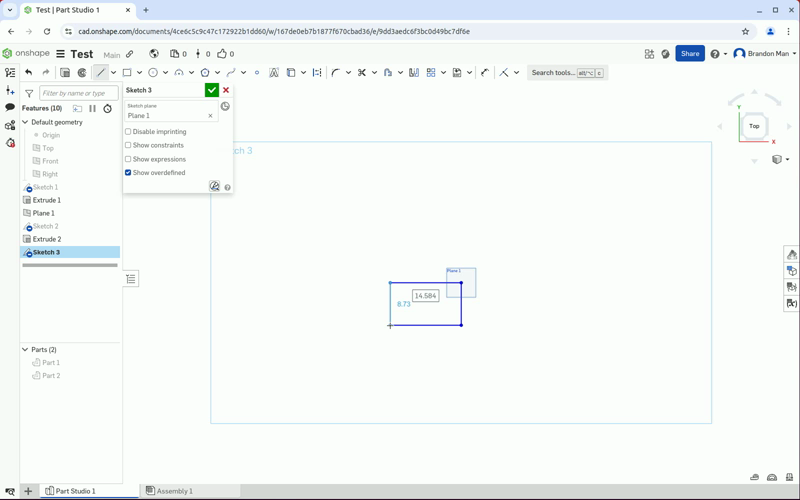
click(390, 325)
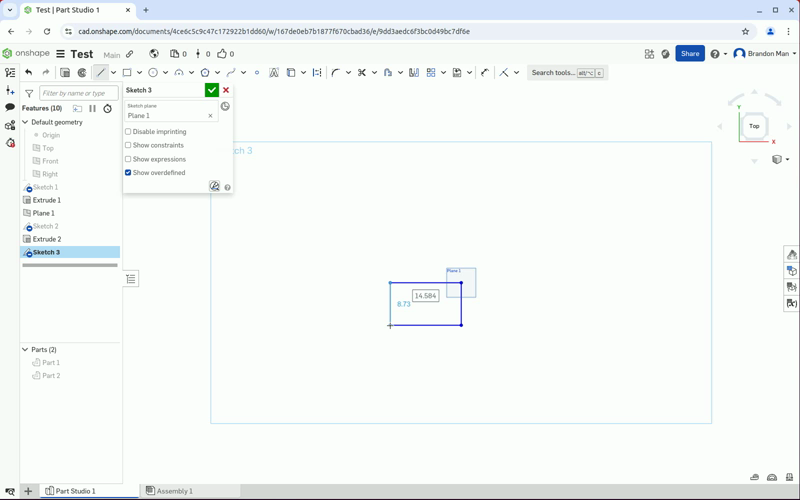
key(esc)
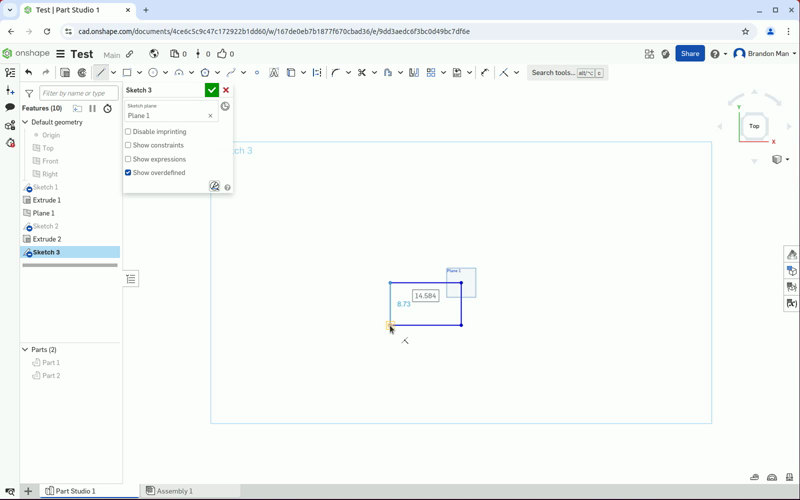
mouse_move(419, 293)
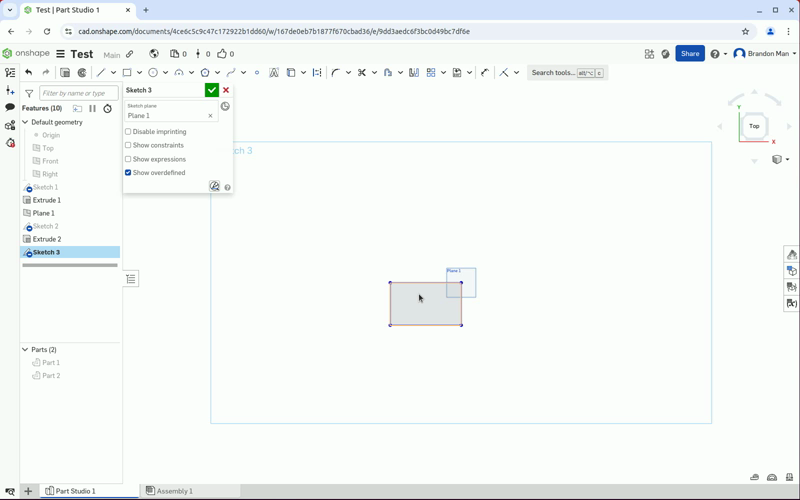
click(419, 293)
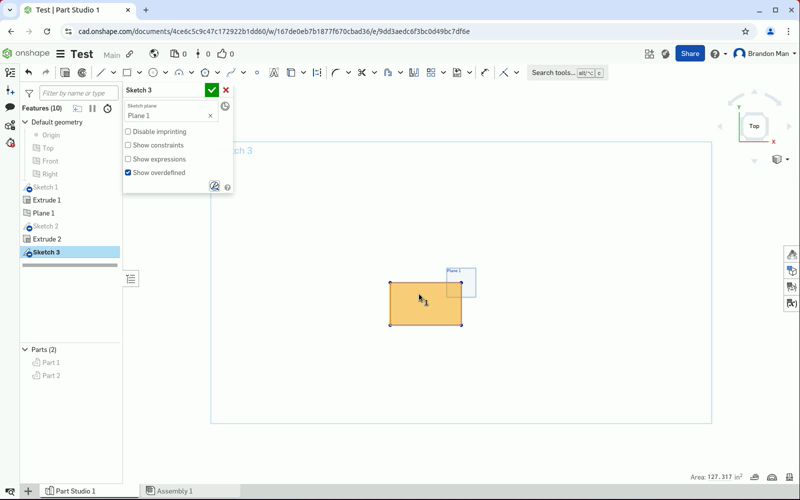
mouse_move(73, 352)
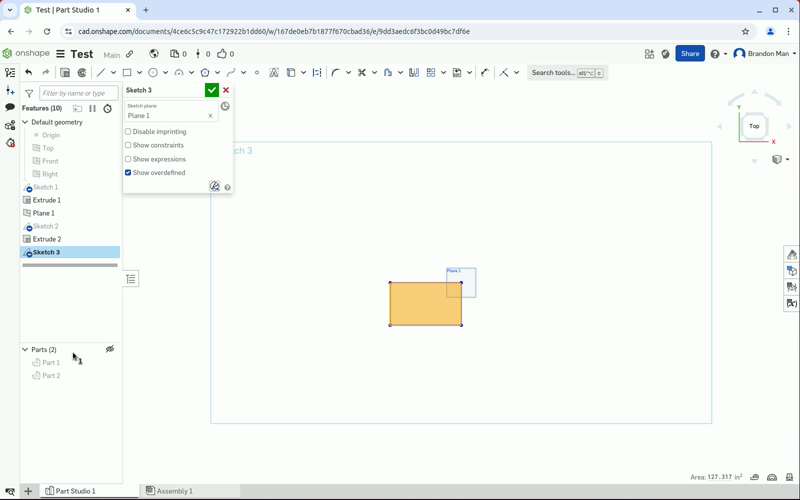
key(shift+y)
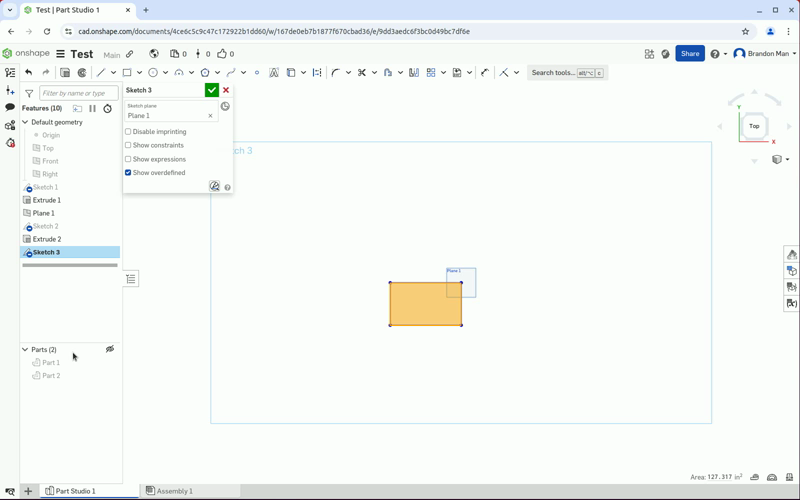
key(shift+e)
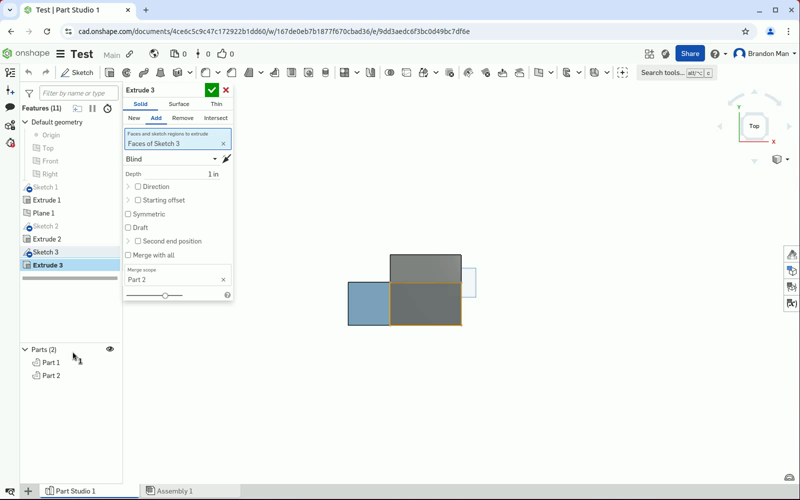
mouse_move(143, 106)
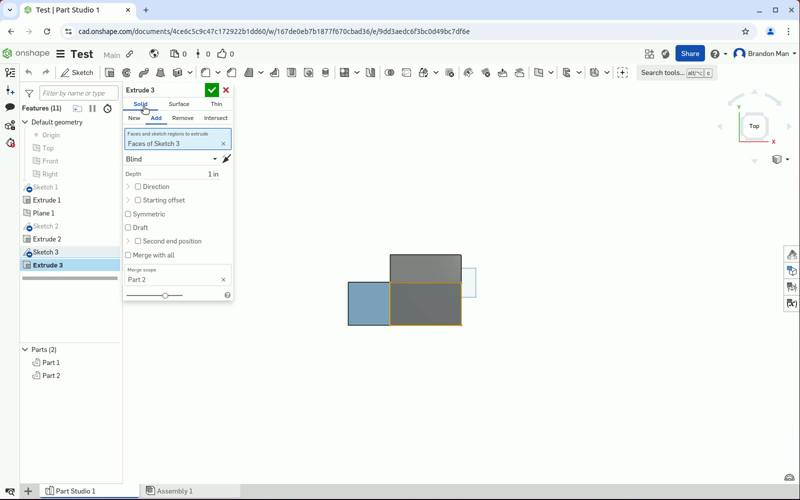
click(143, 106)
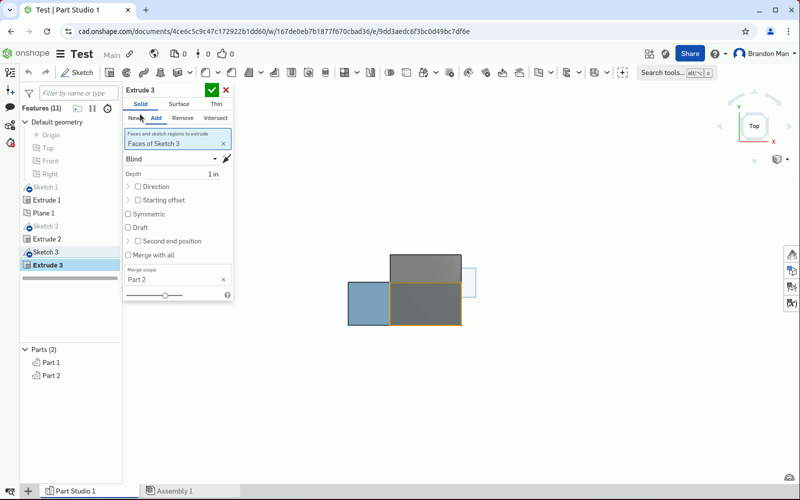
mouse_move(137, 120)
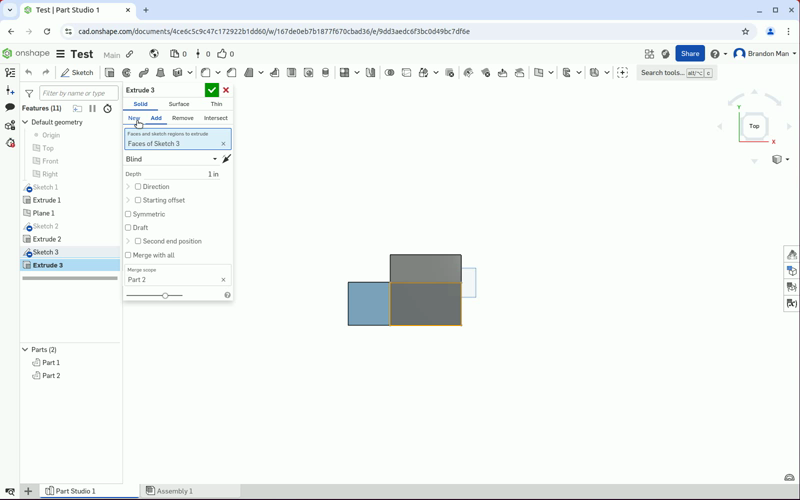
click(137, 120)
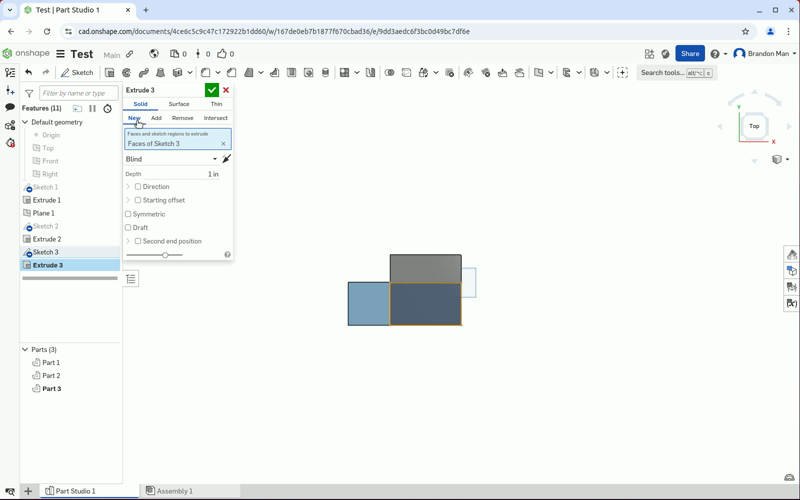
key(tab, 4)
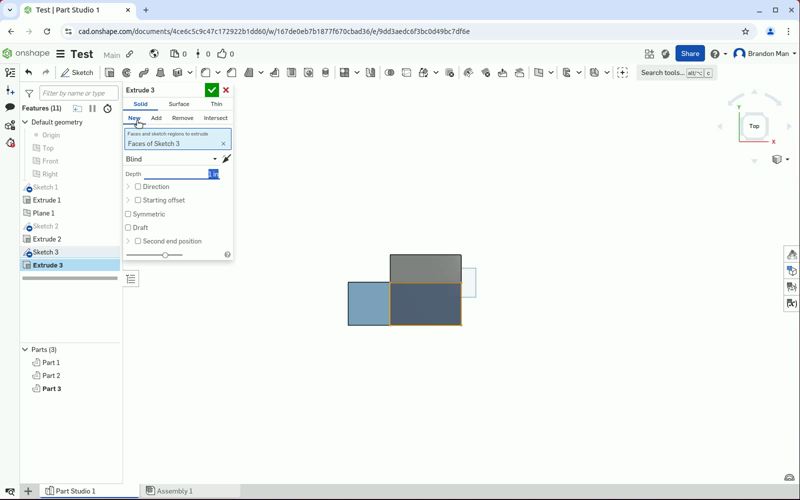
text(5.777)
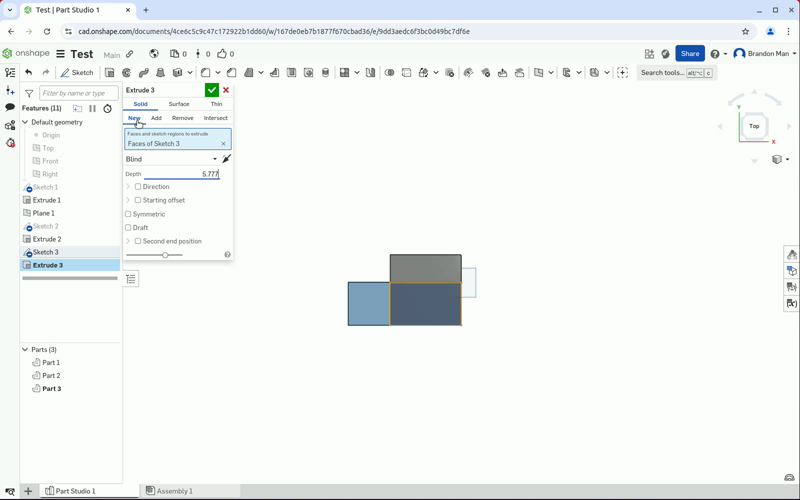
key(enter)
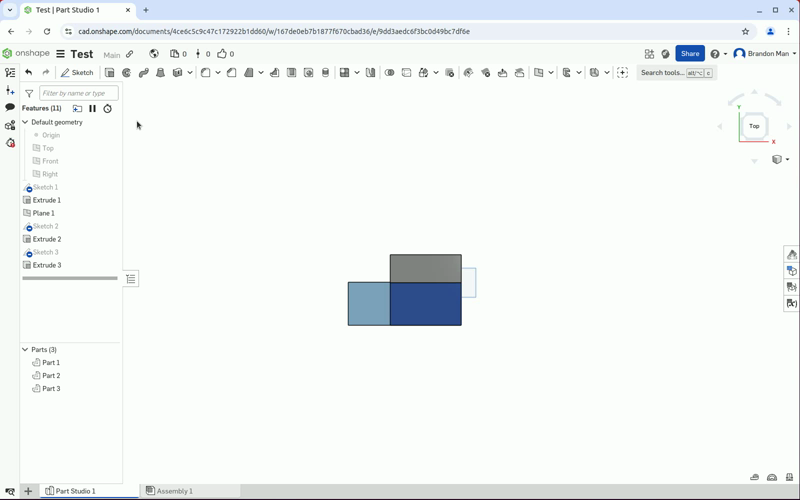
key(shift+h)
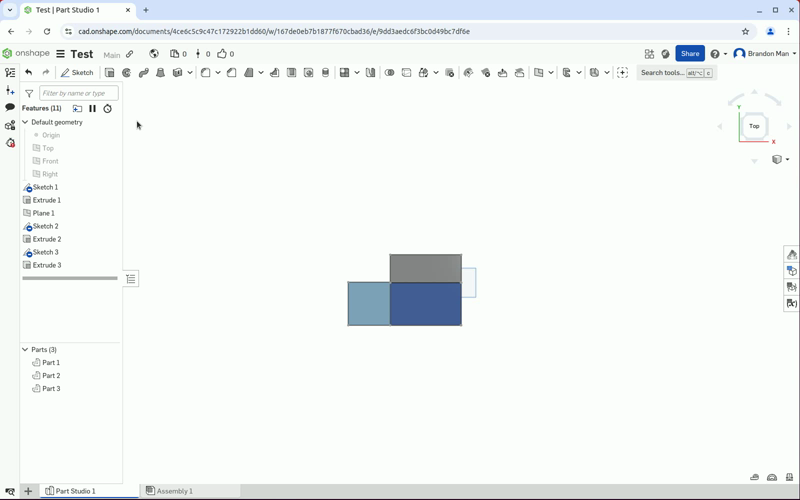
key(shift+h)
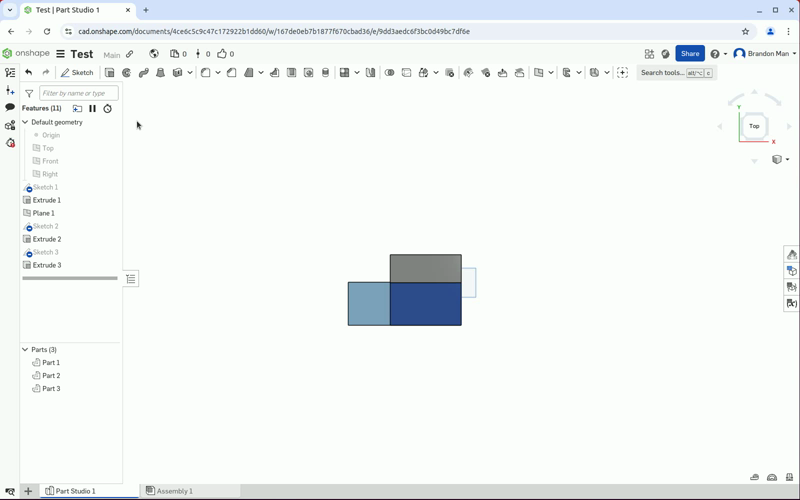
mouse_move(73, 189)
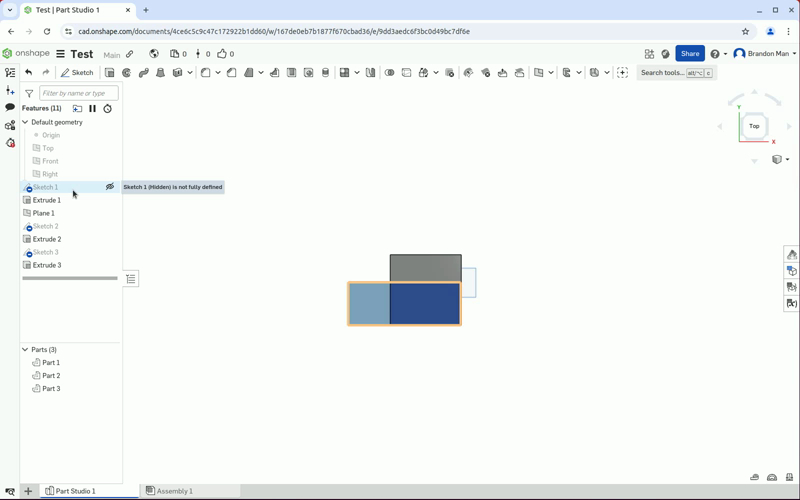
click(73, 189)
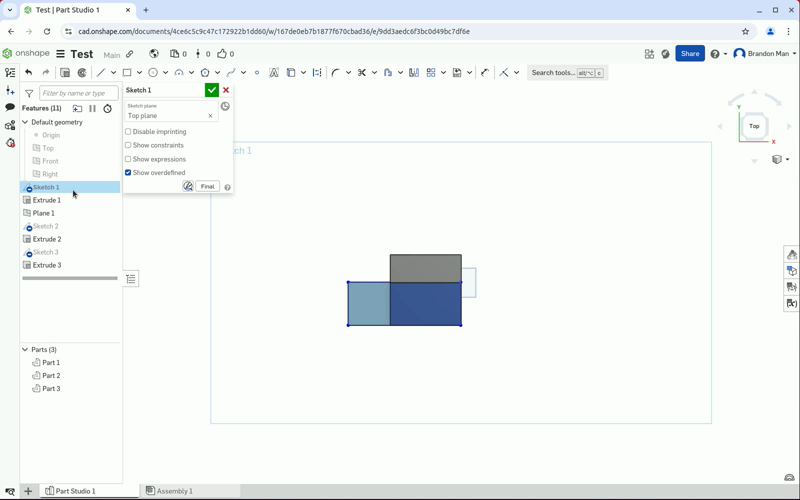
mouse_move(229, 92)
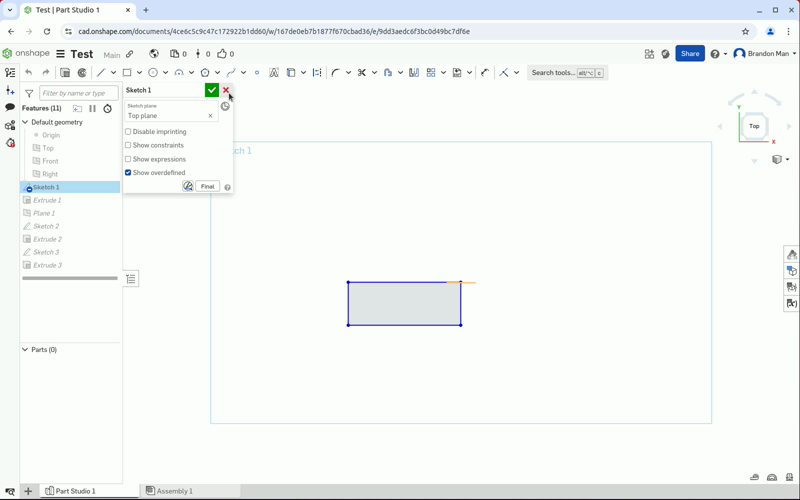
click(229, 92)
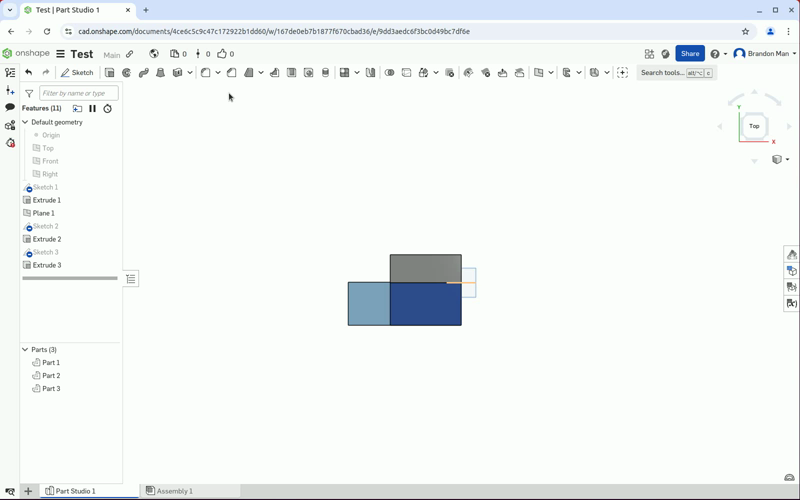
mouse_move(541, 75)
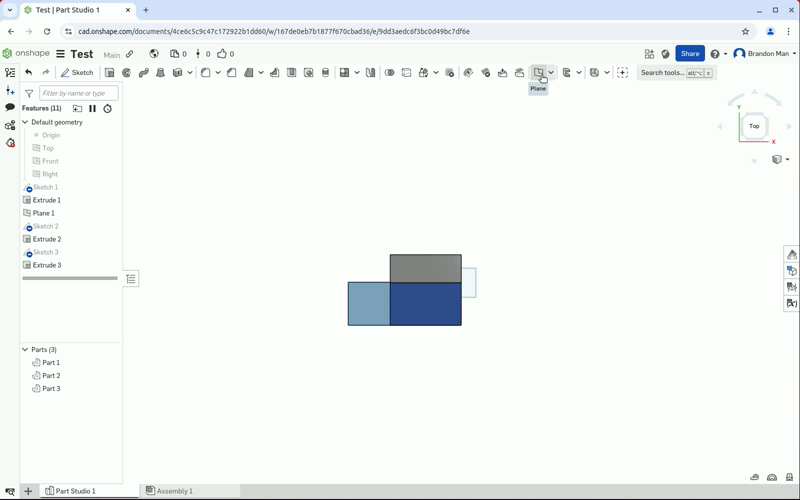
click(541, 75)
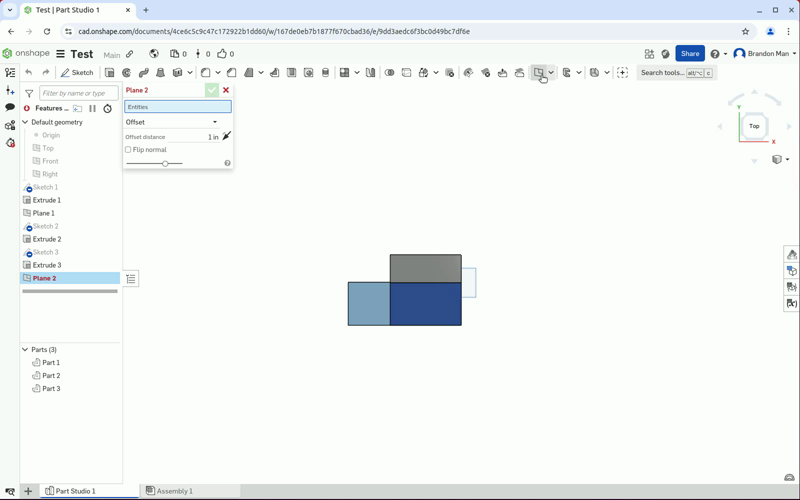
mouse_move(73, 150)
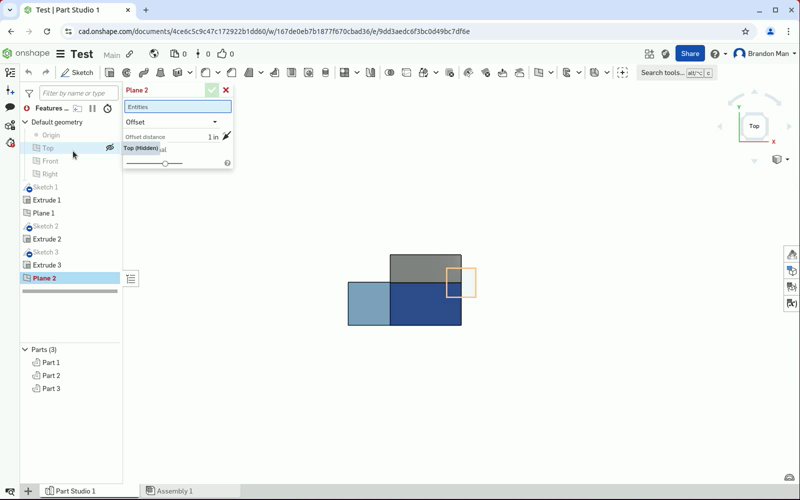
click(73, 150)
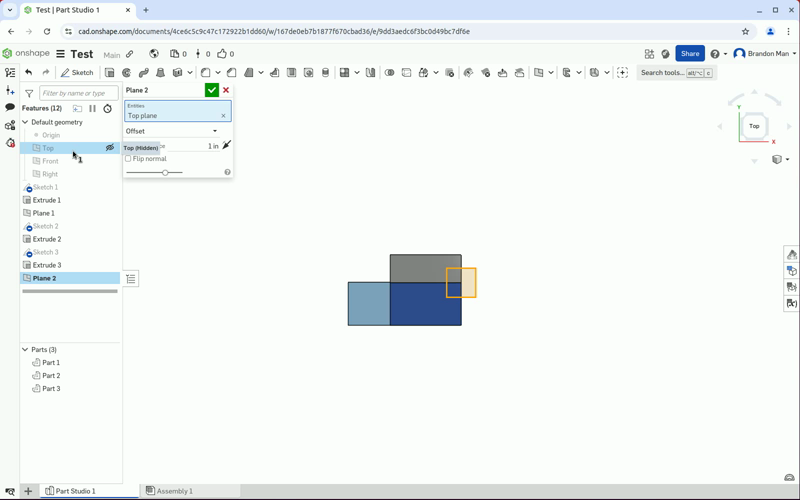
key(tab, 2)
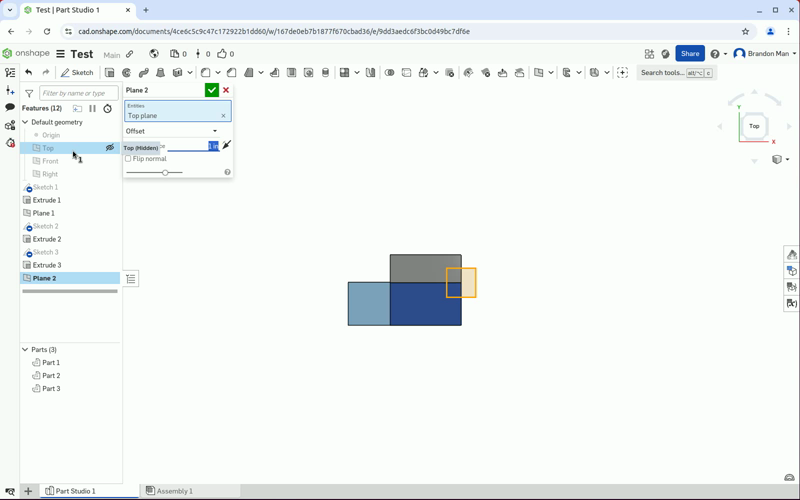
text(11.554)
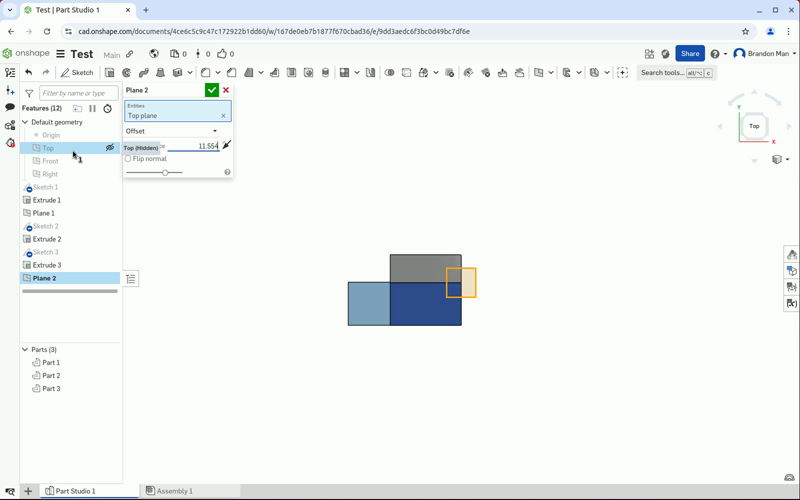
key(enter, 2)
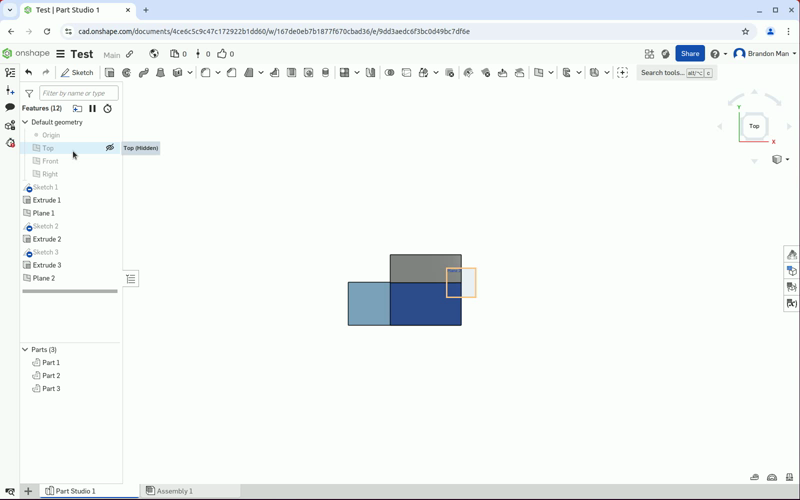
key(shift+s)
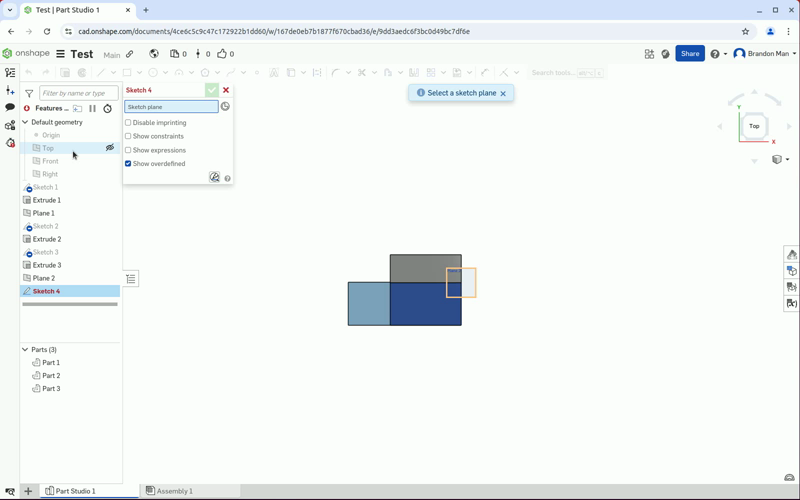
mouse_move(73, 280)
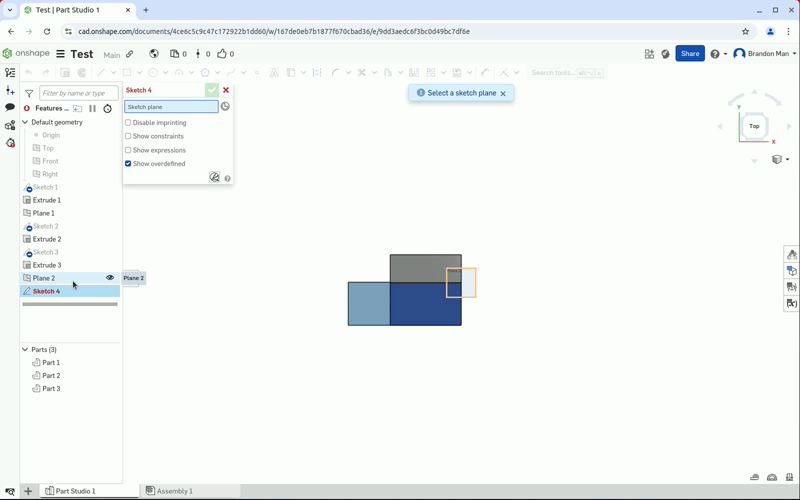
click(73, 280)
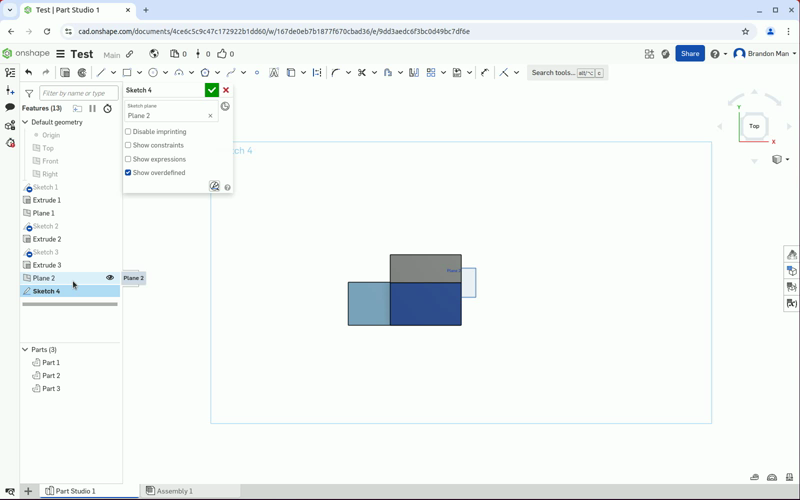
mouse_move(73, 352)
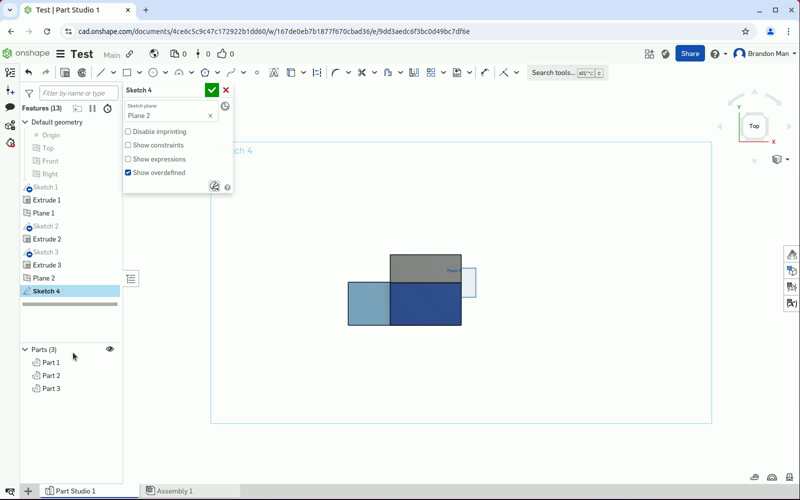
key(y)
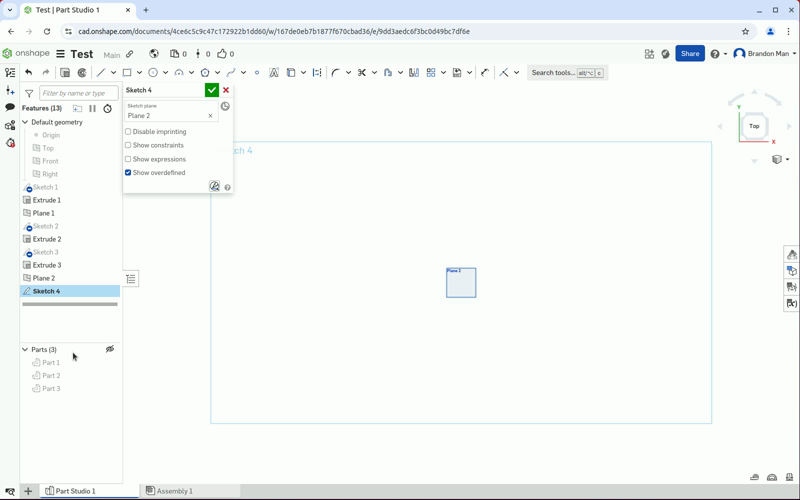
key(l)
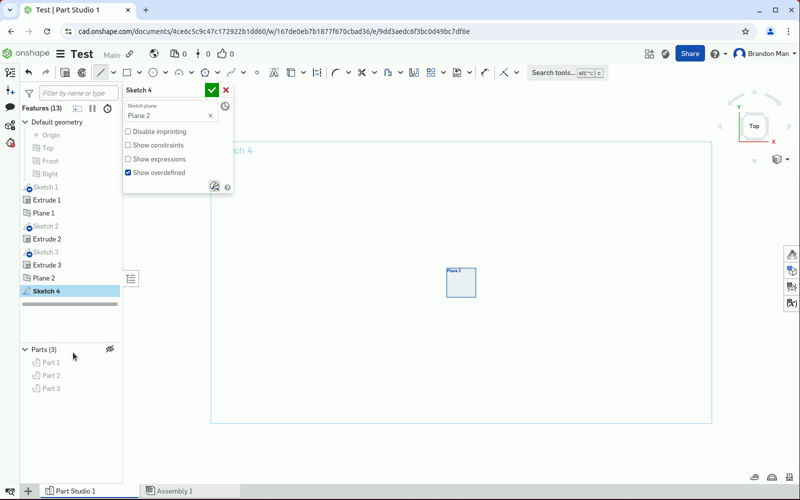
key_down(shift)
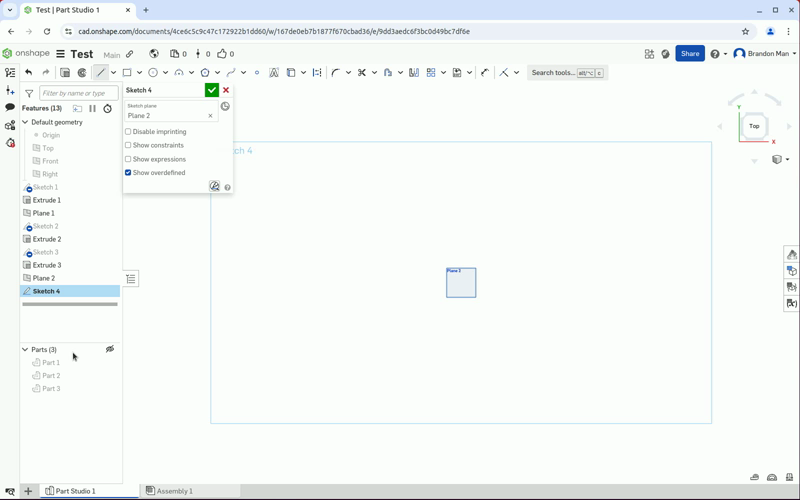
mouse_move(390, 311)
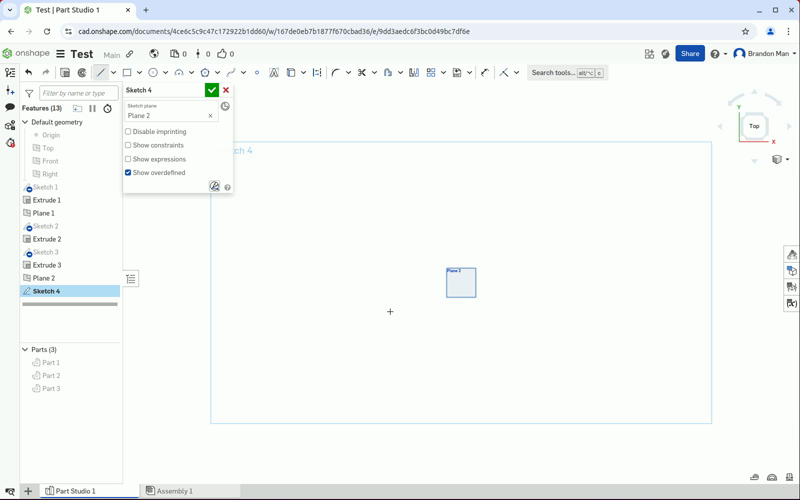
click(390, 311)
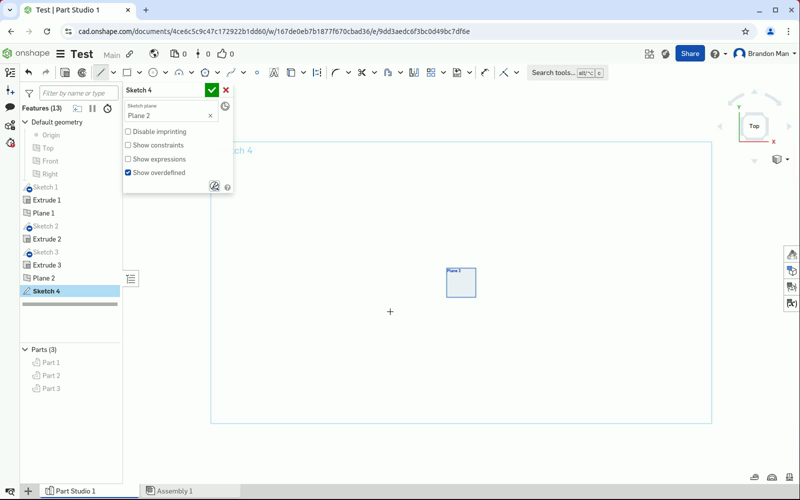
key_up(shift)
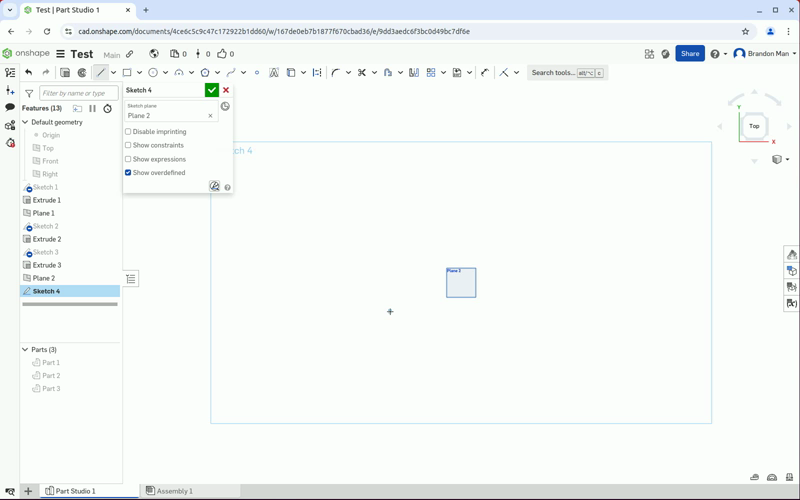
key_down(shift)
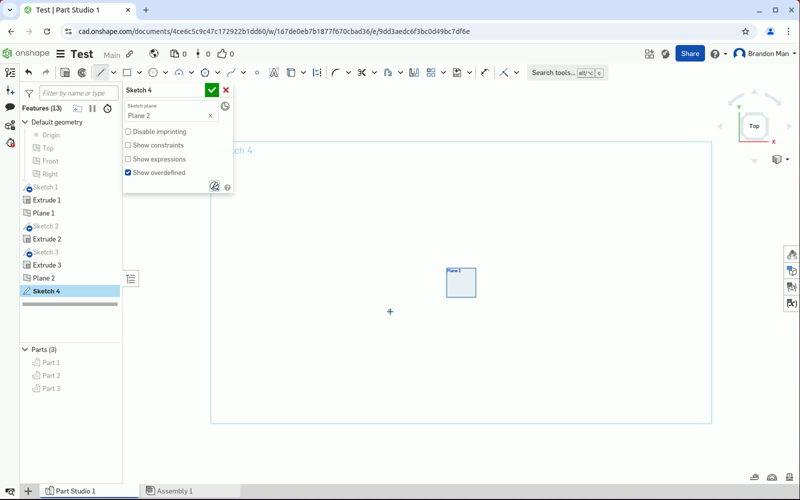
mouse_move(420, 311)
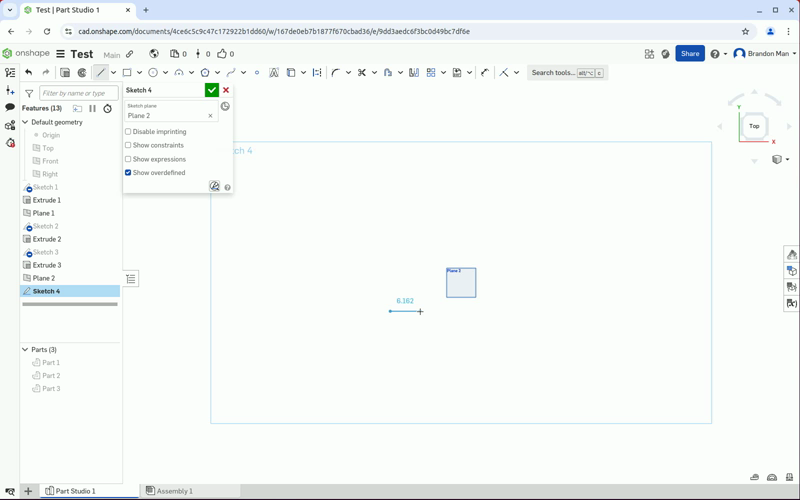
mouse_move(447, 311)
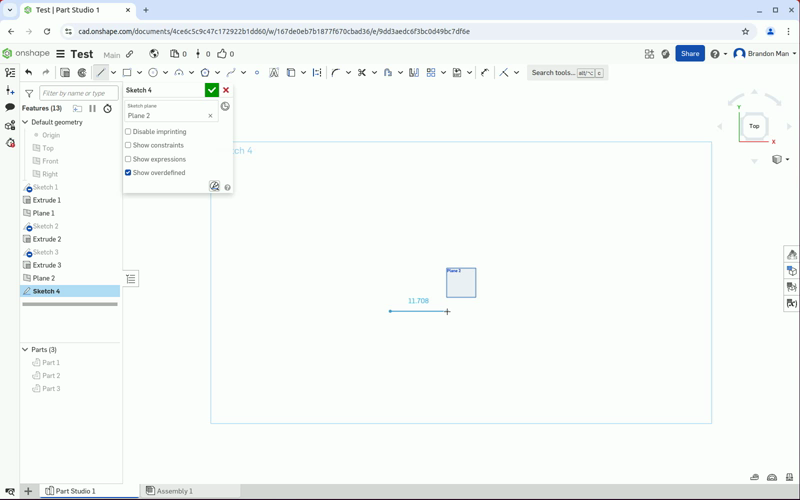
click(447, 311)
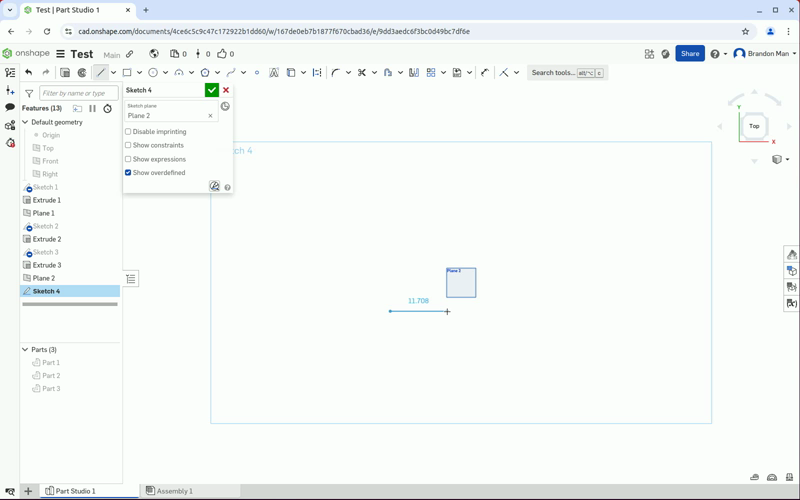
key_up(shift)
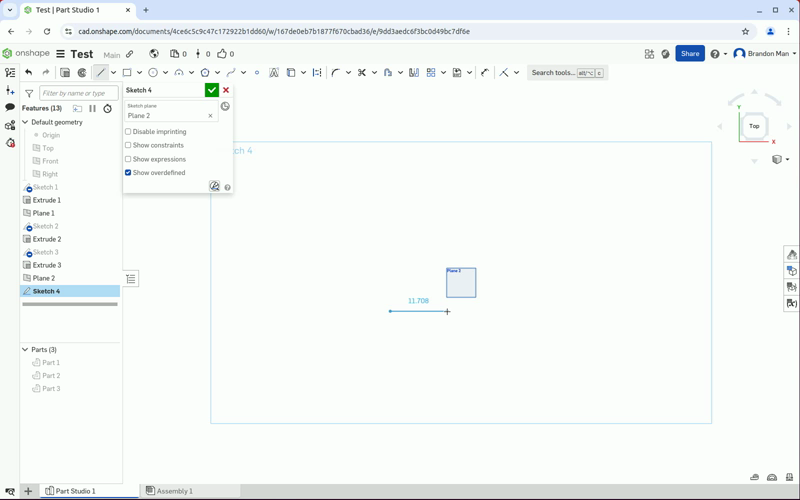
key_down(shift)
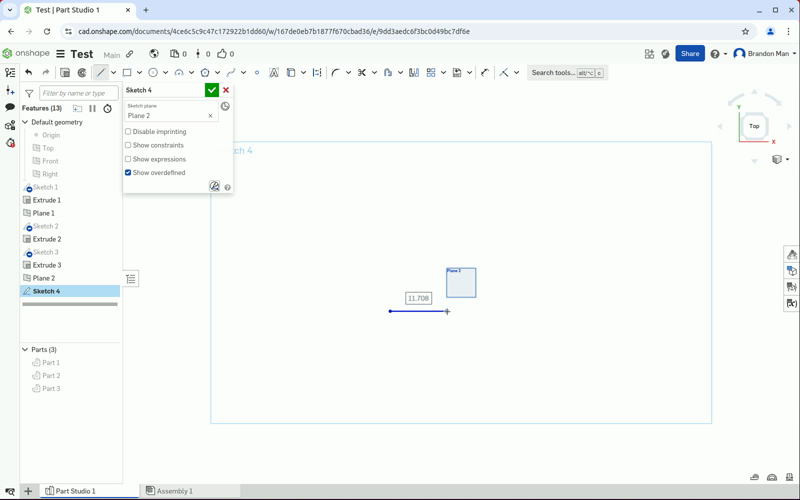
mouse_move(477, 311)
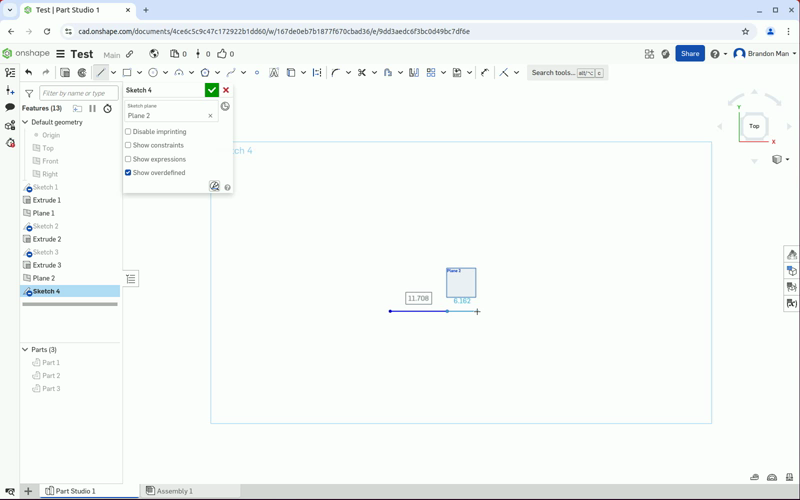
mouse_move(447, 254)
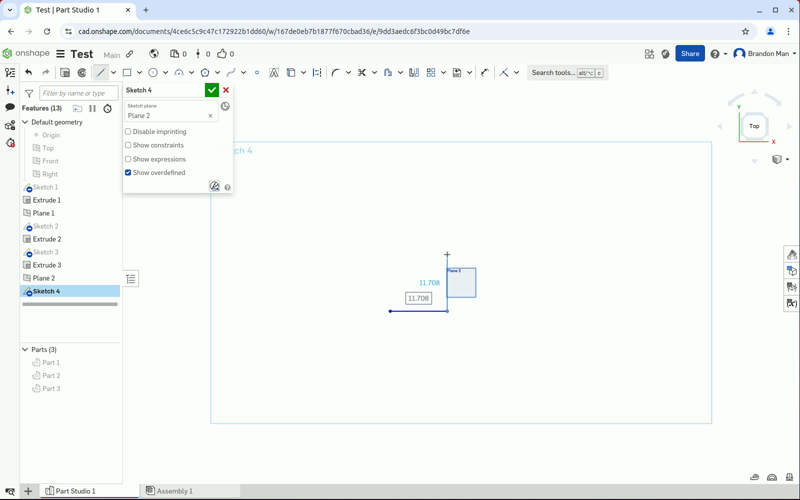
click(447, 254)
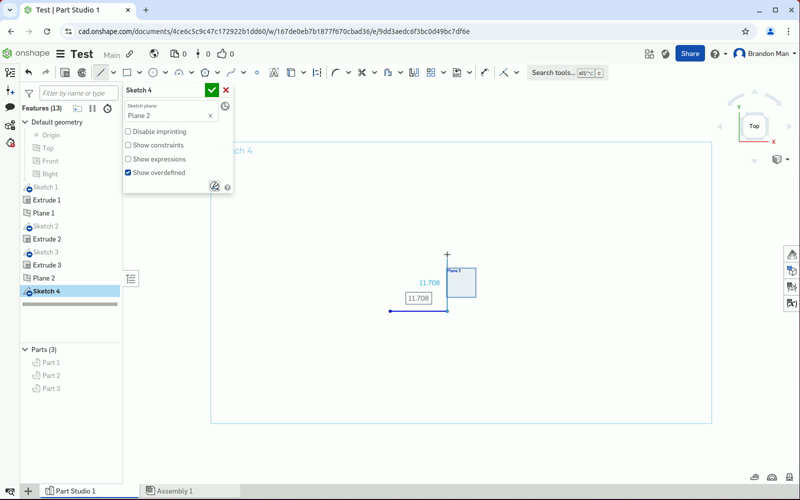
key_up(shift)
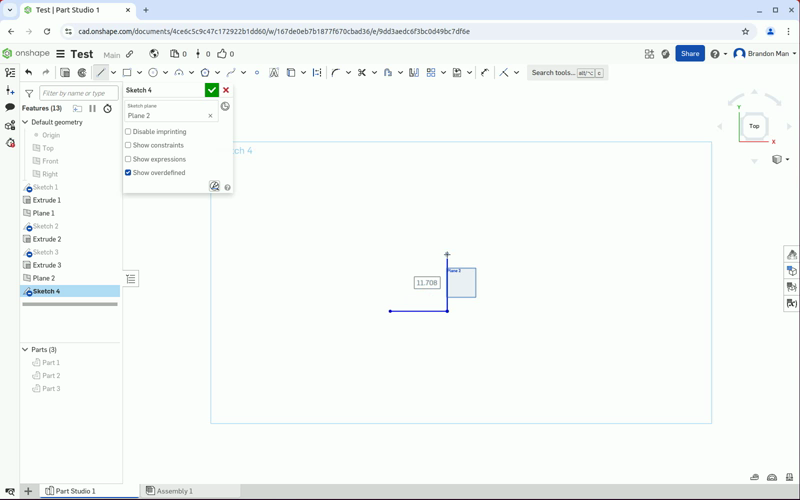
key_down(shift)
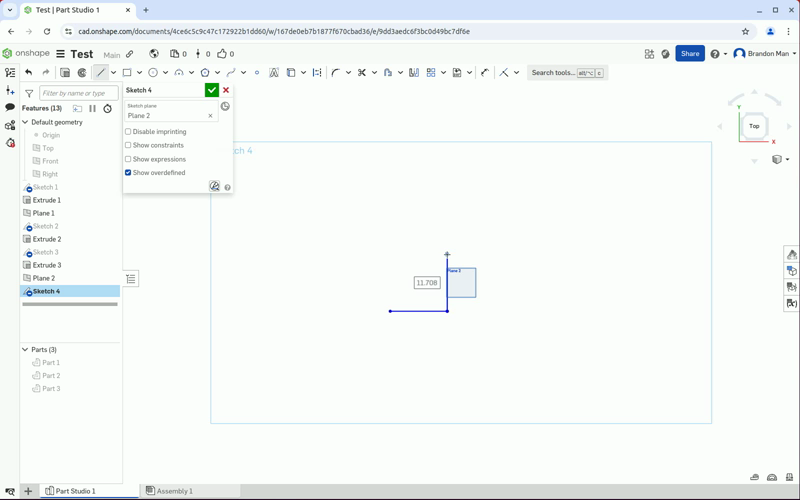
mouse_move(477, 254)
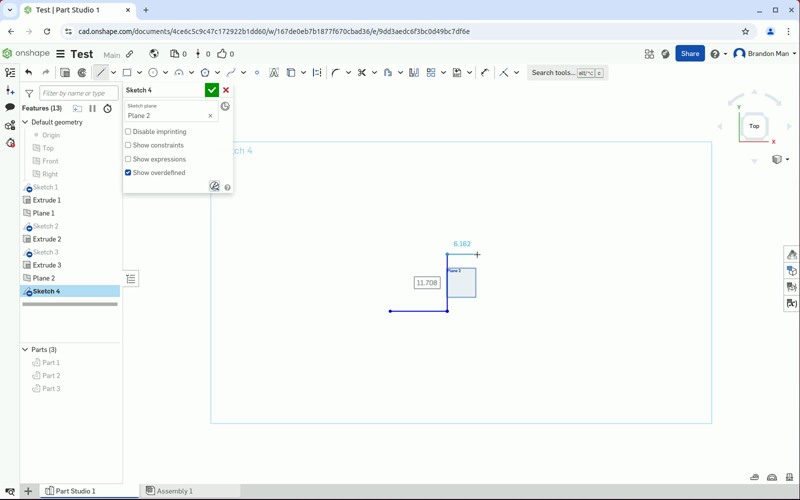
mouse_move(390, 254)
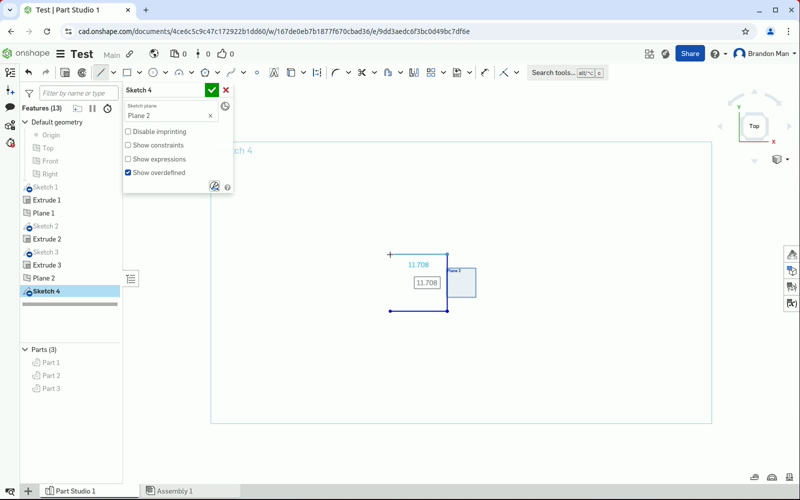
click(390, 254)
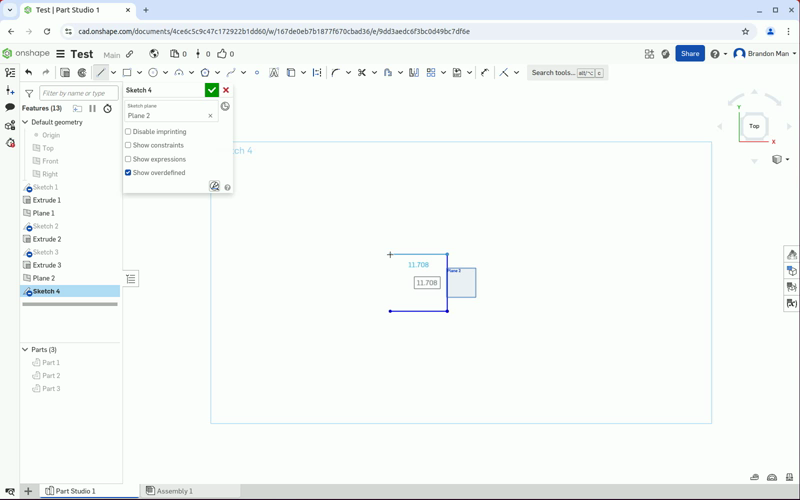
key_up(shift)
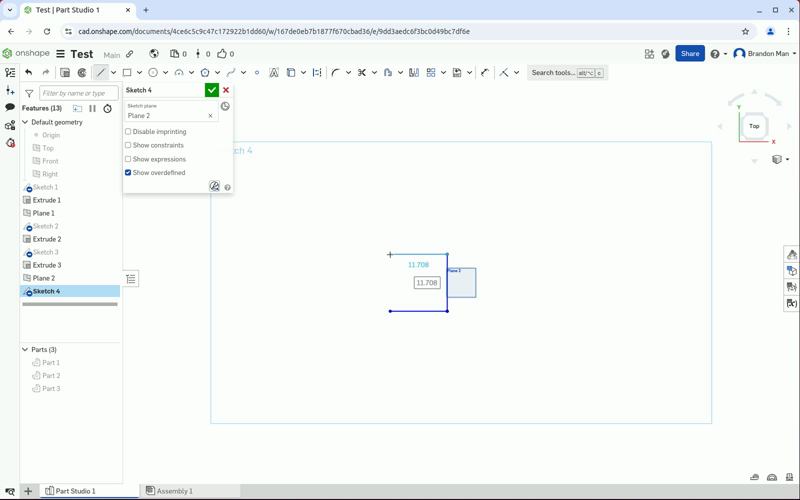
mouse_move(420, 254)
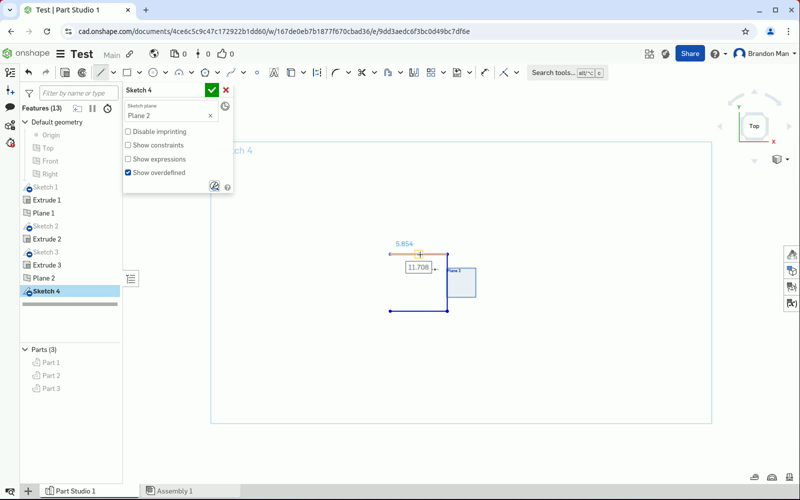
key_down(shift)
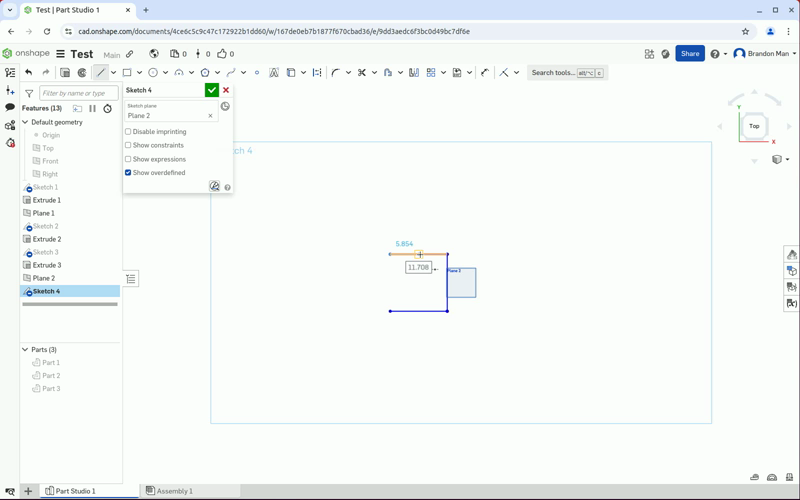
mouse_move(390, 311)
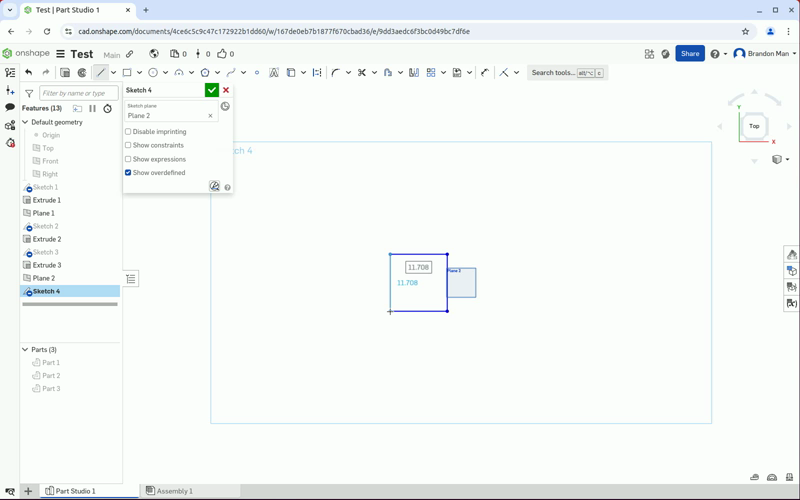
key_up(shift)
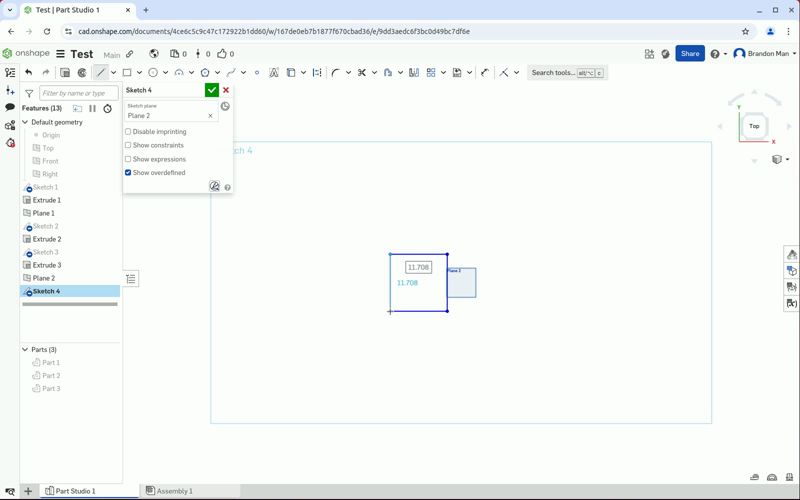
click(390, 311)
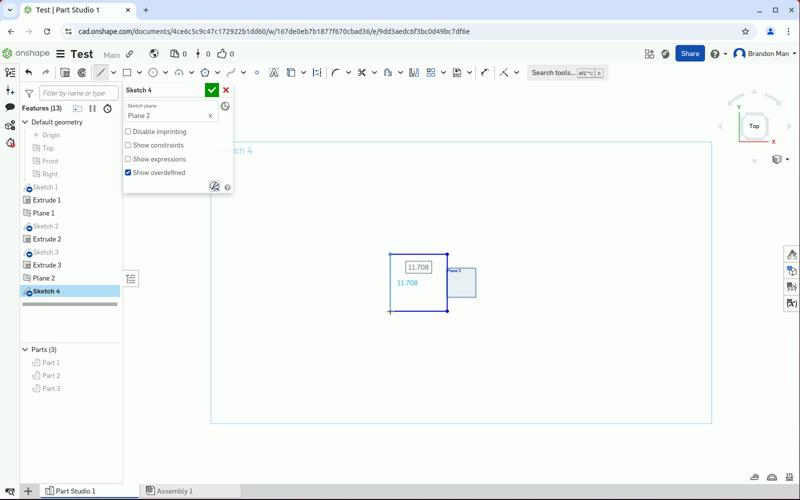
key(esc)
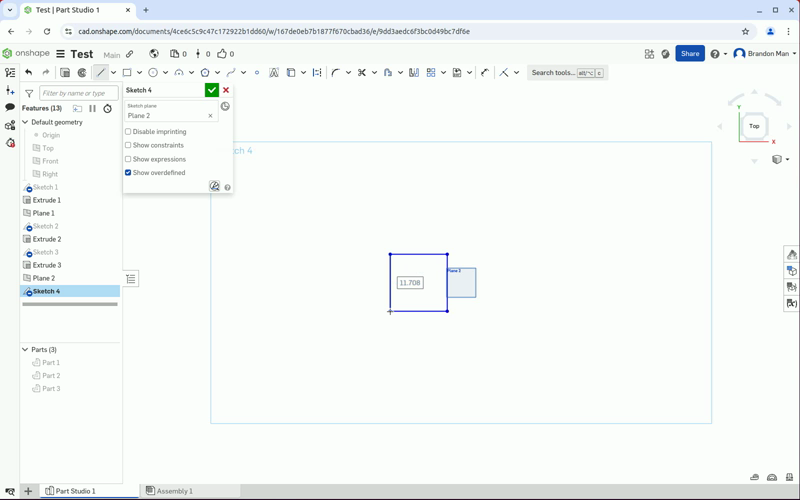
mouse_move(418, 261)
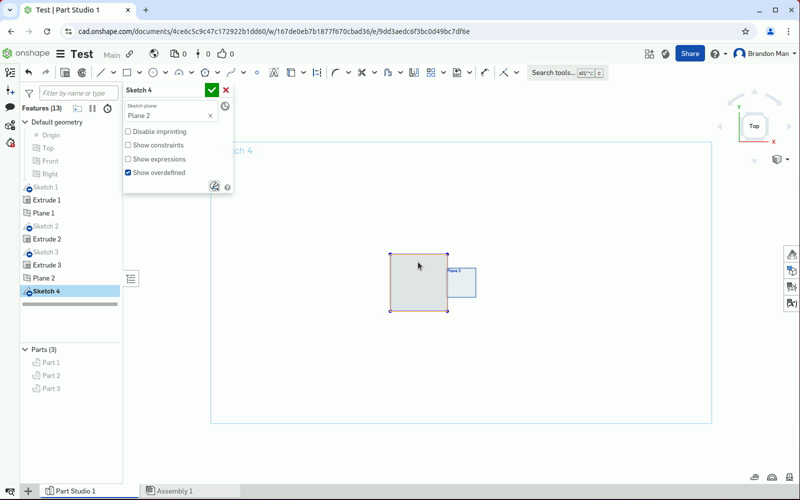
click(418, 261)
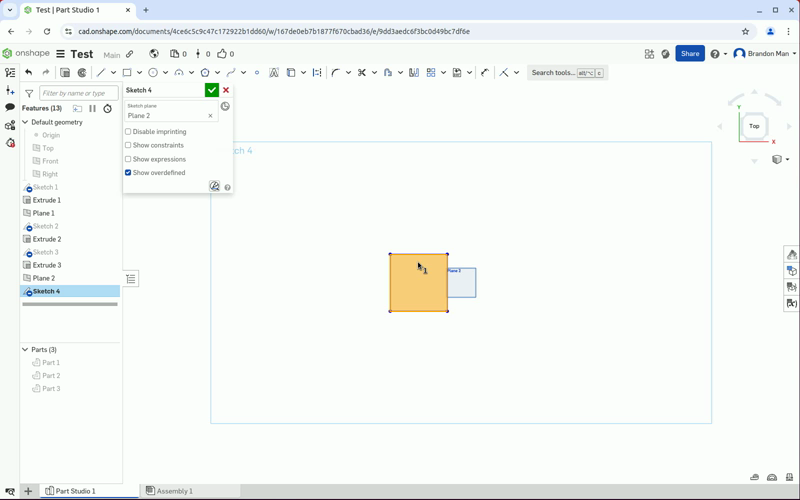
mouse_move(73, 352)
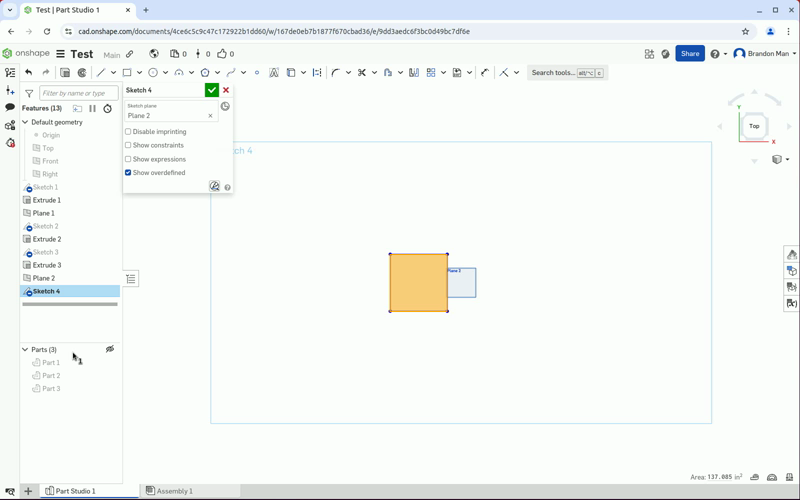
key(shift+y)
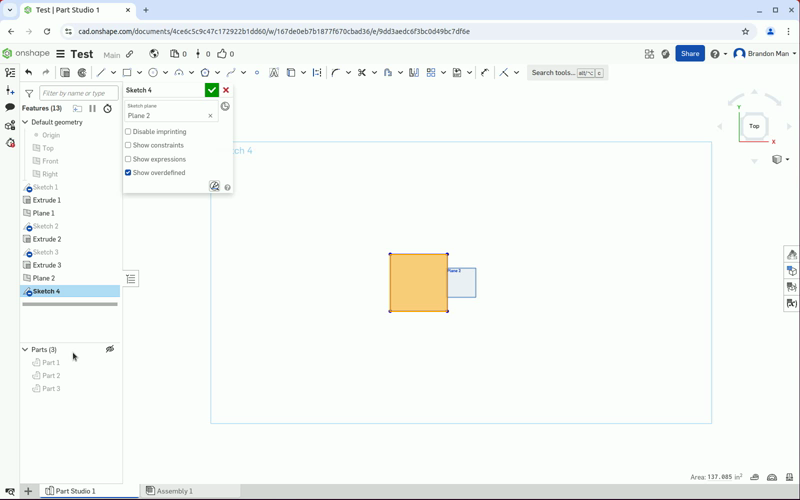
key(shift+e)
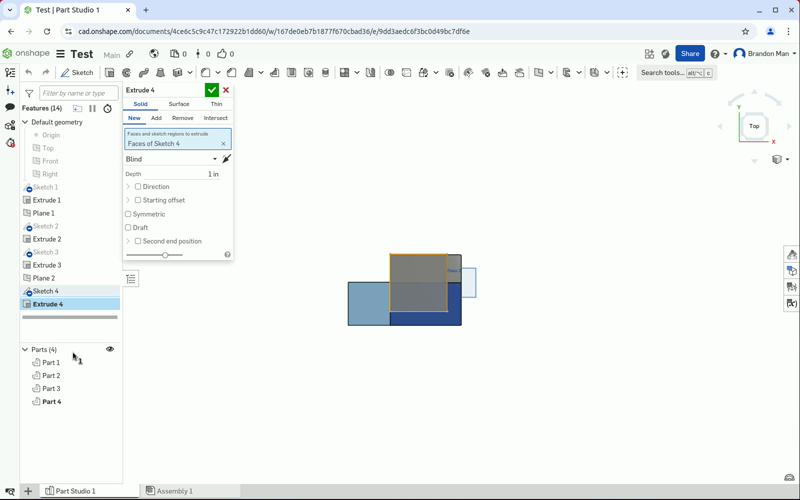
mouse_move(143, 106)
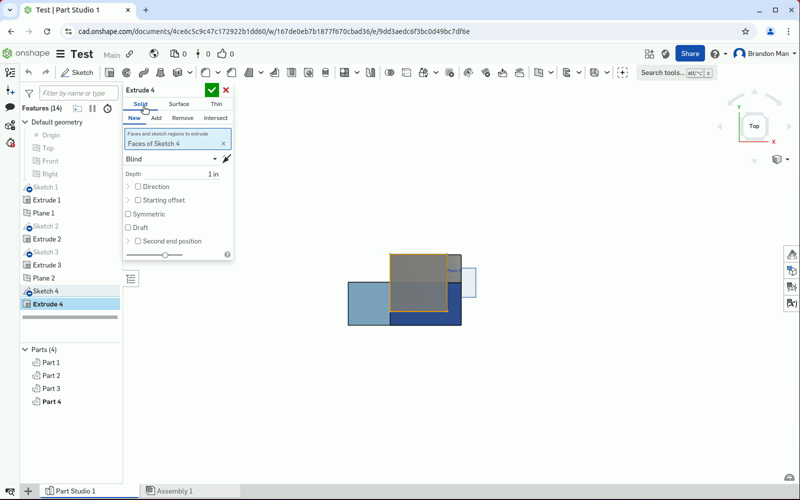
click(143, 106)
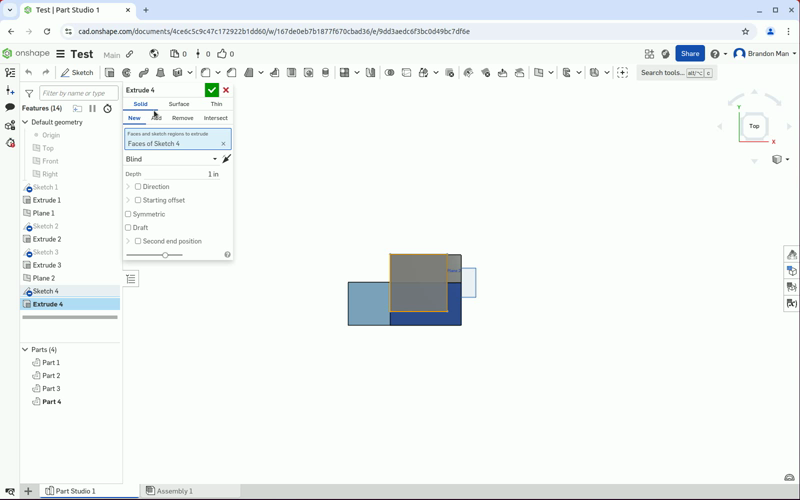
mouse_move(186, 120)
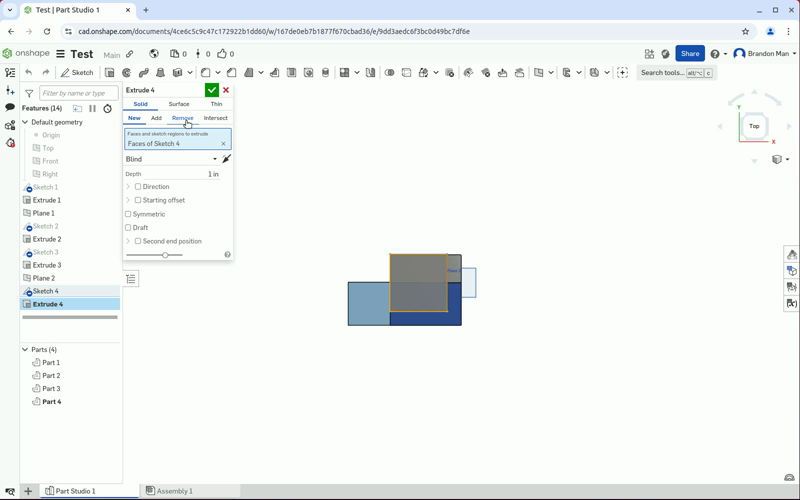
click(186, 120)
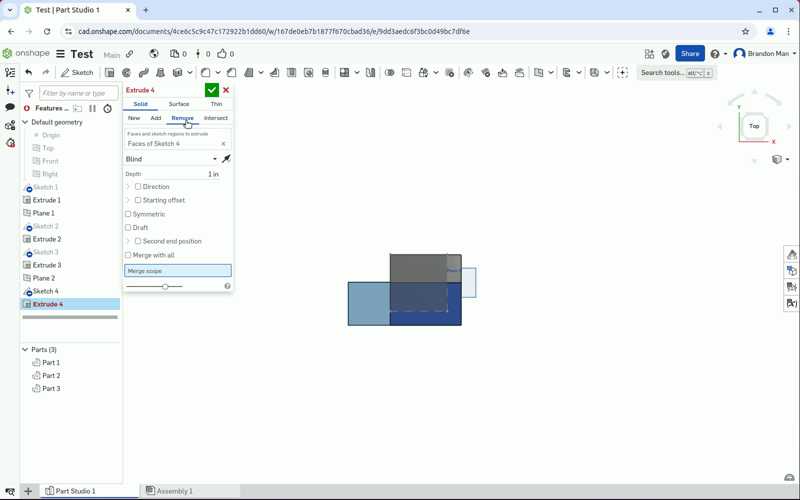
key(tab, 4)
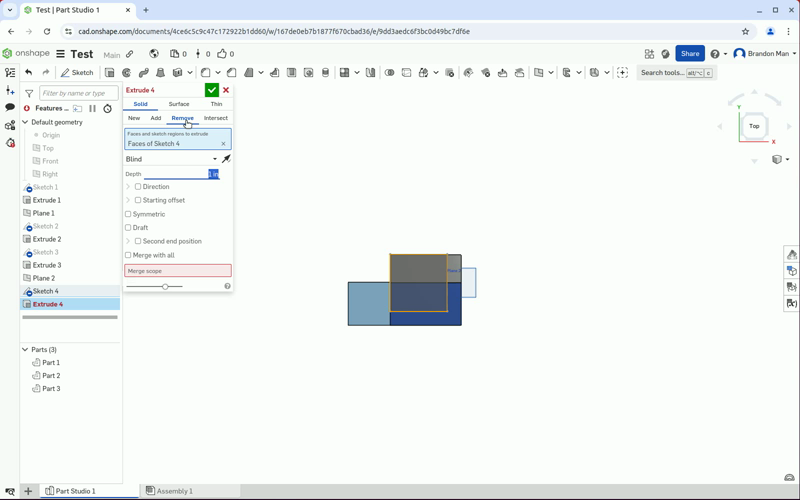
text(2.889)
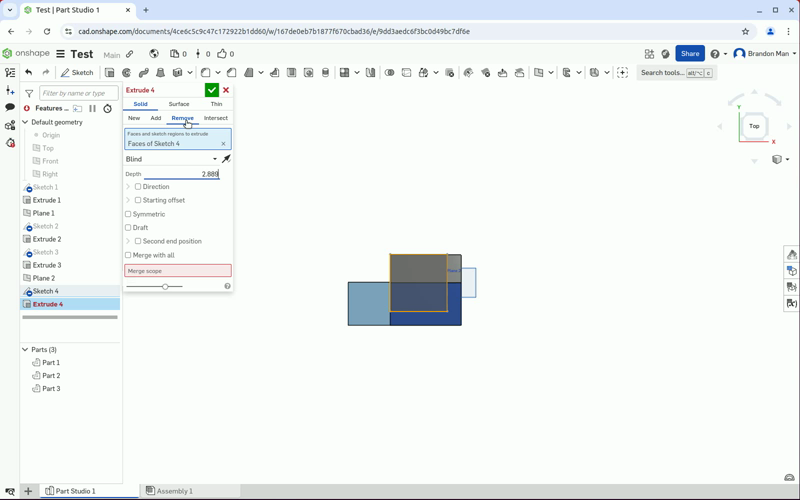
key(tab, 6)
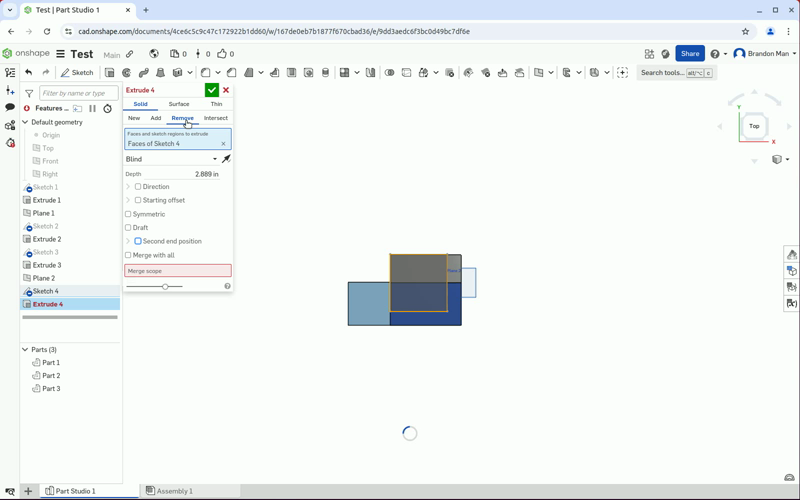
key(space)
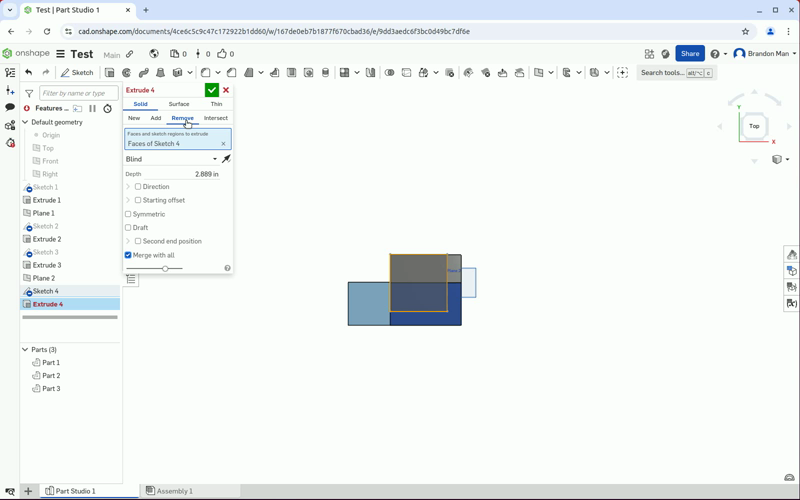
key(enter)
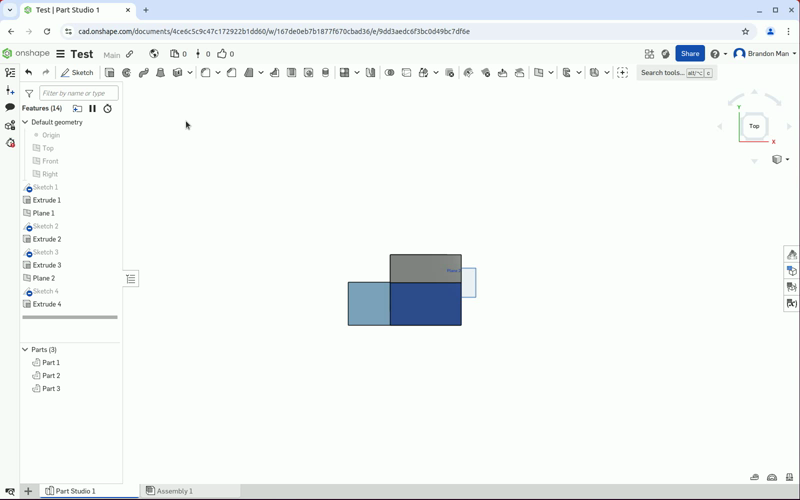
key(shift+h)
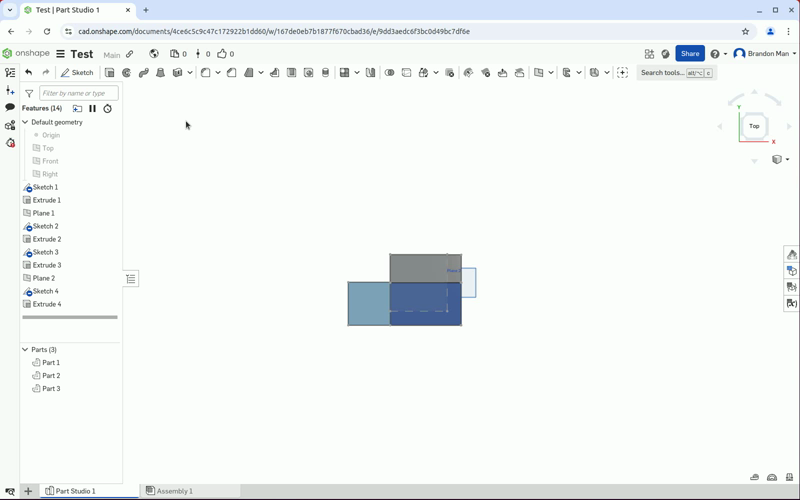
key(shift+h)
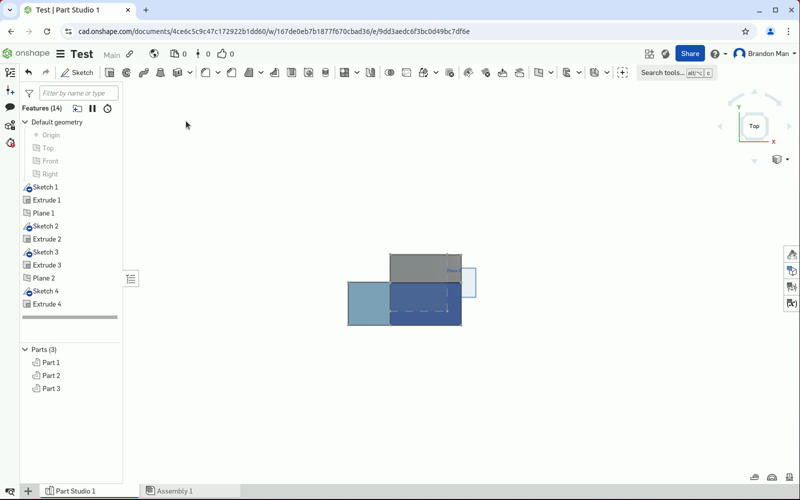
key(shift+7)
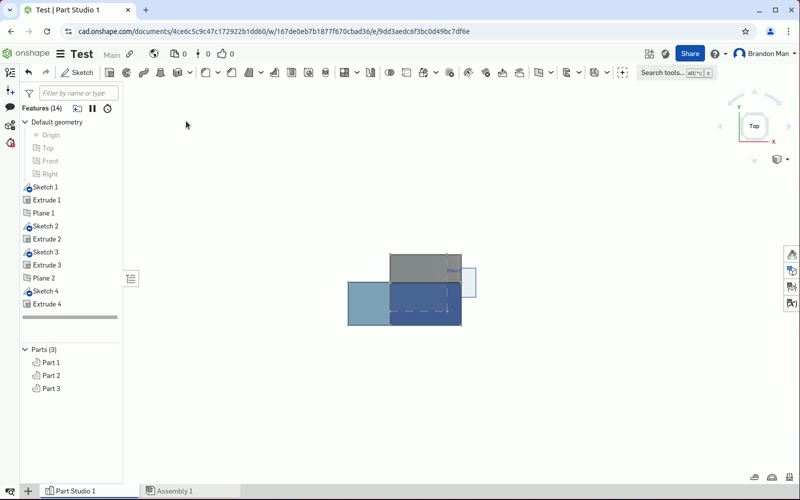
key(up, 3)
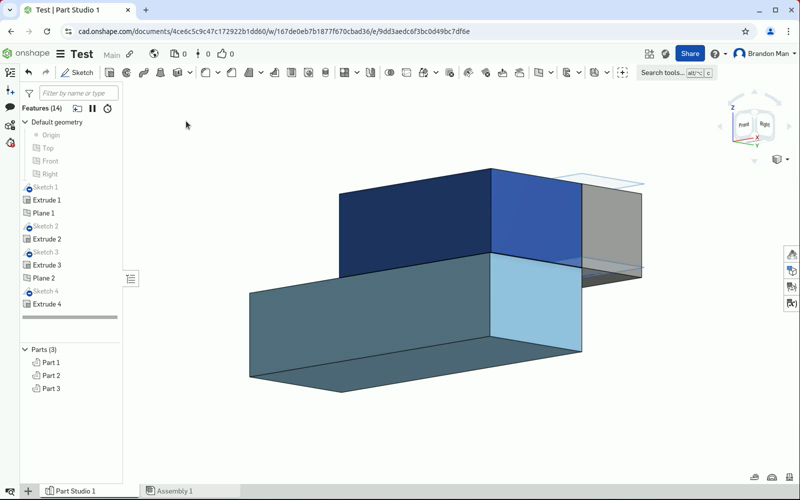
key(left, 3)
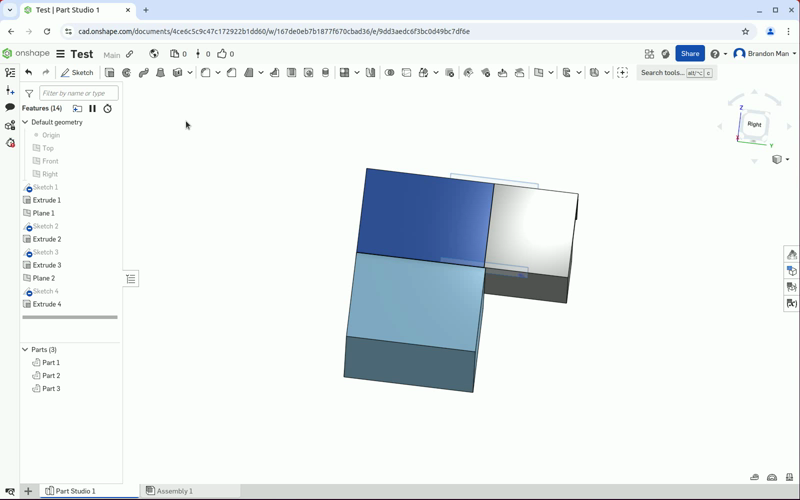
key(right, 3)
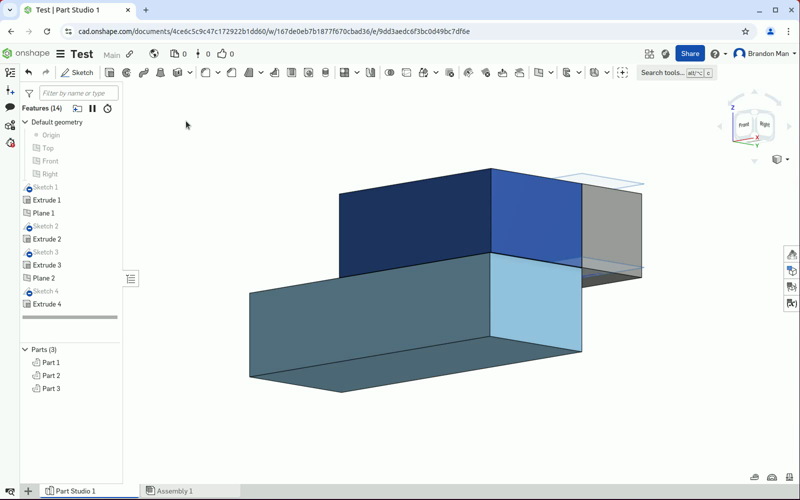
key(down, 3)
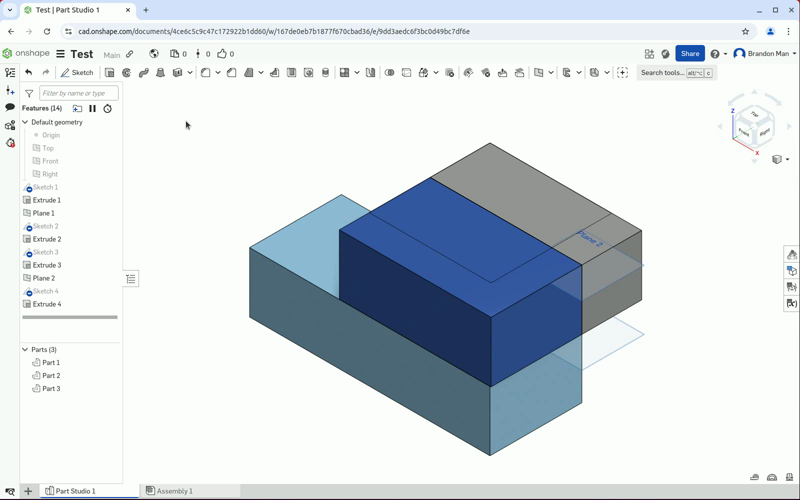
mouse_move(73, 189)
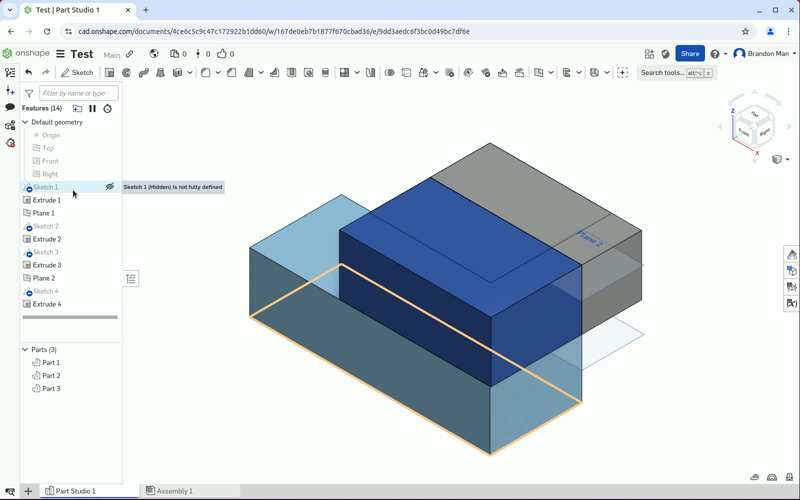
click(73, 189)